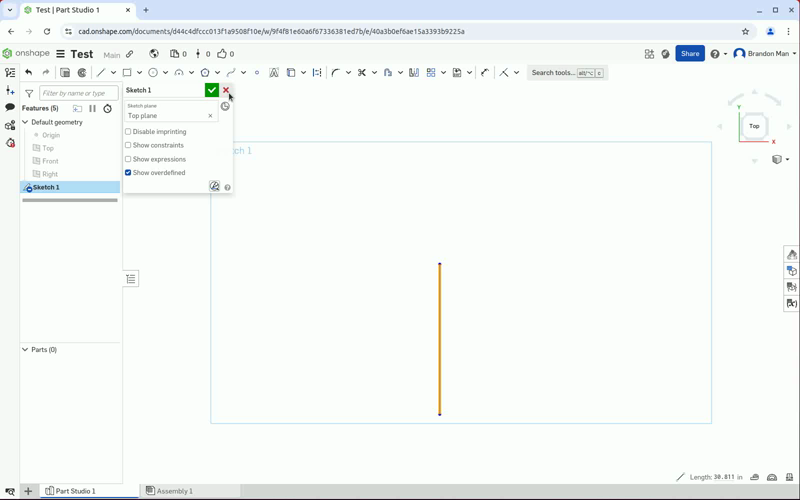
key(shift+h)
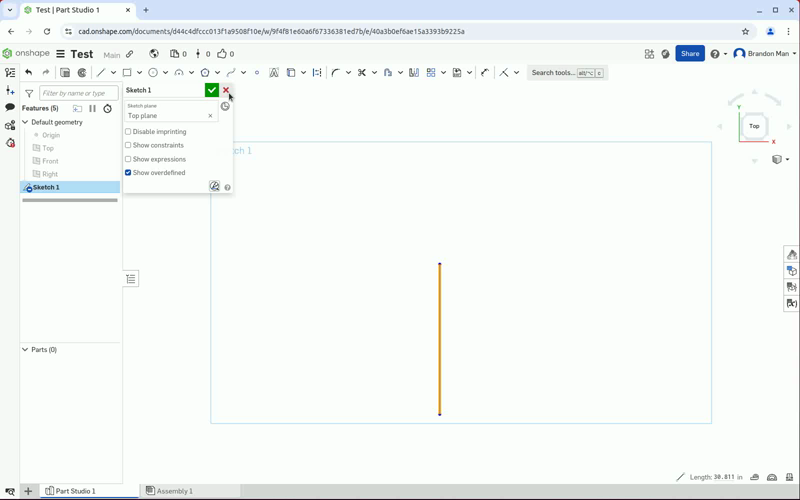
key(shift+s)
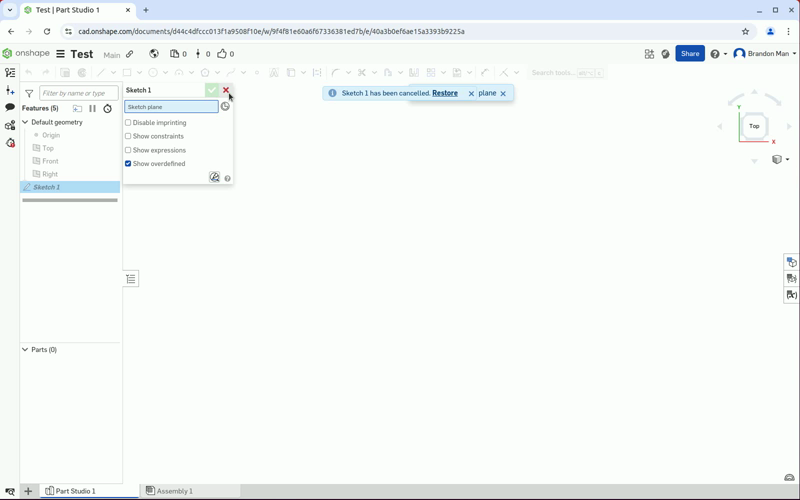
mouse_move(73, 150)
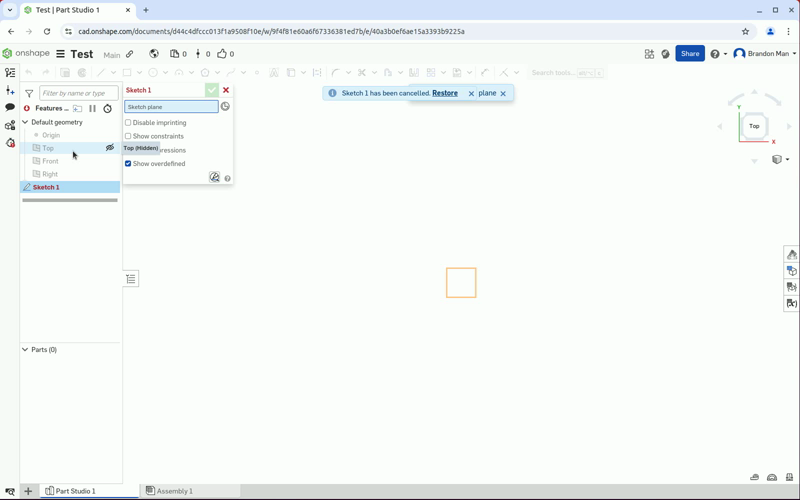
click(73, 150)
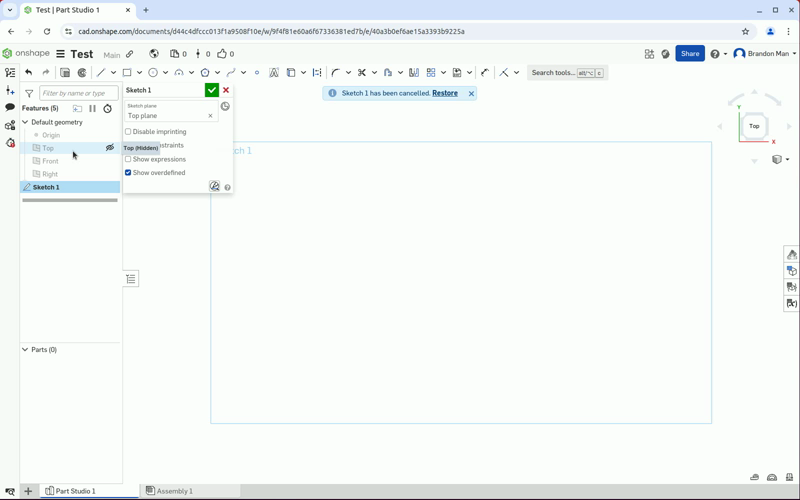
mouse_move(73, 352)
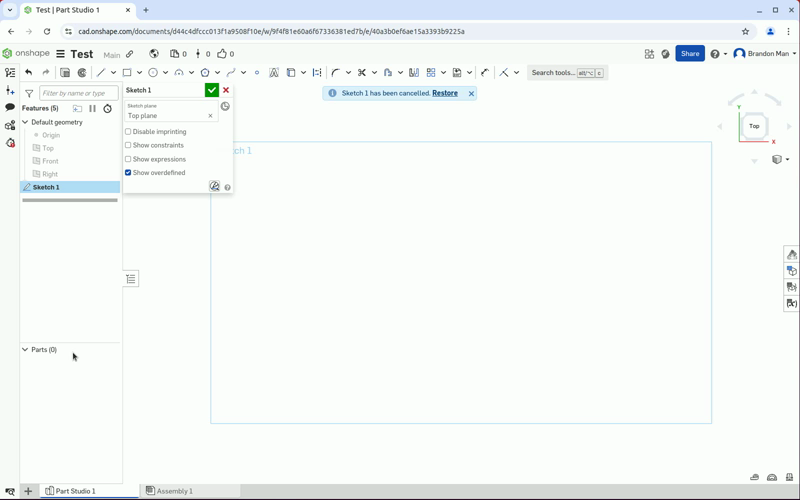
key(y)
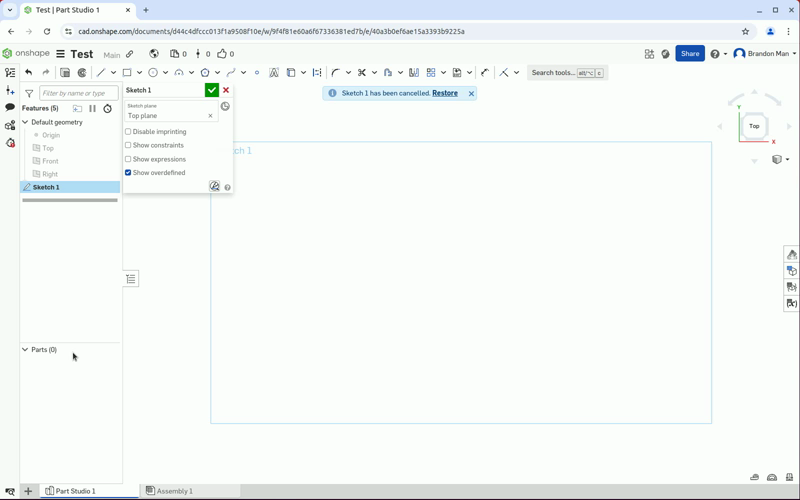
key(a)
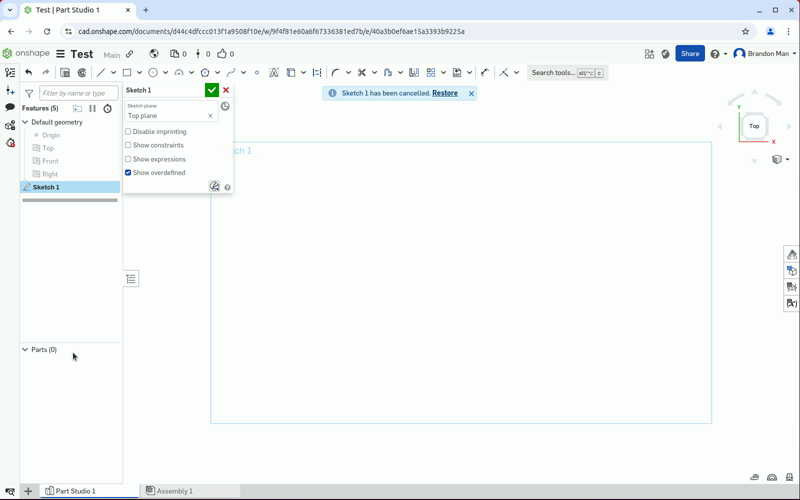
key_down(shift)
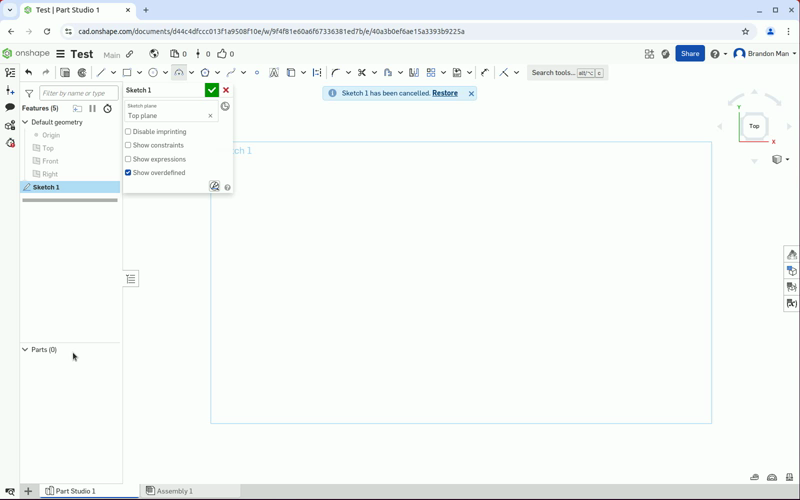
mouse_move(521, 179)
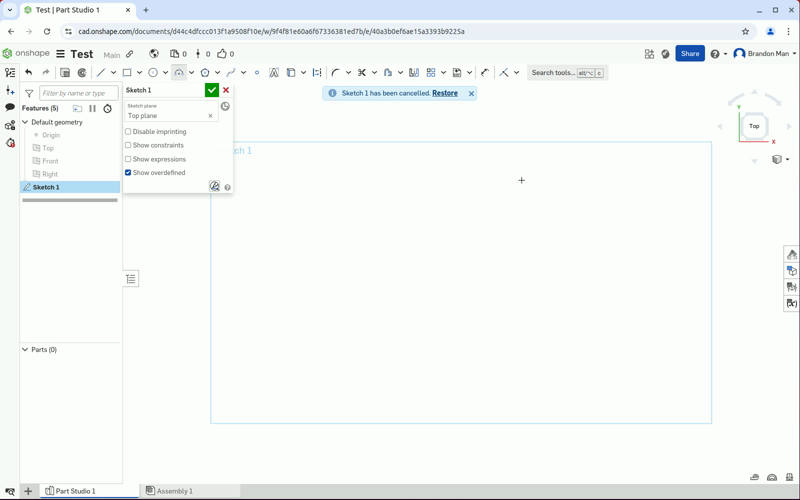
click(521, 179)
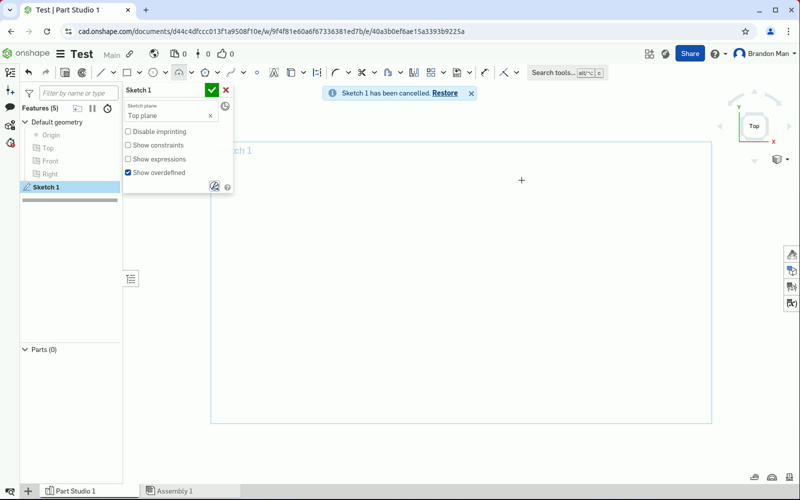
key_up(shift)
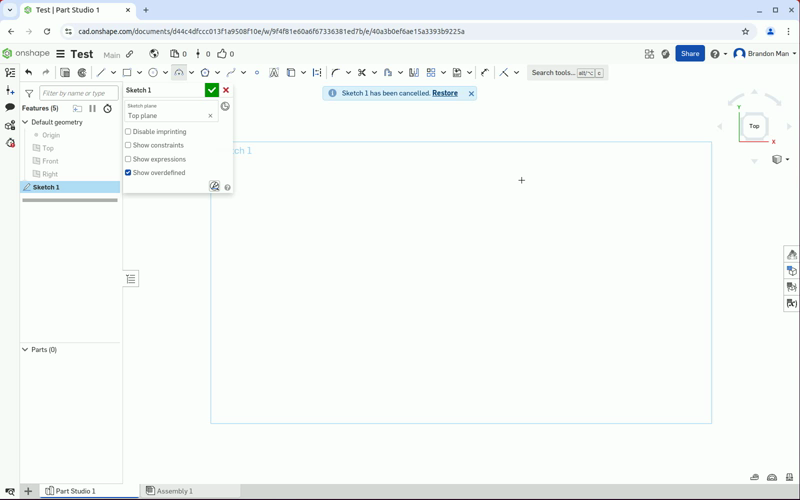
key_down(shift)
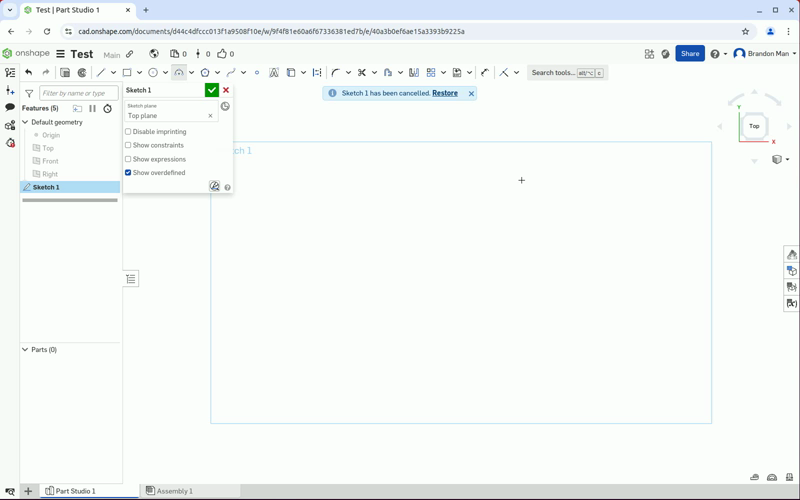
mouse_move(531, 189)
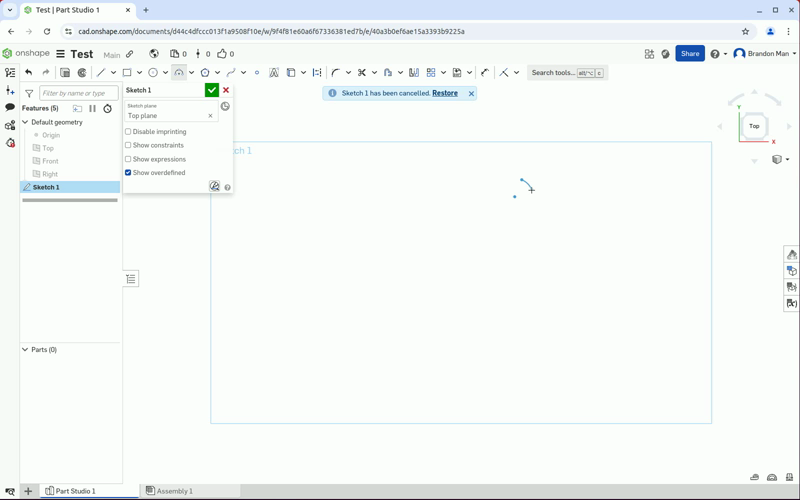
click(531, 189)
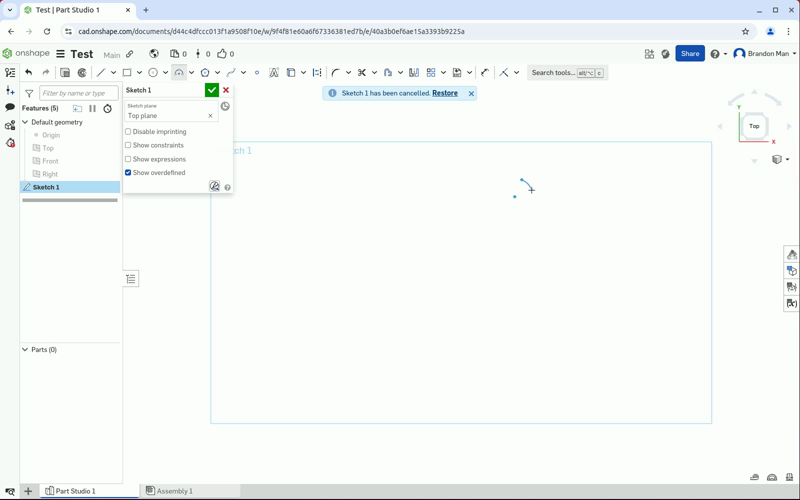
mouse_move(528, 182)
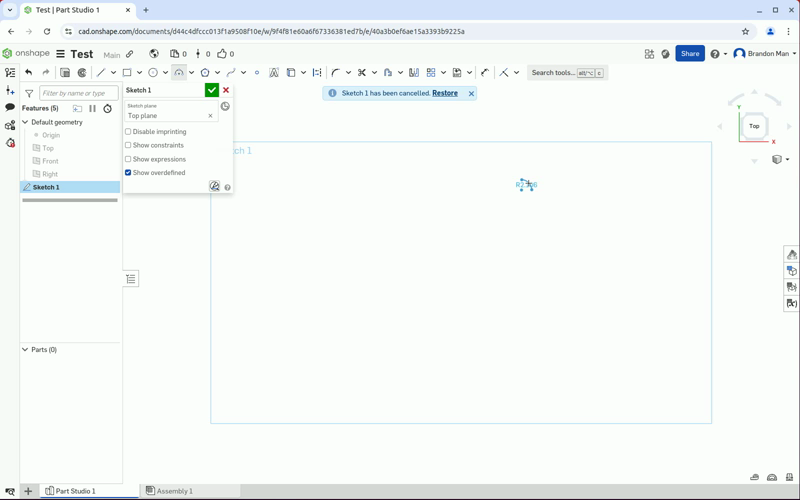
click(528, 182)
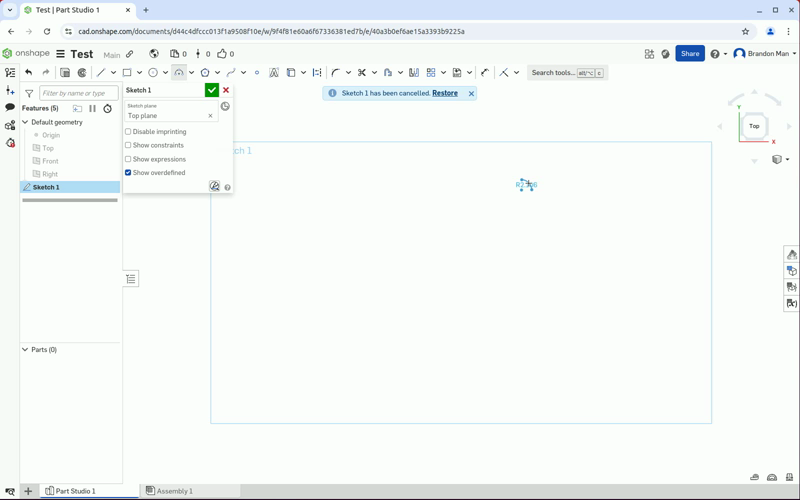
key_up(shift)
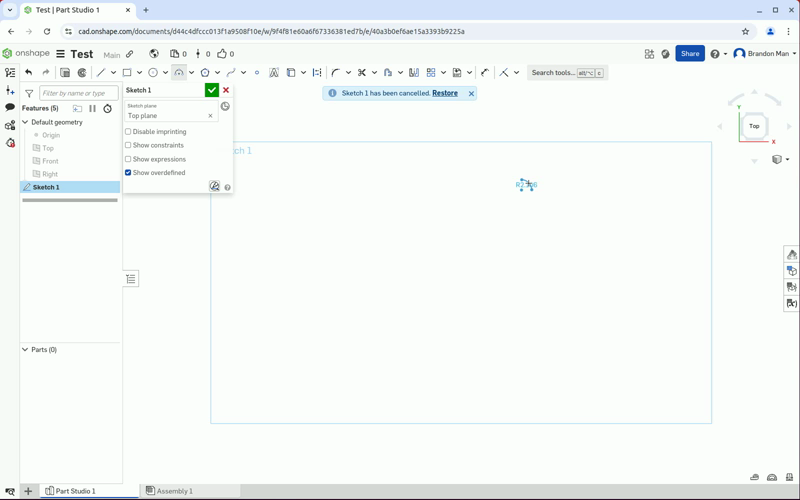
key(esc)
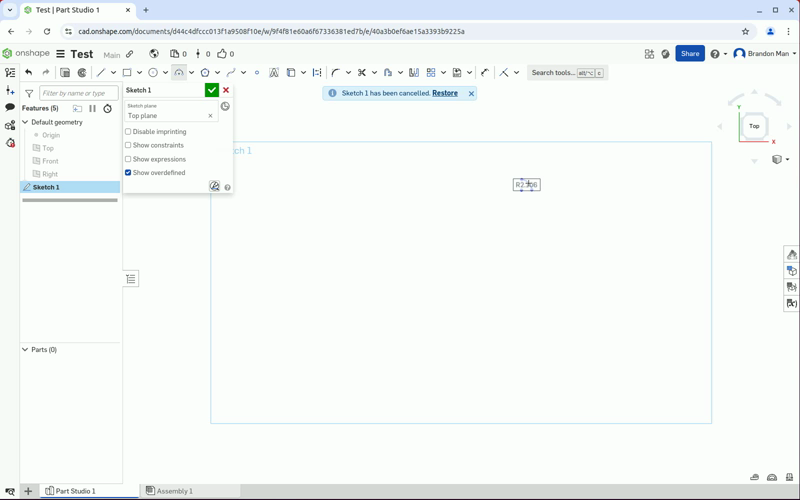
key(l)
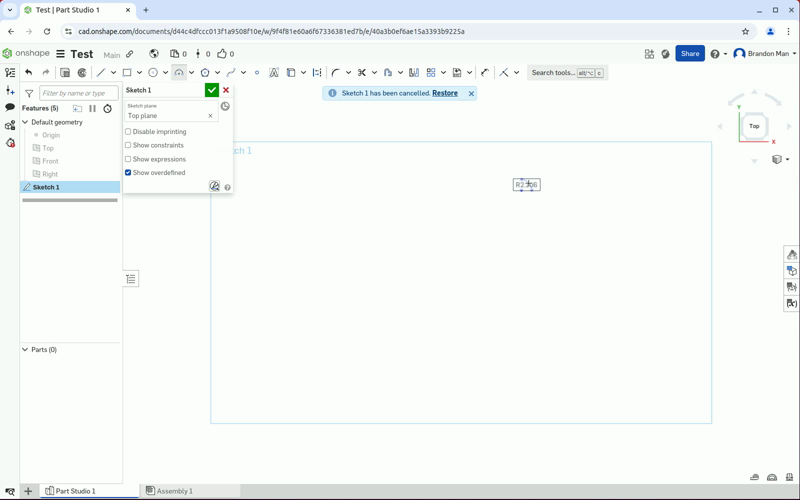
mouse_move(531, 189)
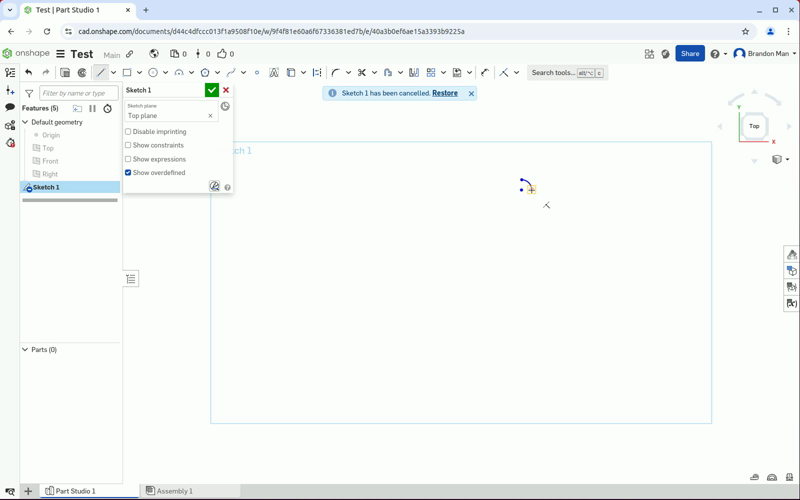
click(531, 189)
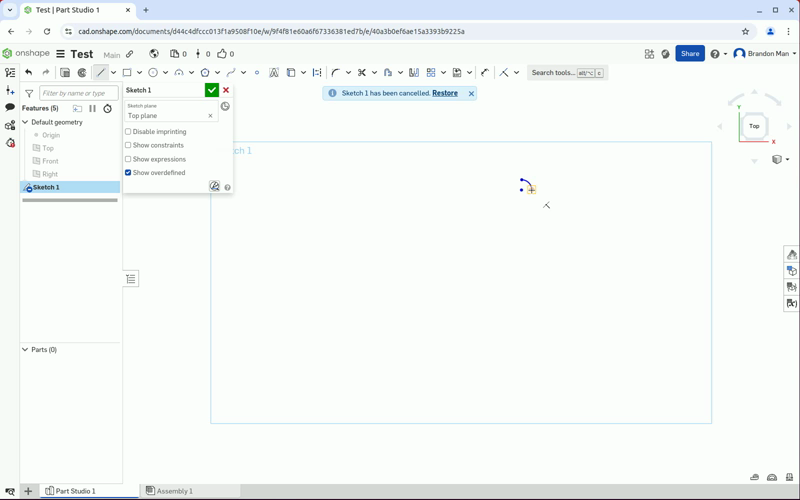
key_down(shift)
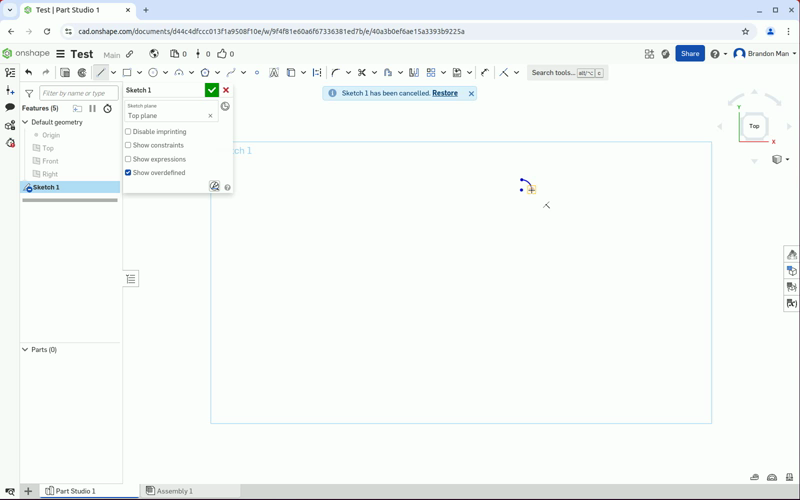
mouse_move(561, 189)
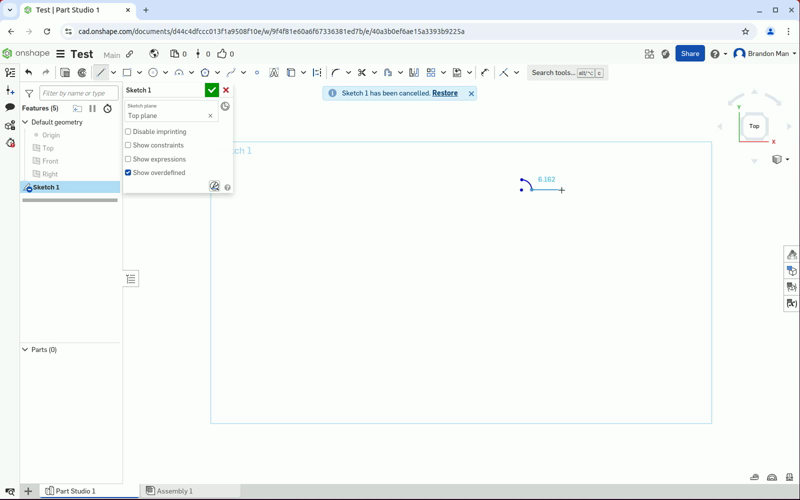
mouse_move(541, 189)
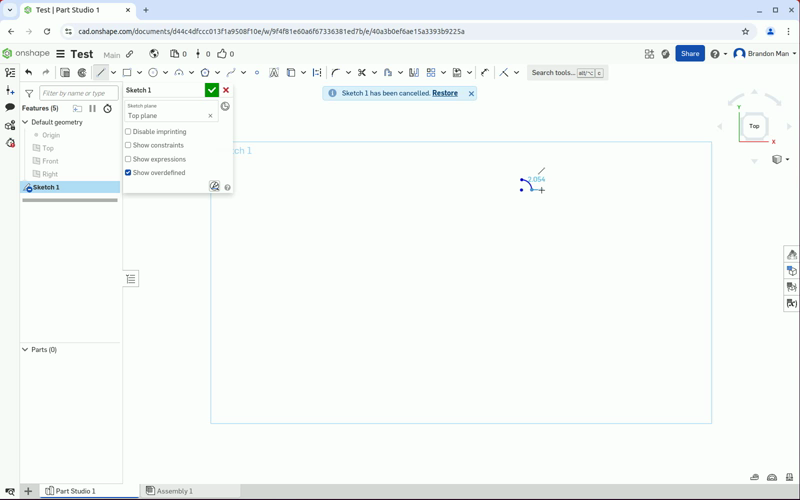
click(541, 189)
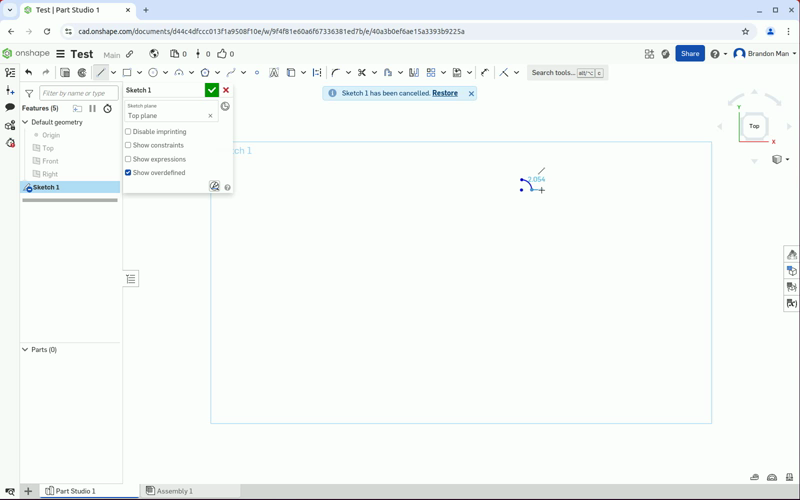
key_up(shift)
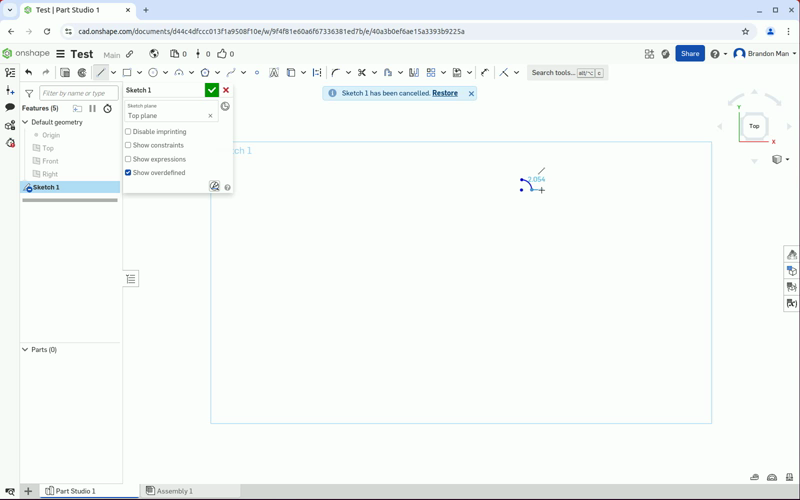
key_down(shift)
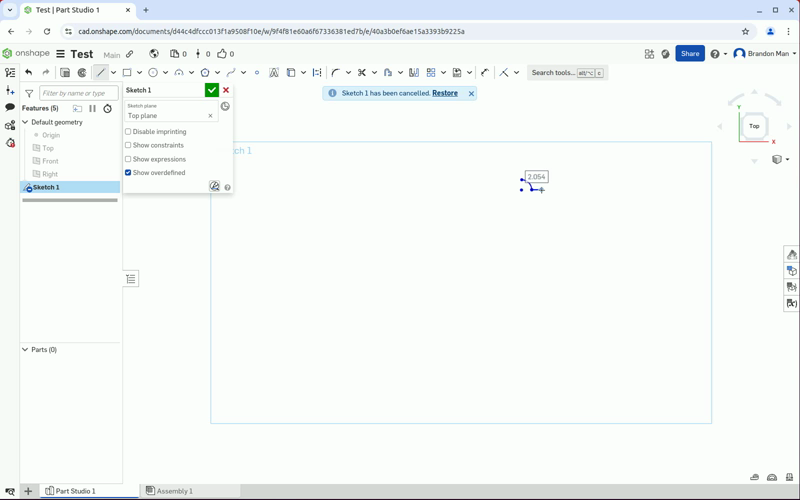
mouse_move(571, 189)
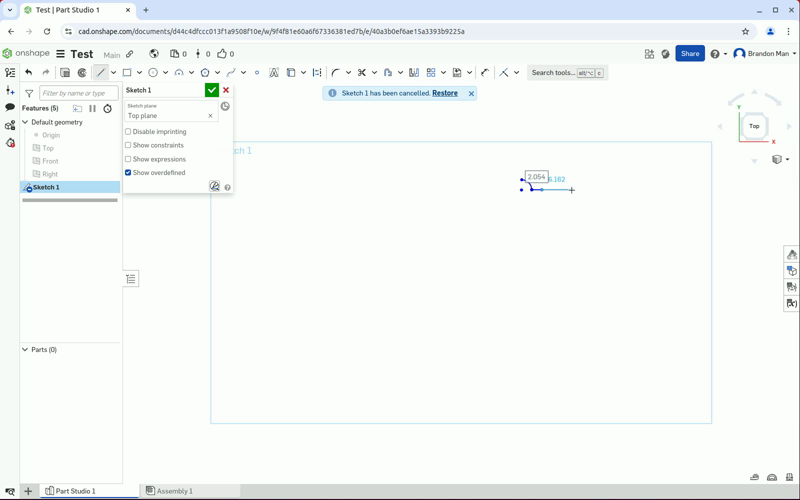
mouse_move(541, 169)
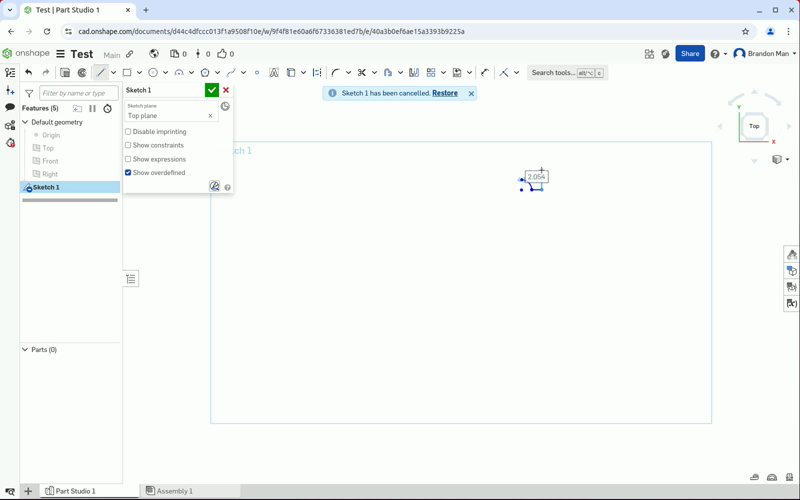
click(541, 169)
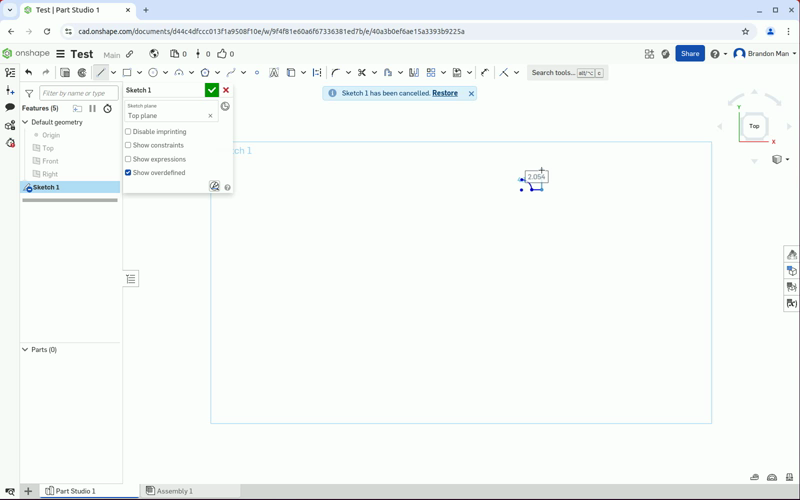
key_up(shift)
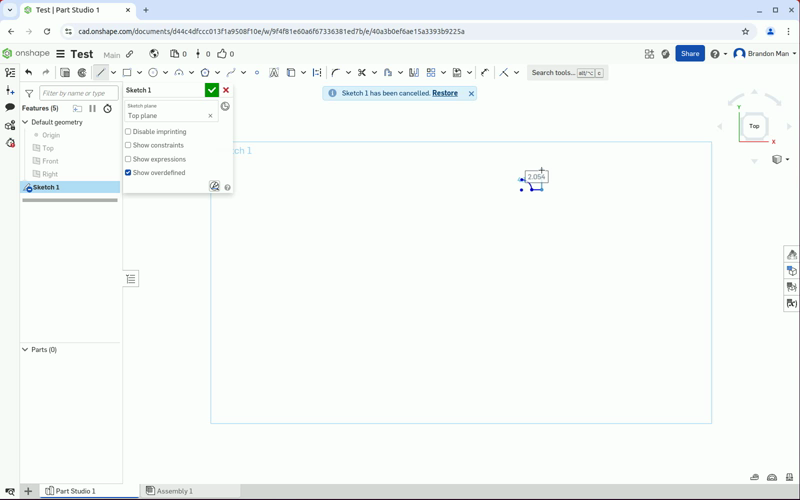
key_down(shift)
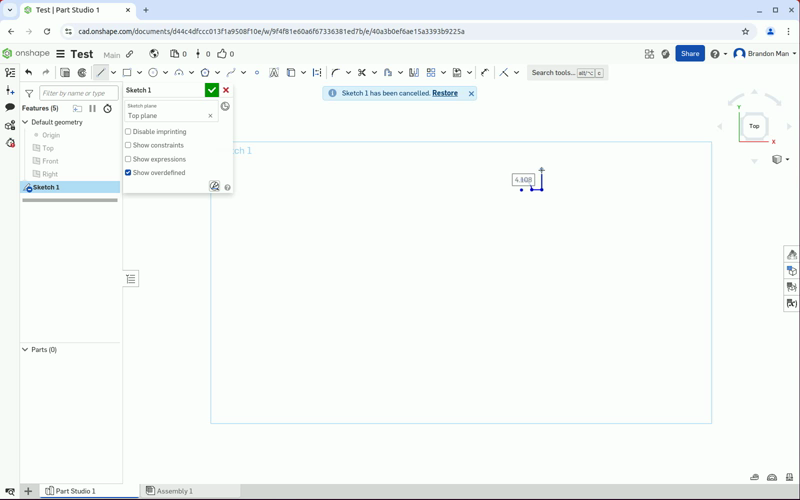
mouse_move(571, 169)
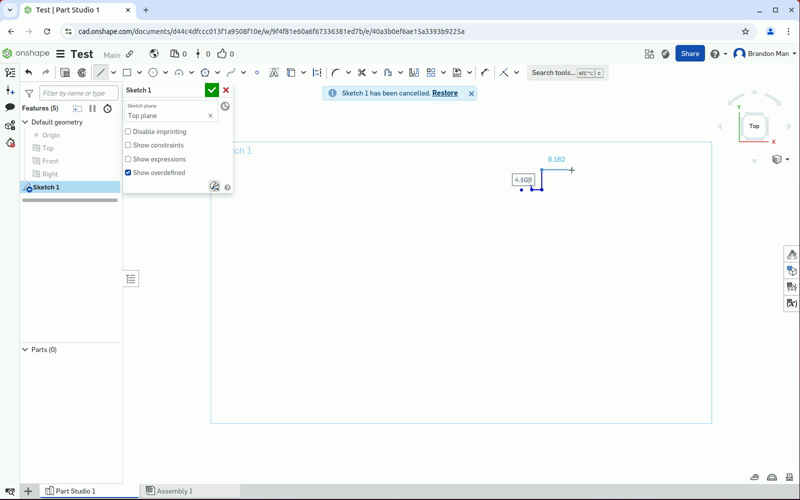
mouse_move(521, 169)
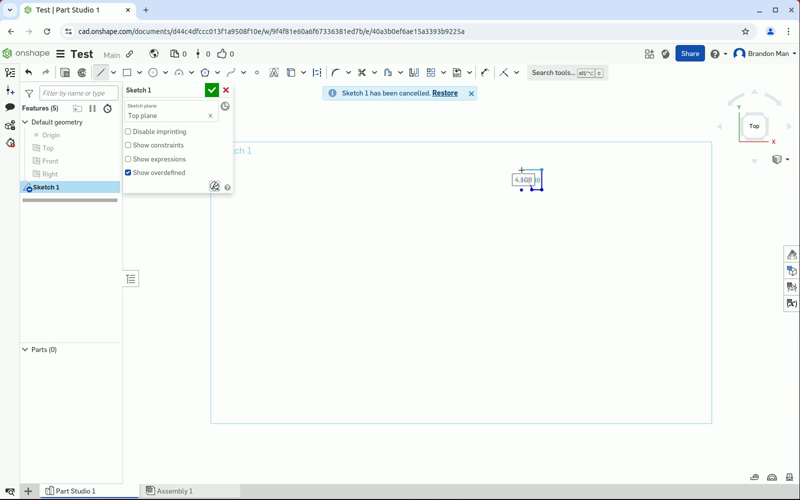
click(521, 169)
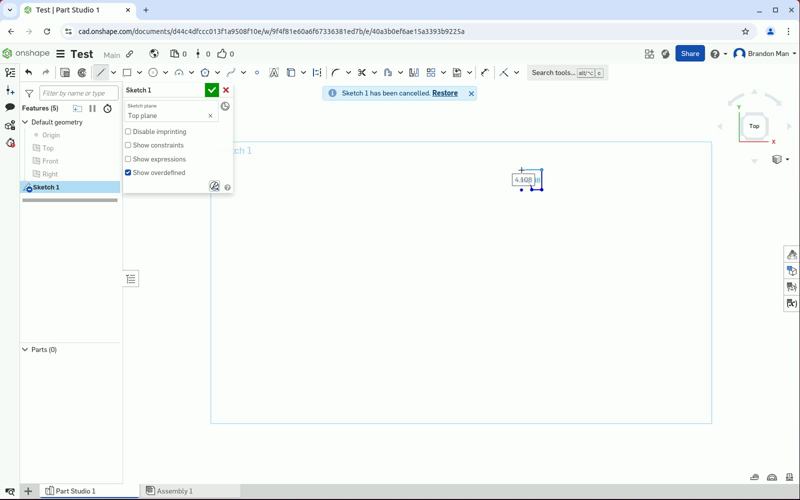
key_up(shift)
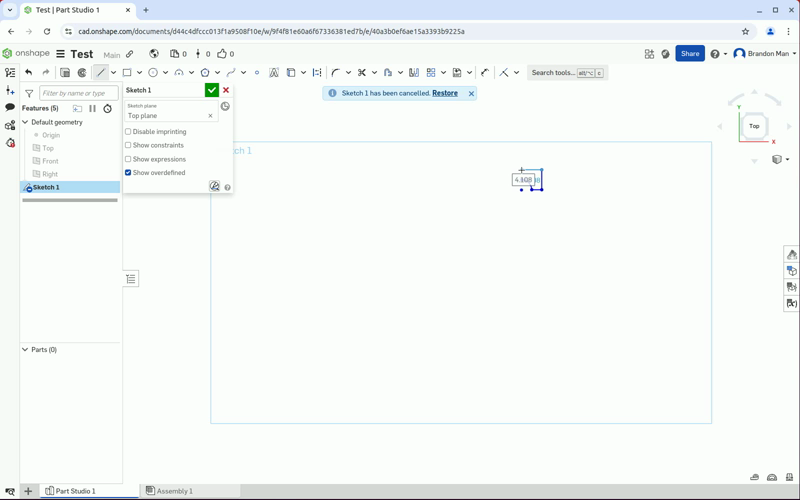
mouse_move(551, 169)
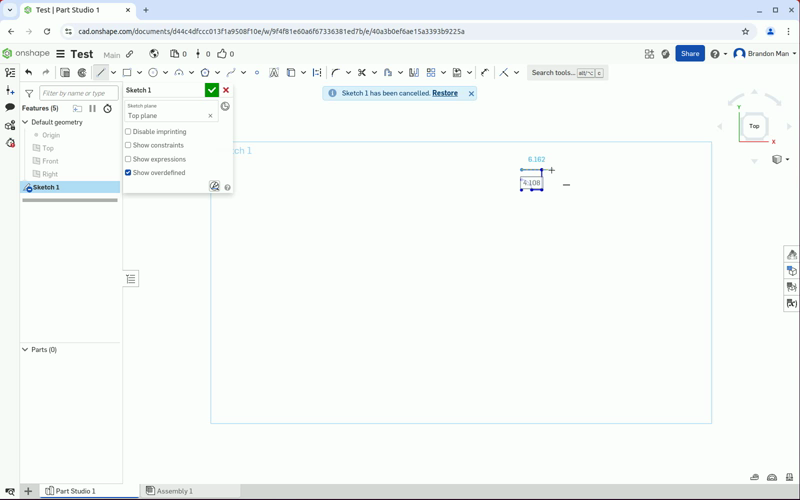
key_down(shift)
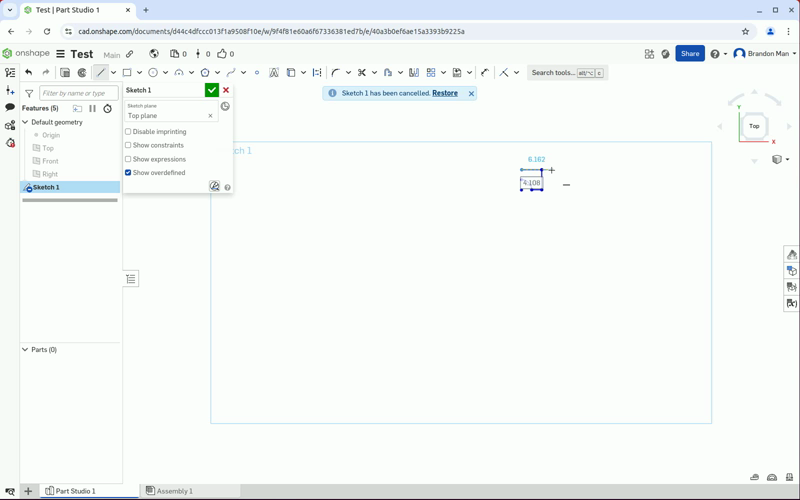
mouse_move(521, 179)
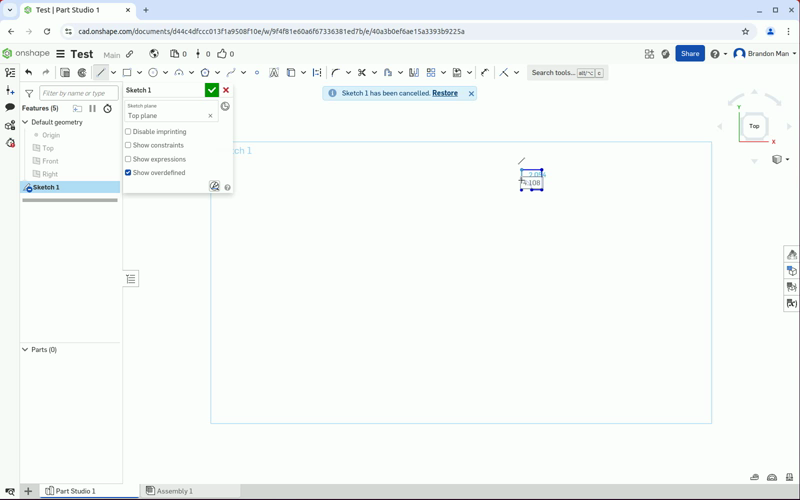
key_up(shift)
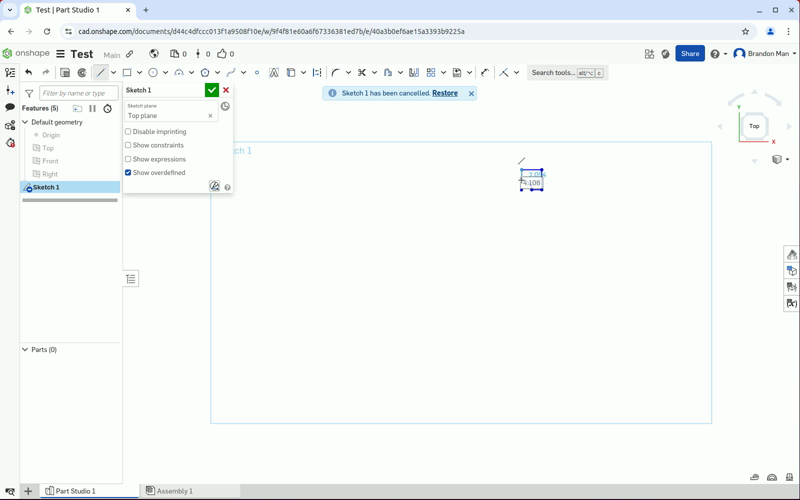
click(521, 179)
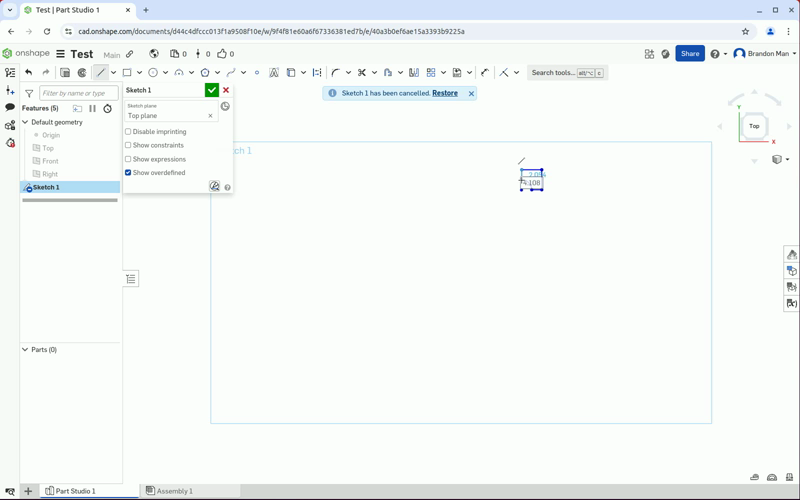
key(esc)
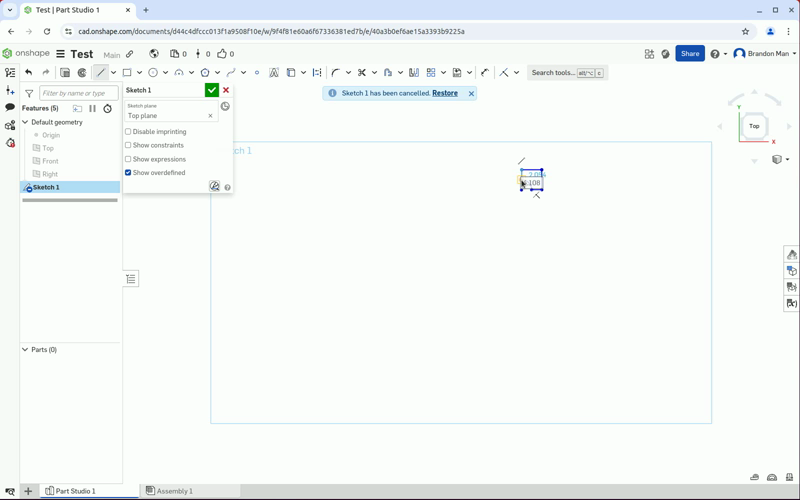
mouse_move(536, 179)
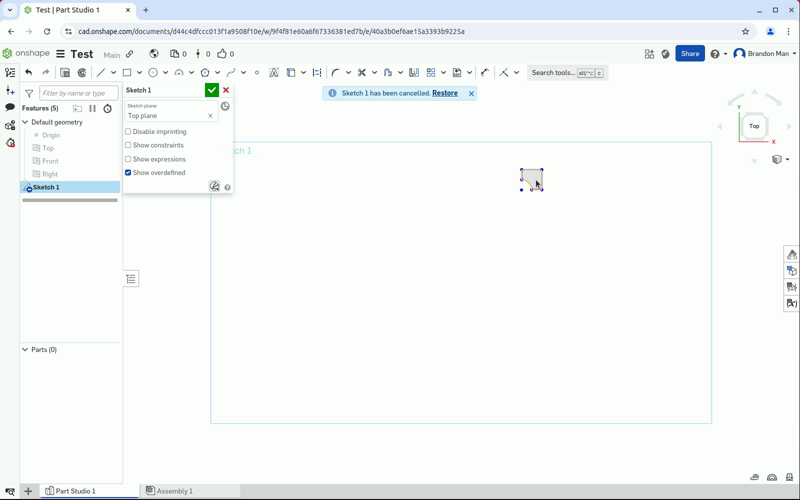
scroll(6)
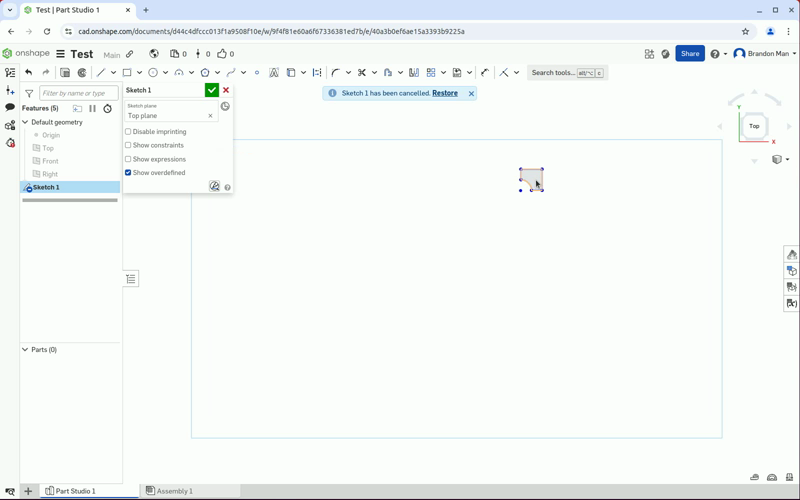
scroll(6)
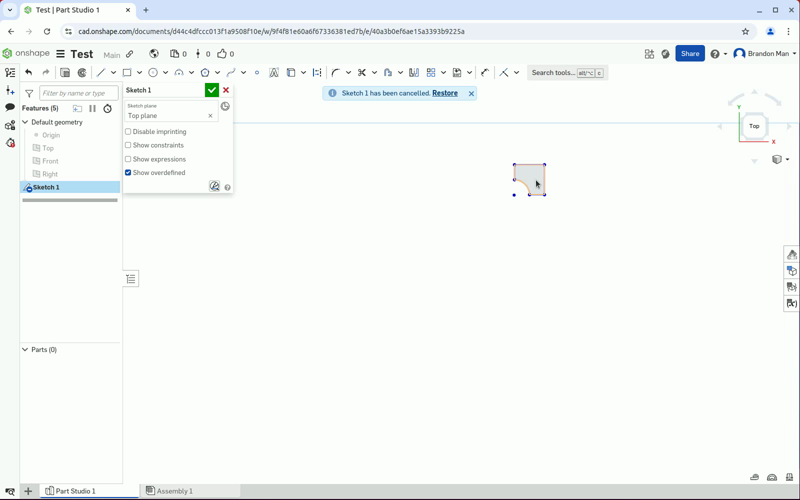
scroll(6)
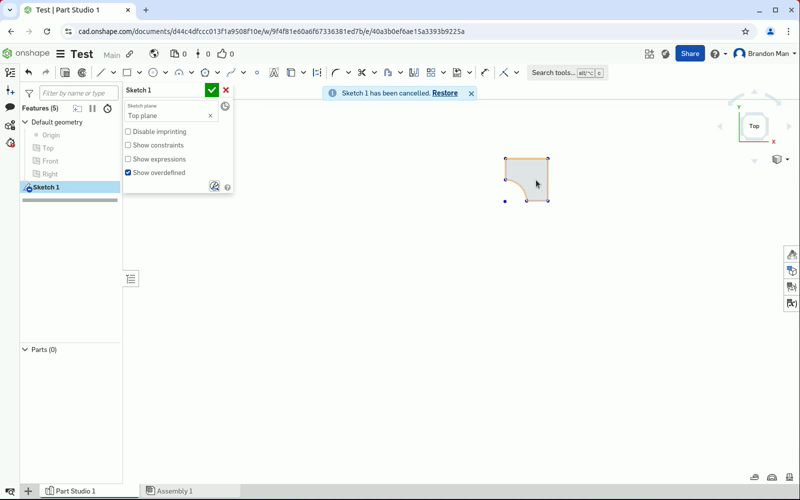
scroll(6)
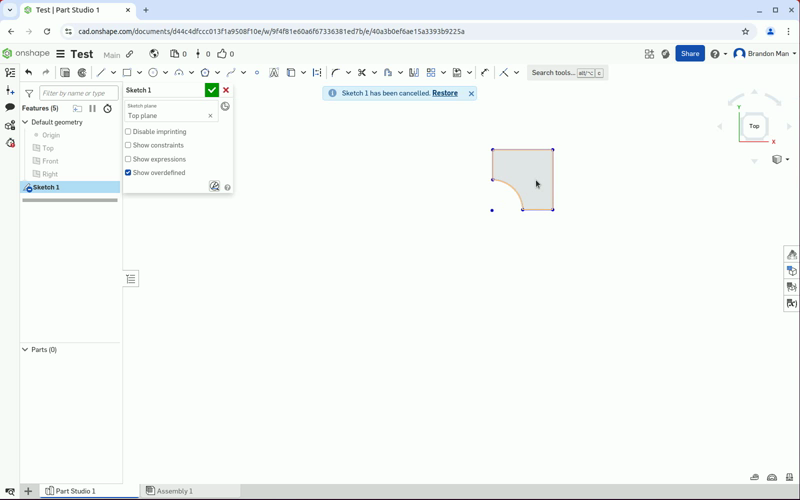
scroll(6)
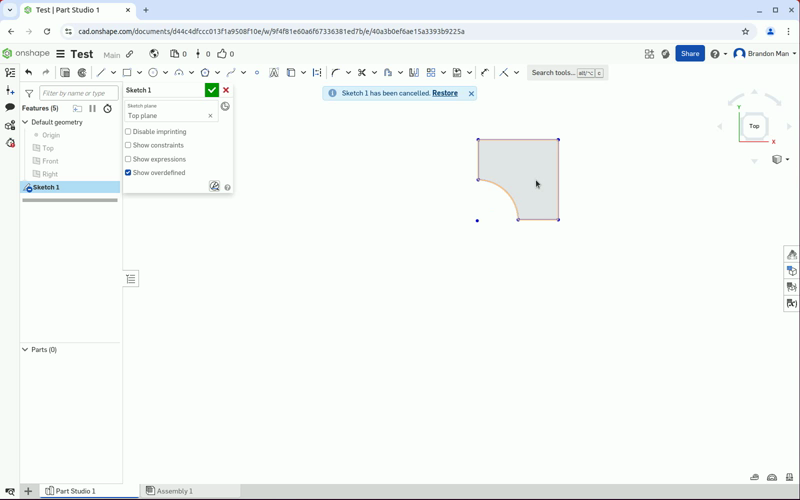
scroll(6)
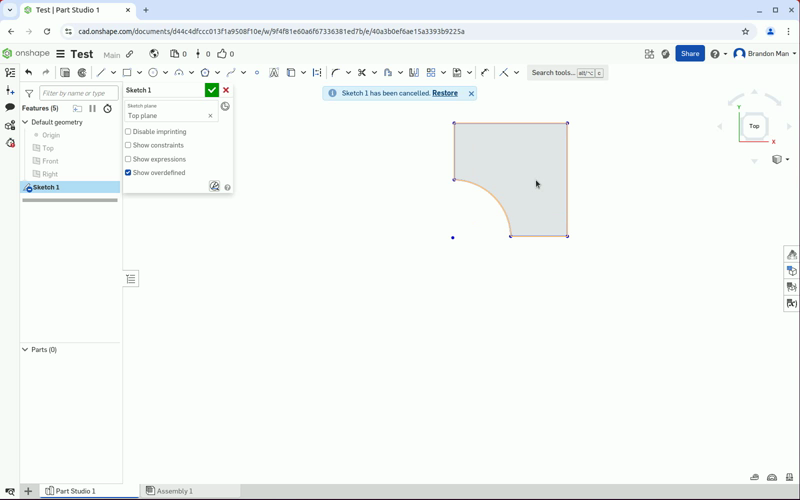
scroll(6)
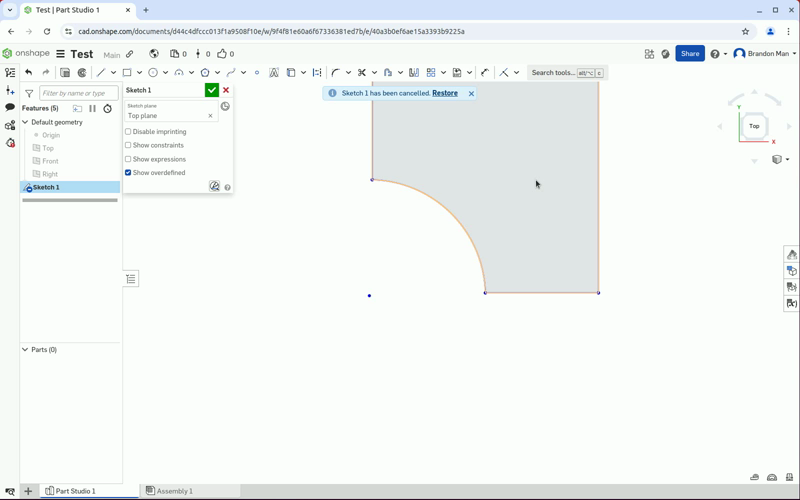
click(536, 179)
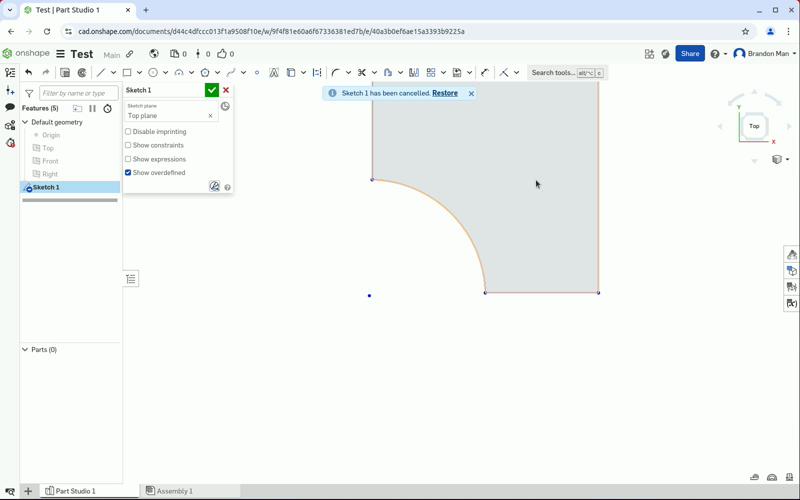
scroll(-6)
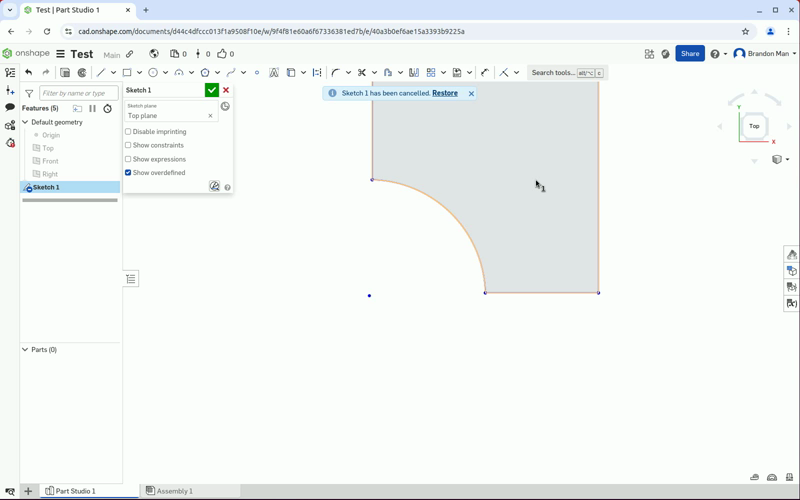
scroll(-6)
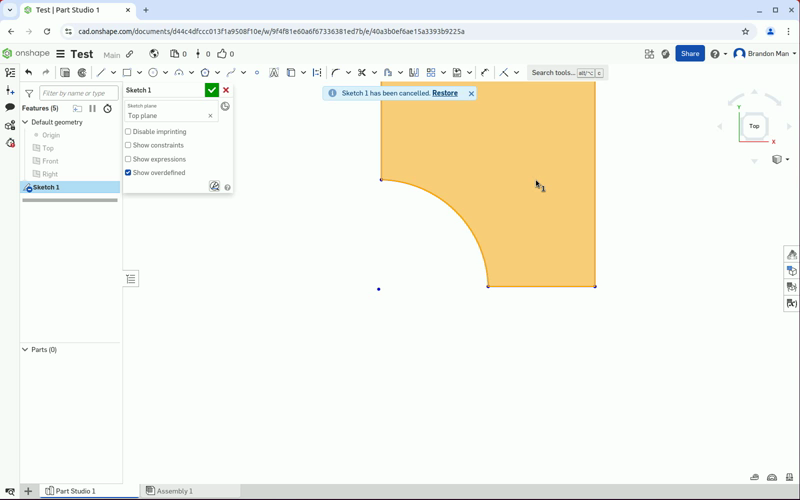
scroll(-6)
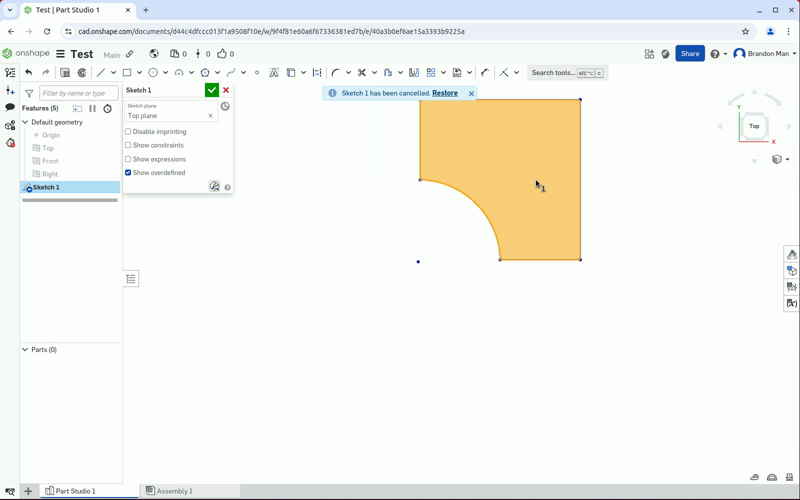
scroll(-6)
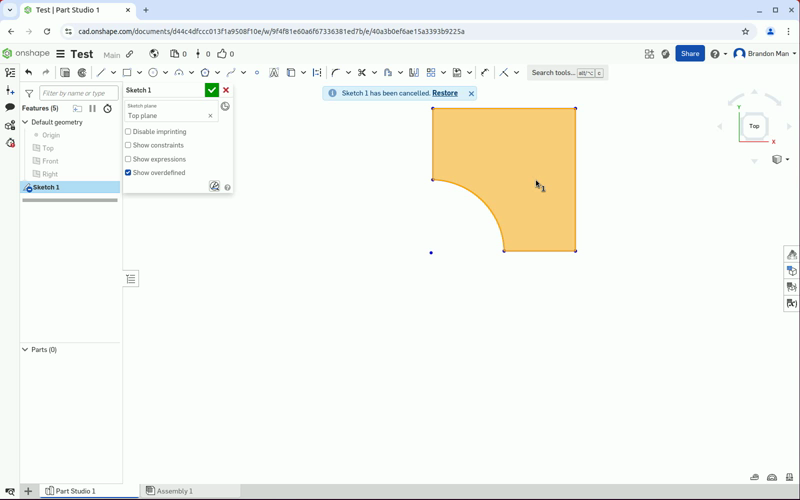
scroll(-6)
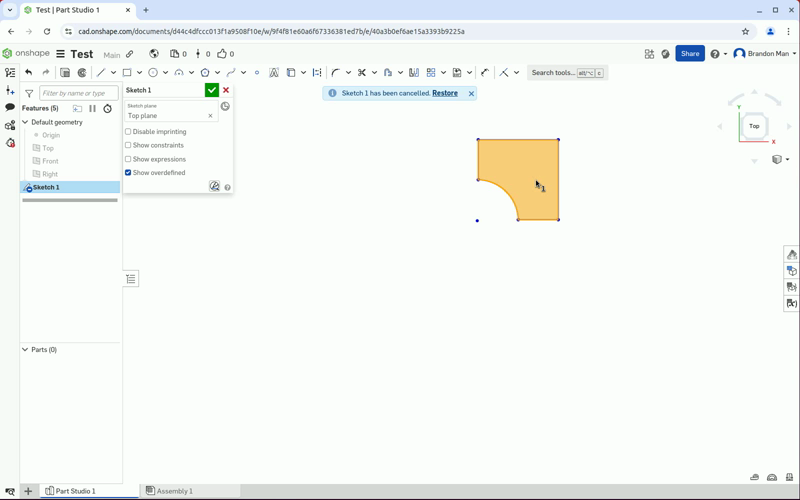
scroll(-6)
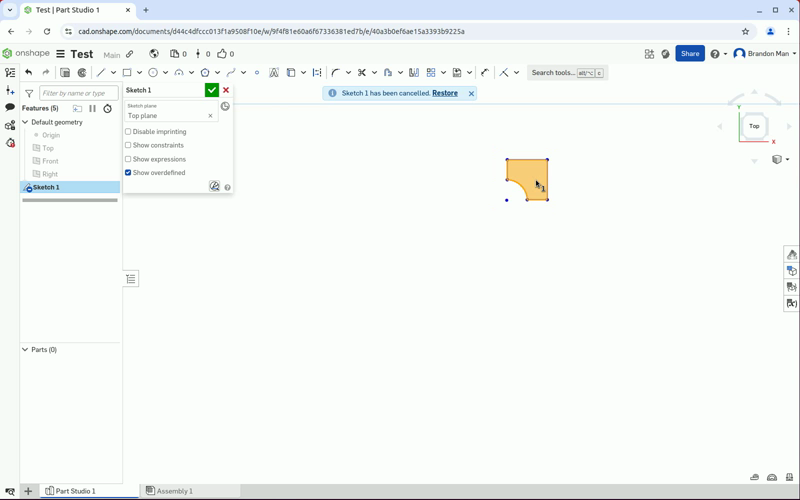
scroll(-6)
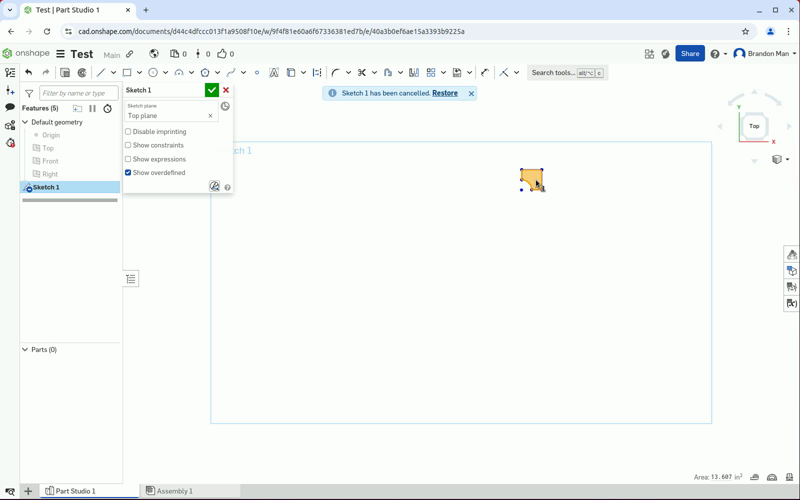
mouse_move(73, 352)
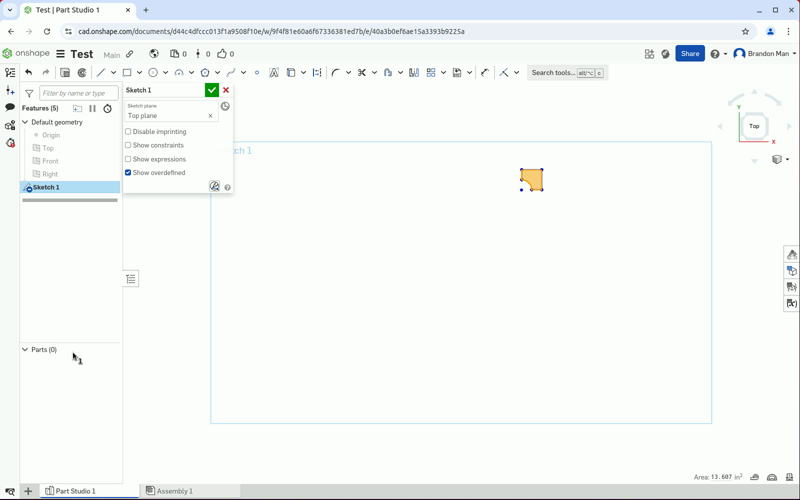
key(shift+y)
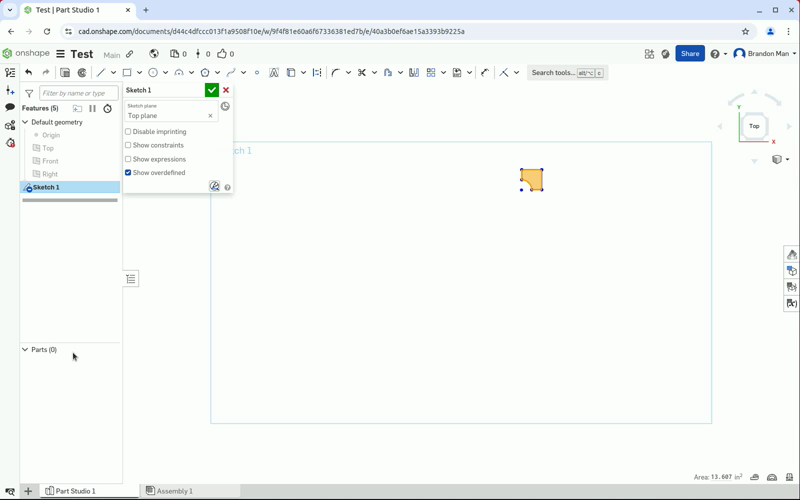
key(shift+e)
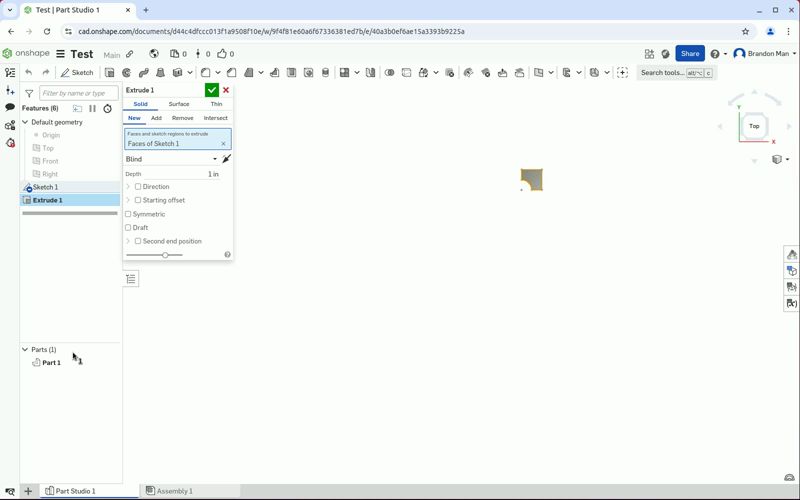
mouse_move(143, 106)
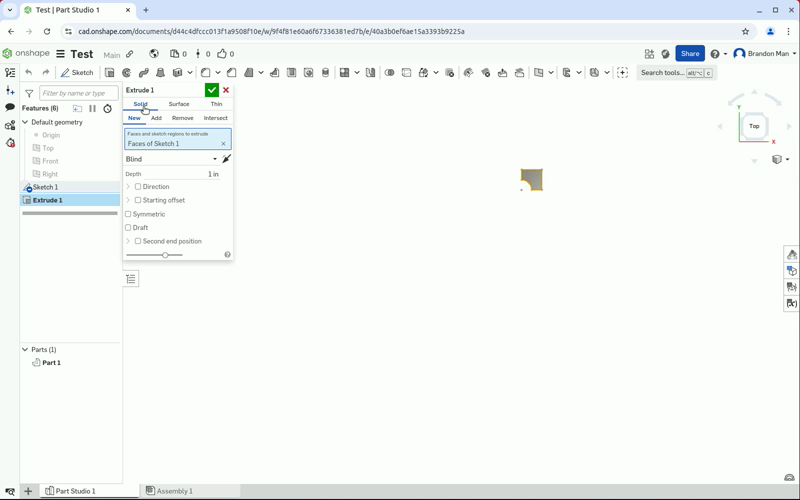
click(143, 106)
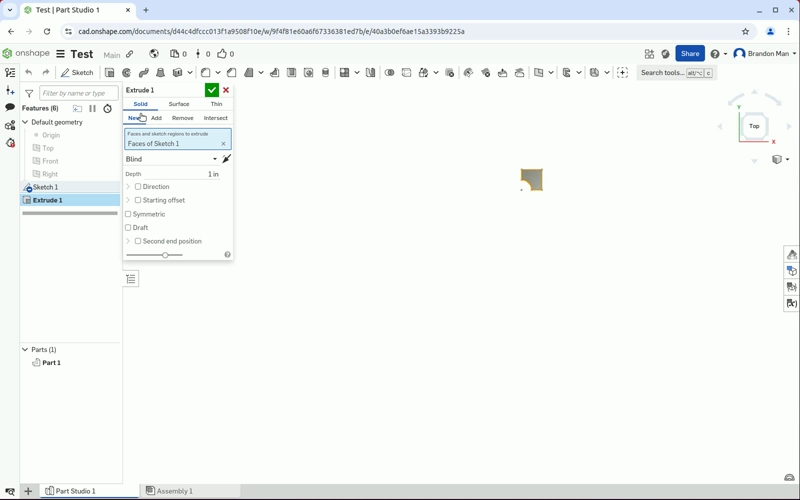
mouse_move(137, 120)
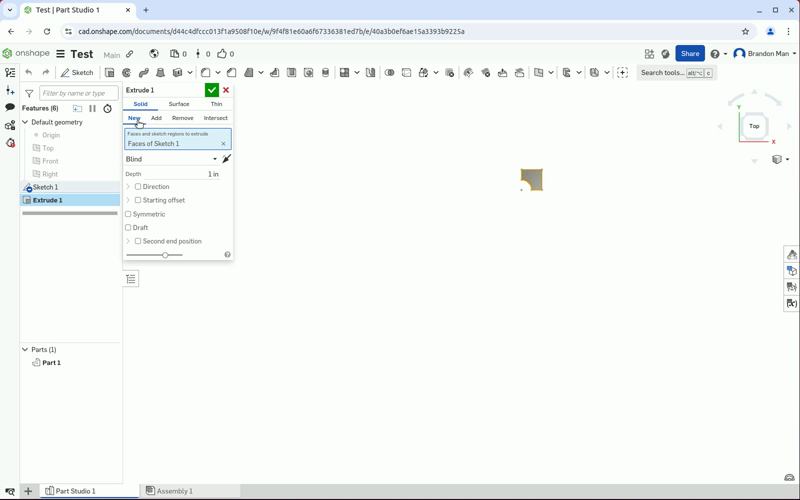
click(137, 120)
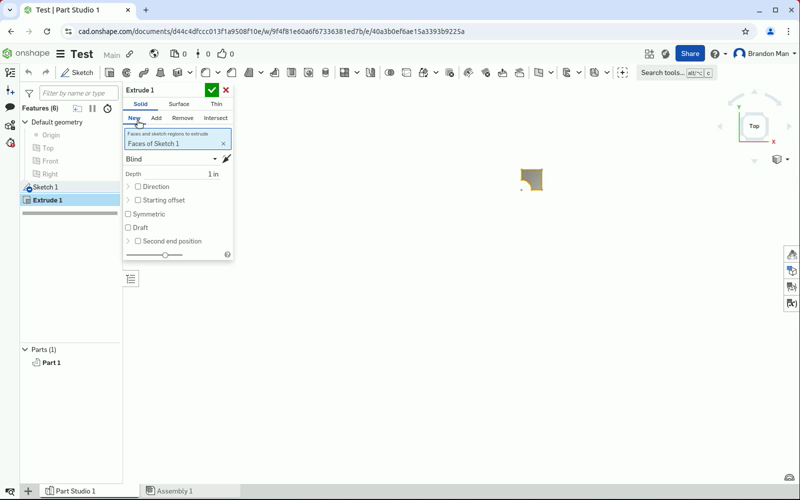
key(tab, 4)
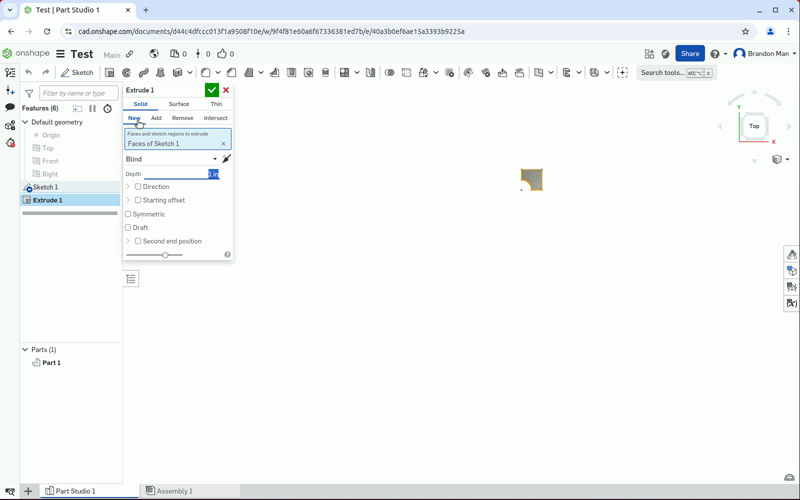
text(3.851)
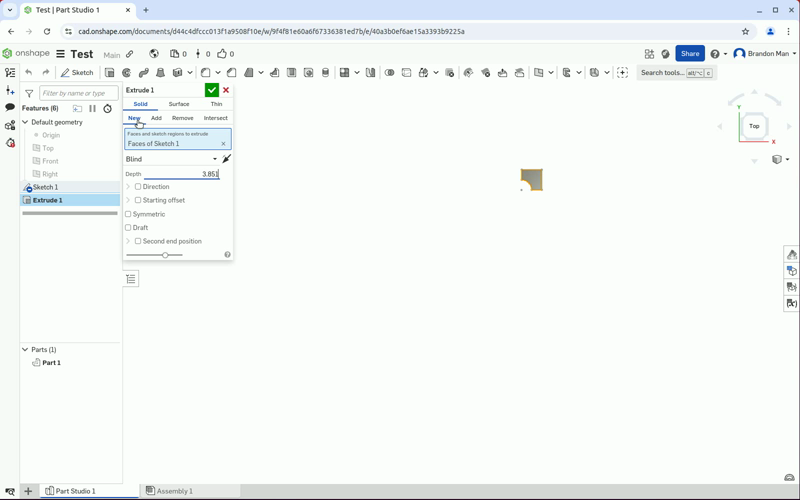
key(enter)
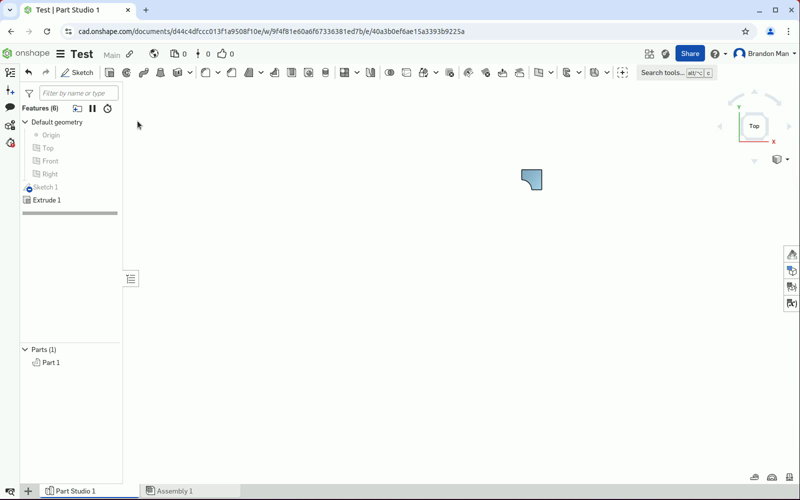
key(shift+h)
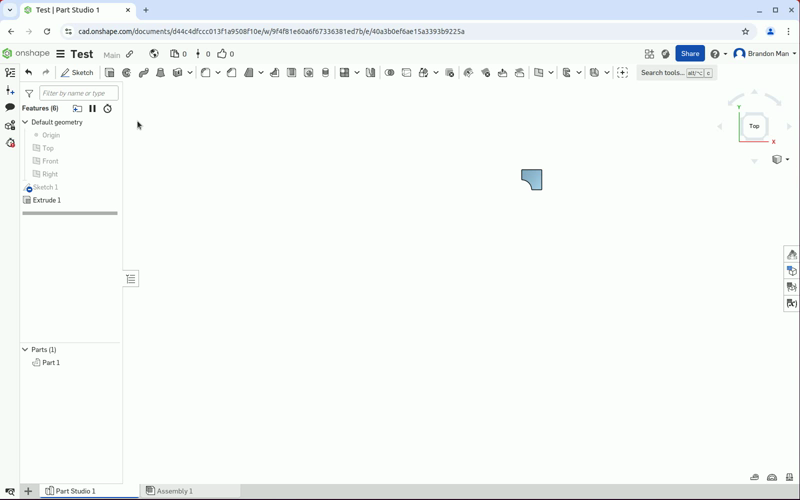
key(shift+h)
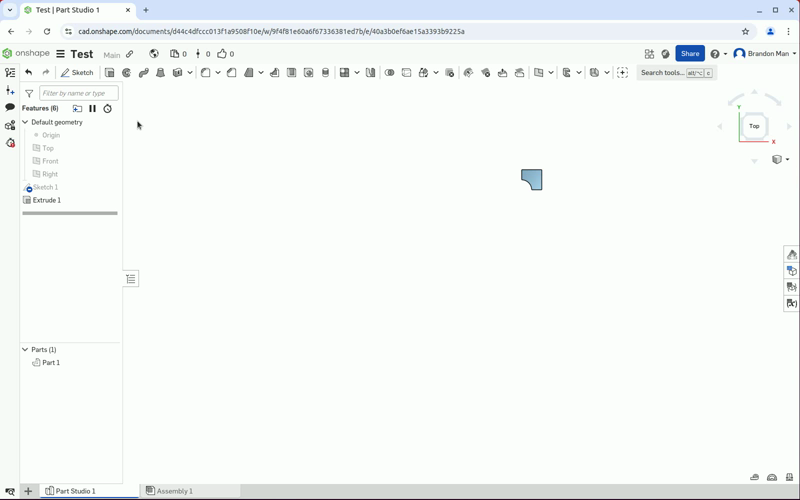
mouse_move(73, 189)
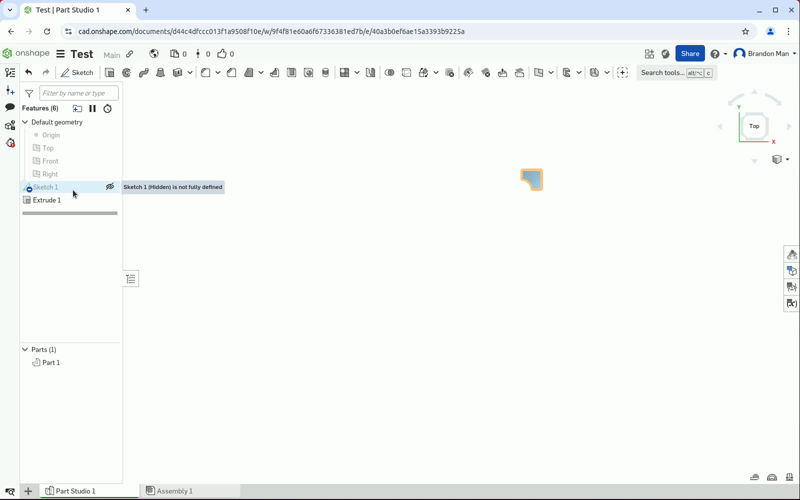
click(73, 189)
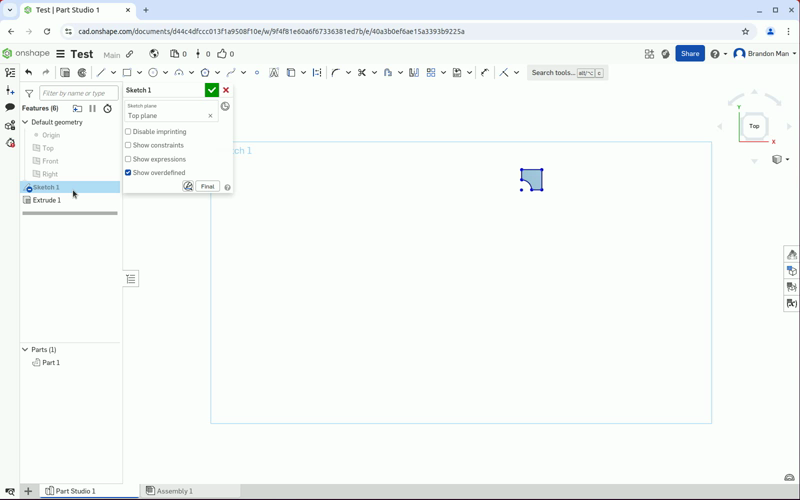
mouse_move(229, 92)
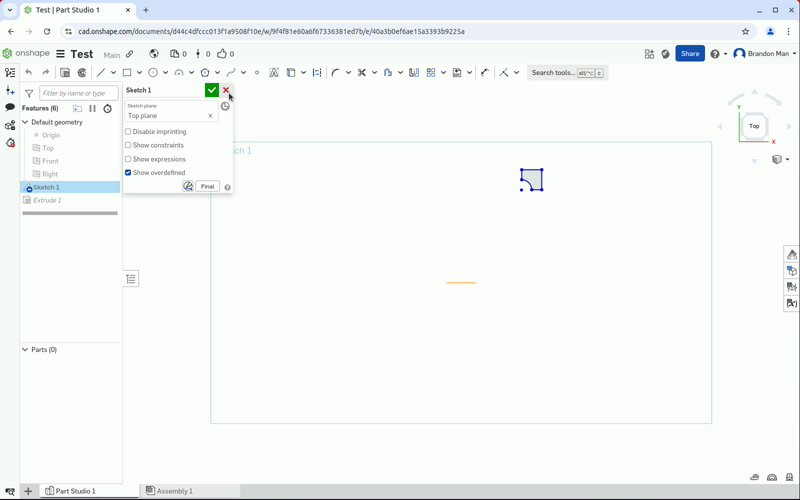
click(229, 92)
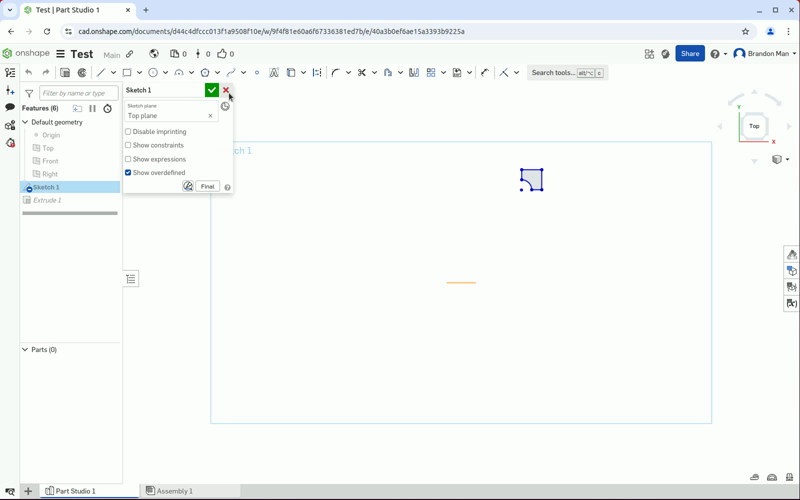
key(shift+s)
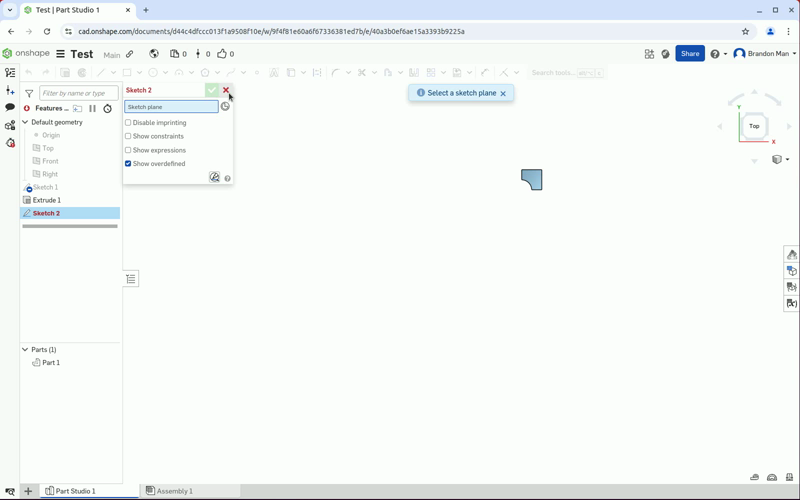
mouse_move(73, 150)
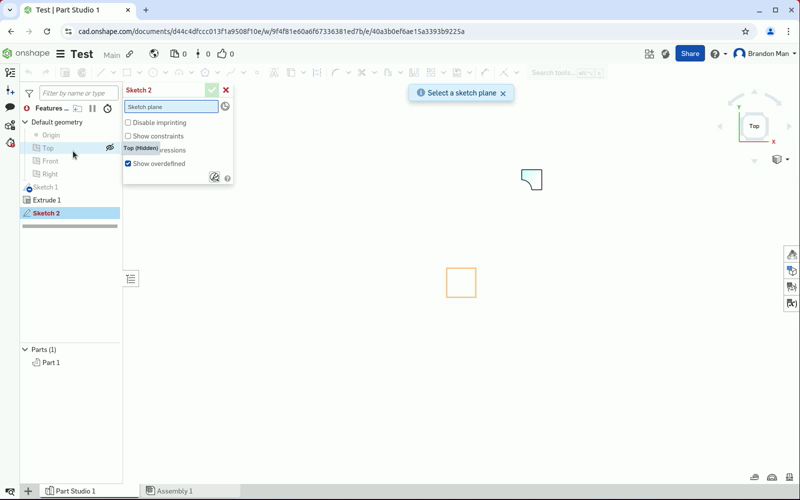
click(73, 150)
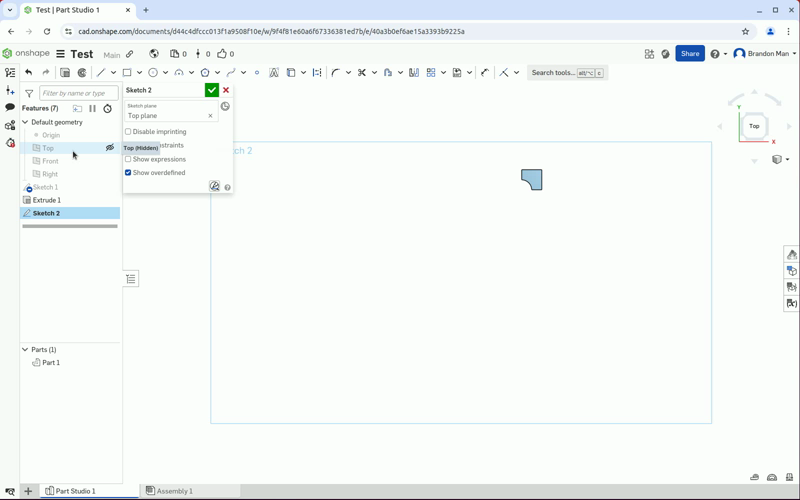
mouse_move(73, 352)
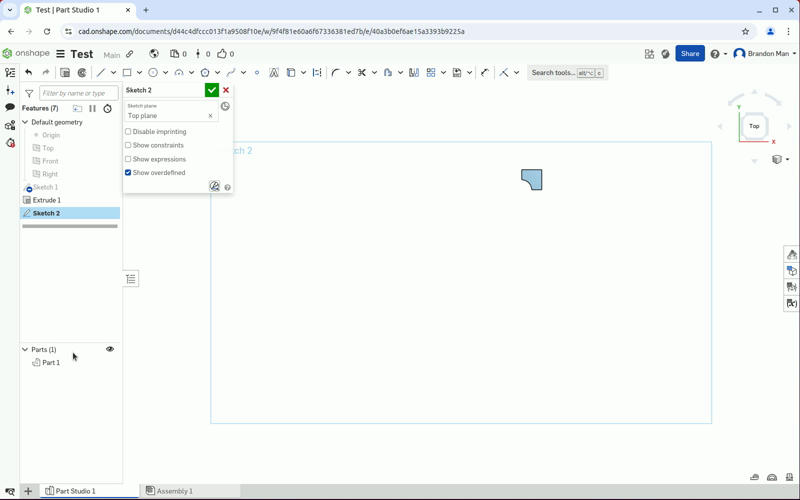
key(y)
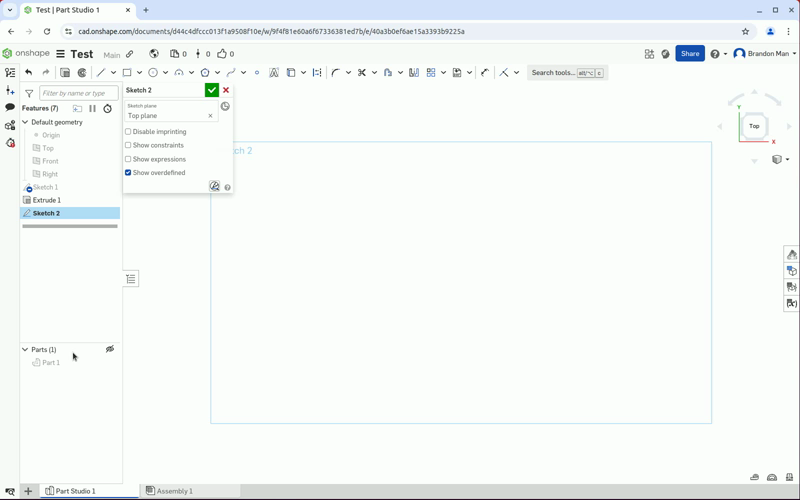
key(l)
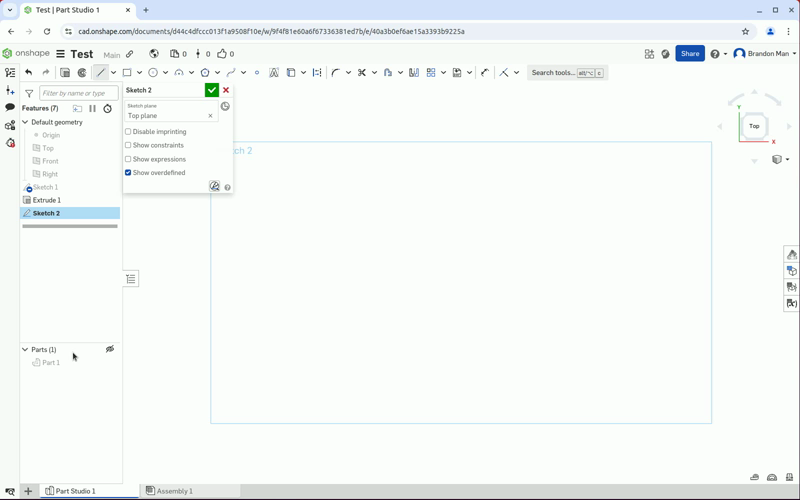
key_down(shift)
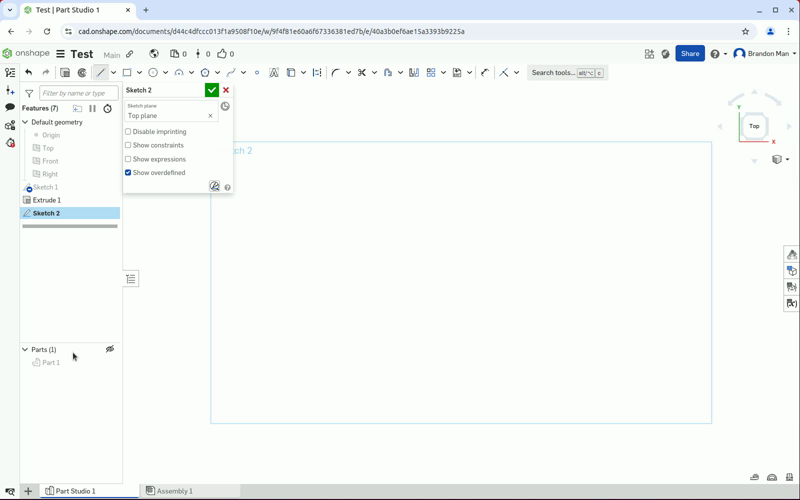
mouse_move(379, 376)
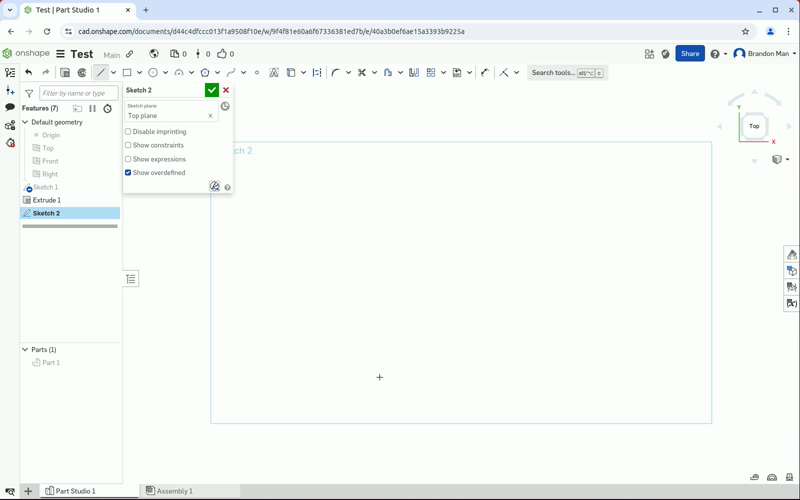
click(379, 376)
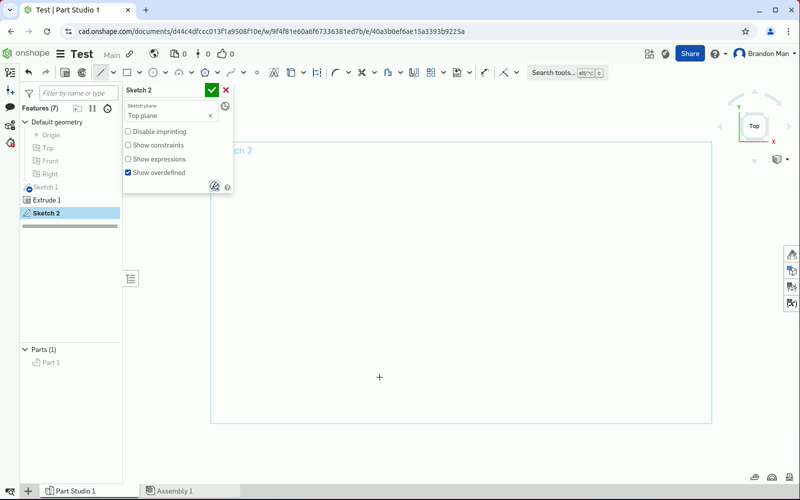
key_up(shift)
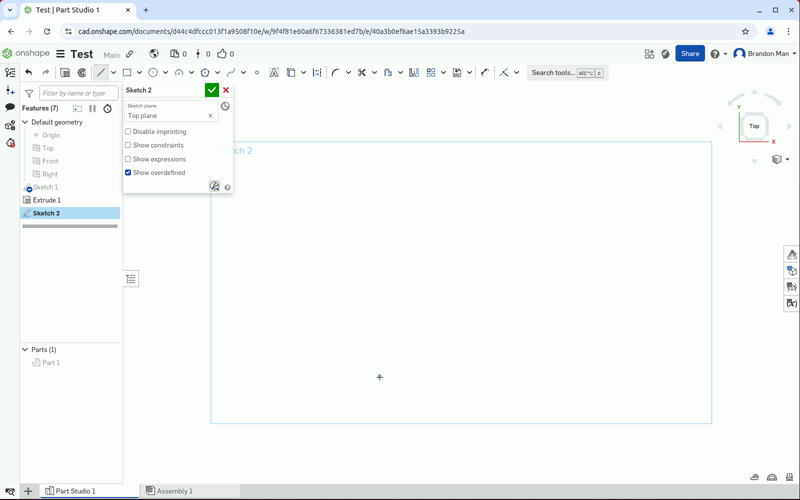
key_down(shift)
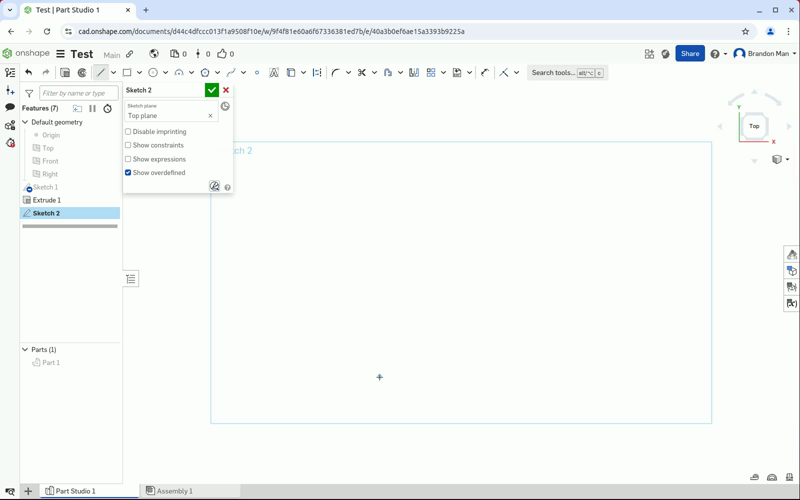
mouse_move(409, 376)
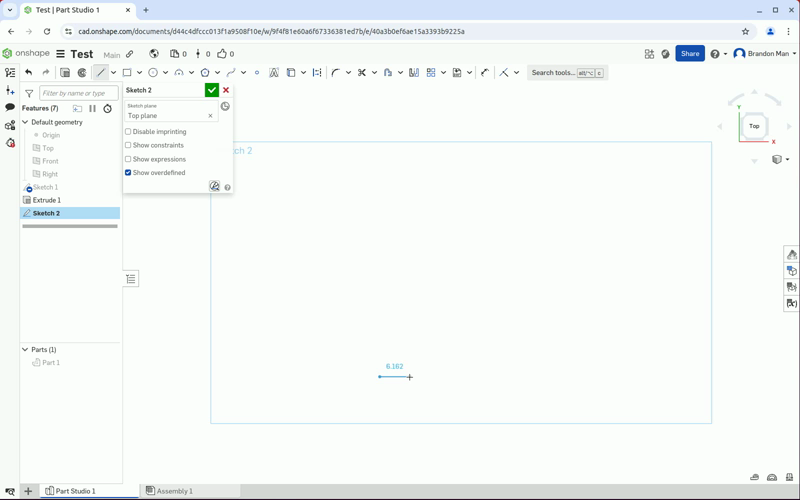
mouse_move(388, 376)
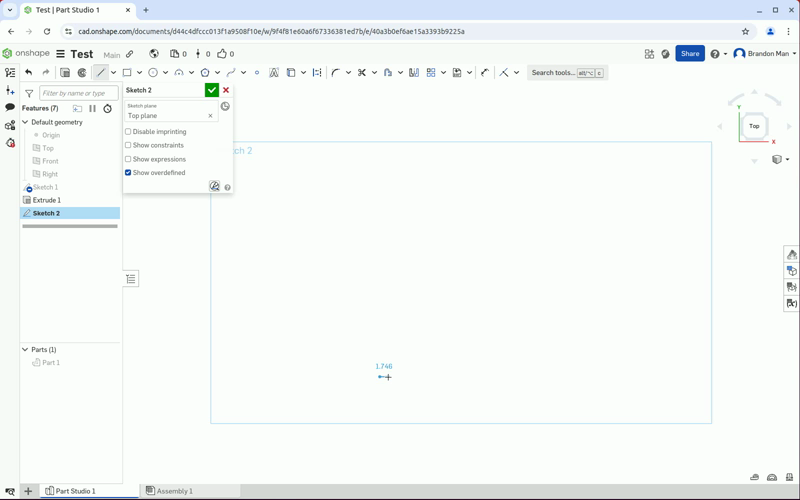
click(388, 376)
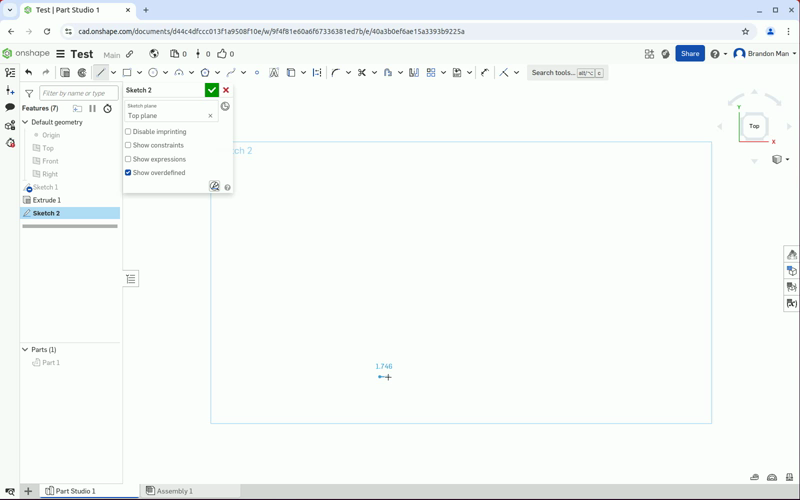
key_up(shift)
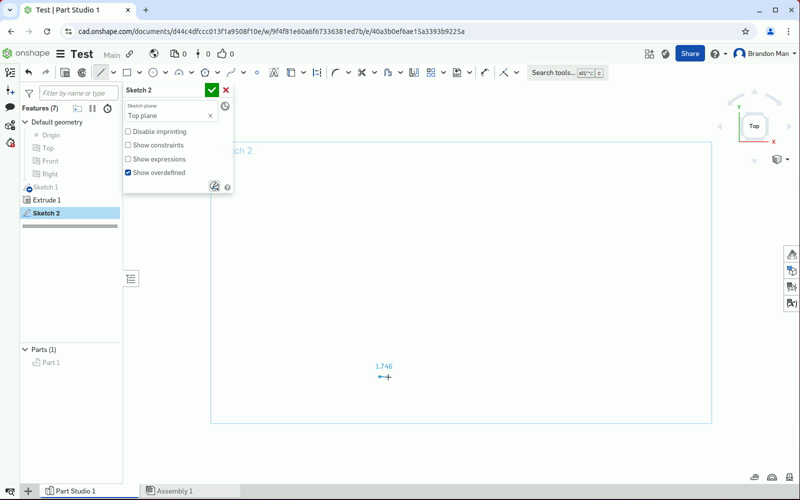
key(esc)
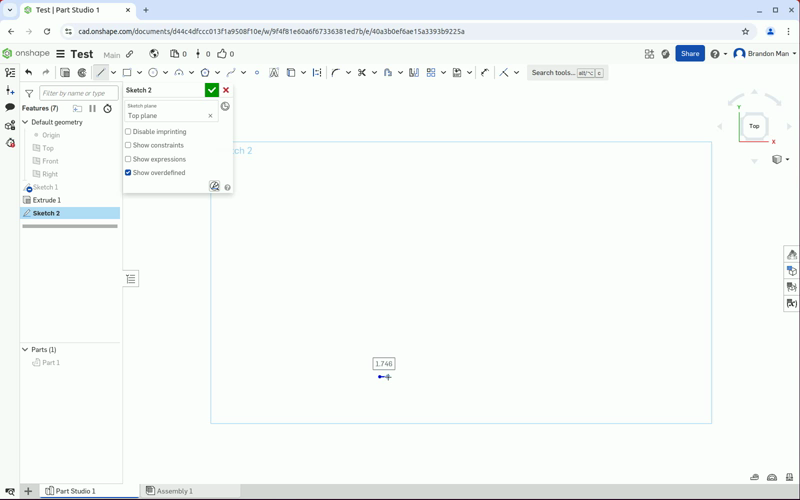
key(a)
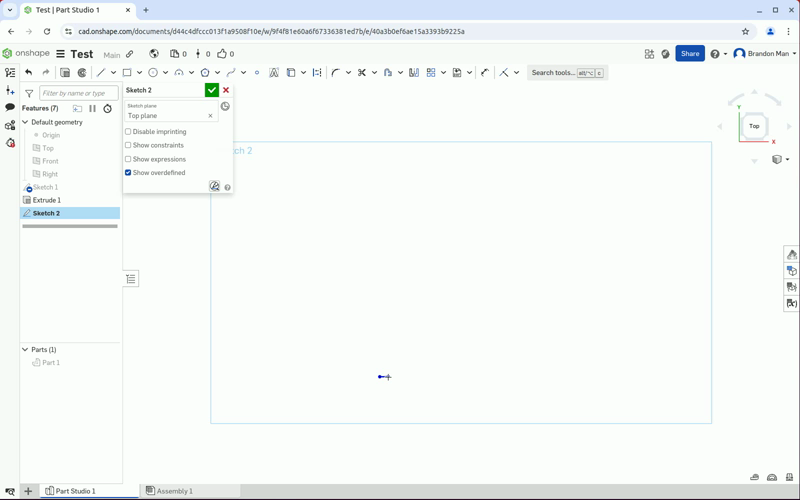
mouse_move(388, 376)
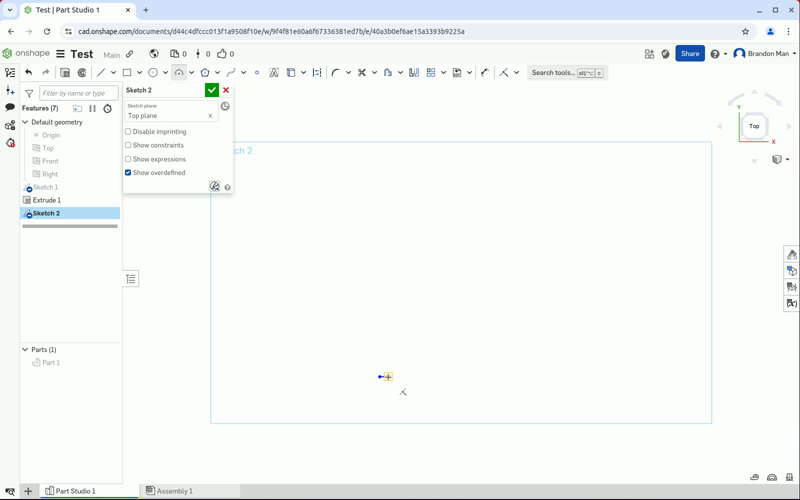
click(388, 376)
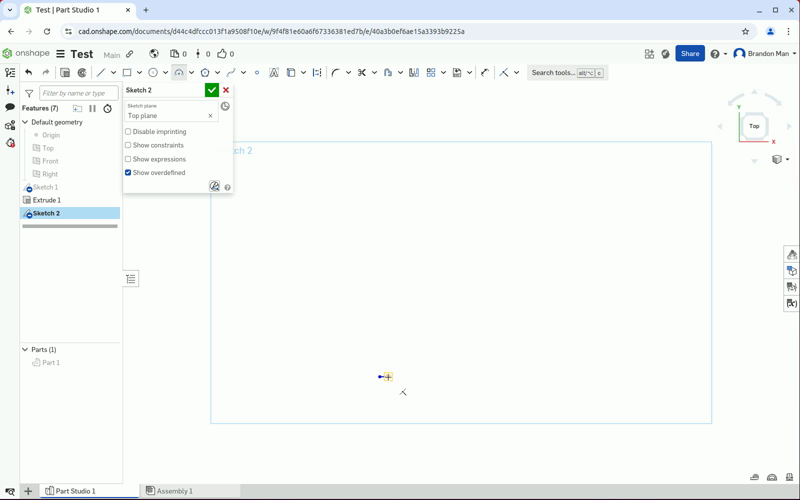
key_down(shift)
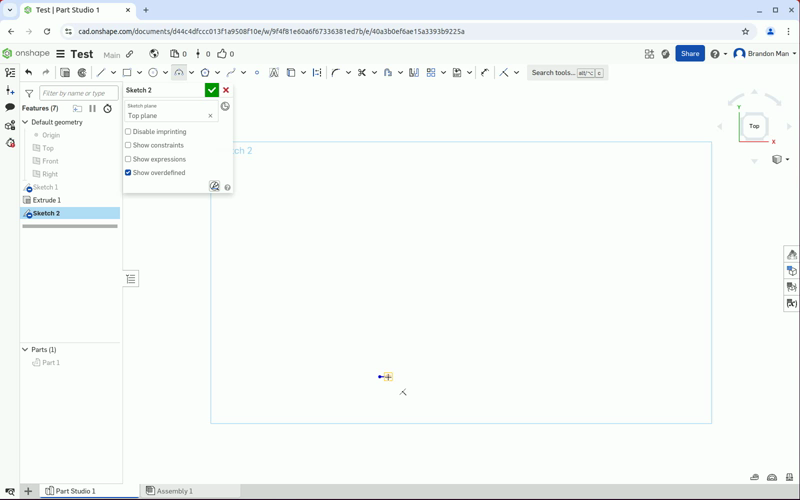
mouse_move(399, 385)
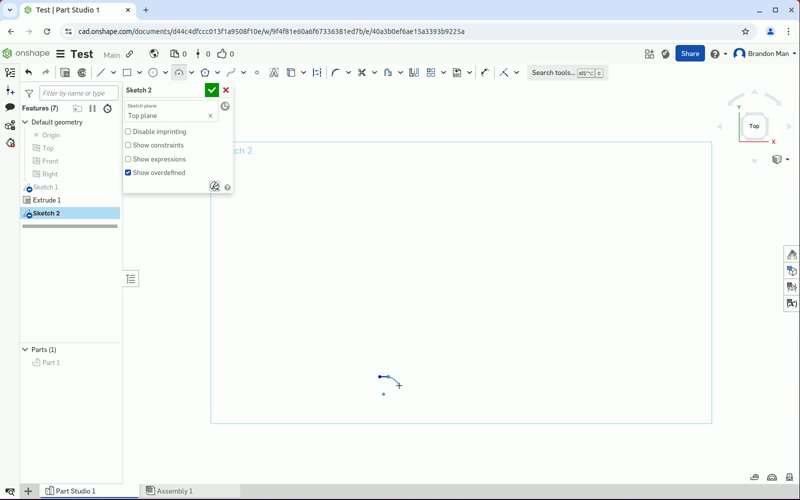
click(399, 385)
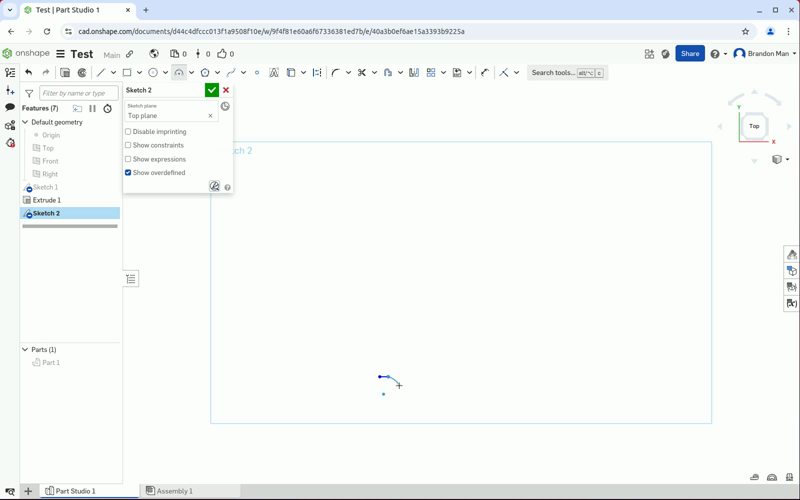
mouse_move(404, 367)
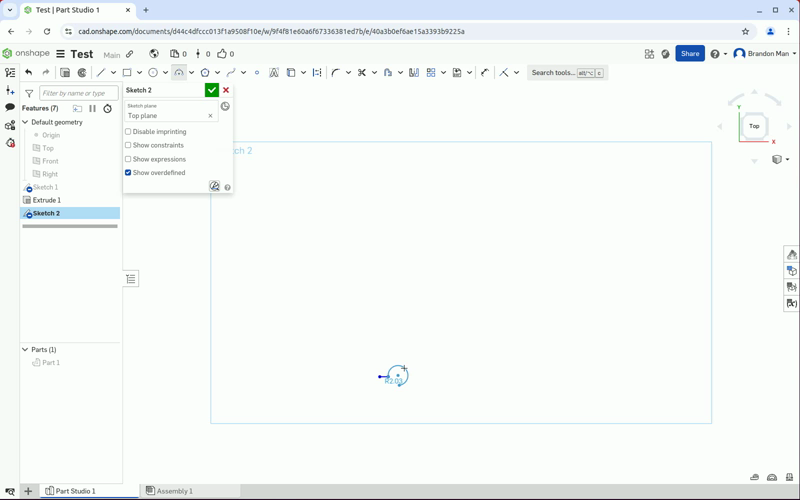
click(404, 367)
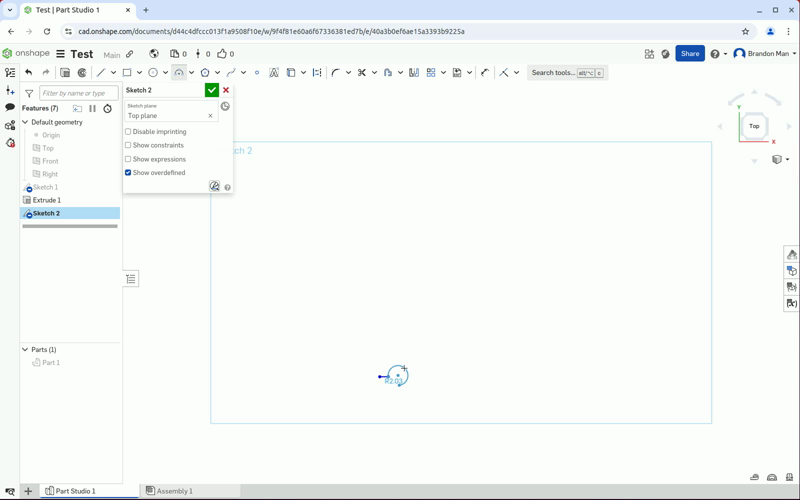
key_up(shift)
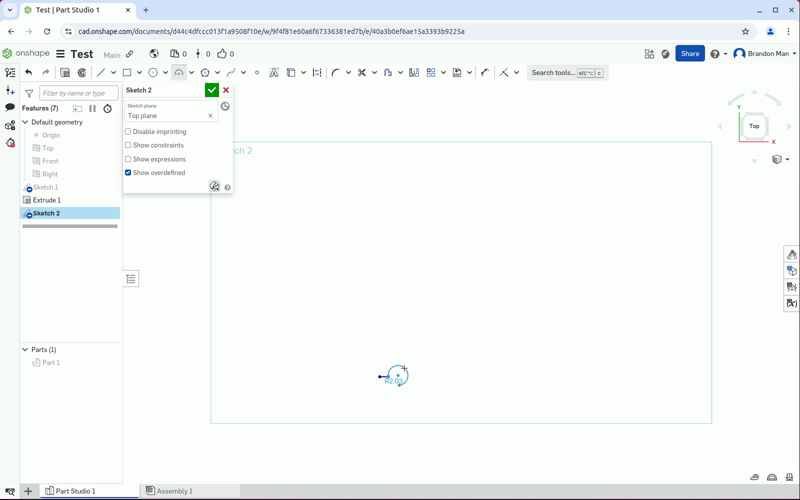
key(esc)
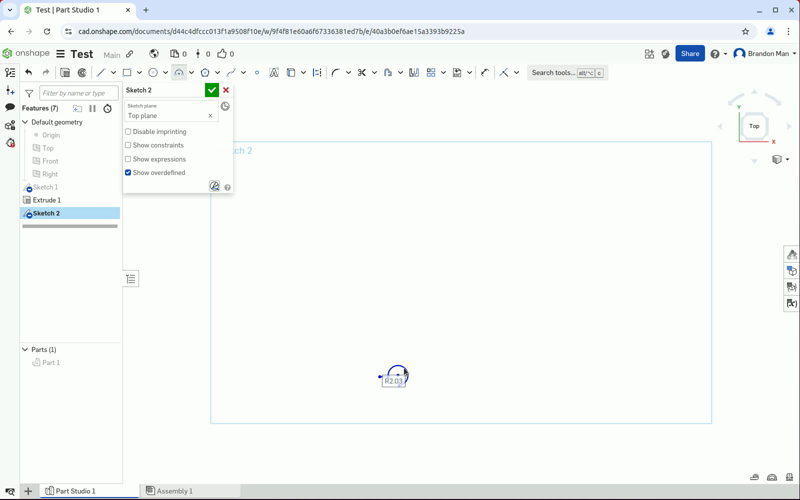
key(l)
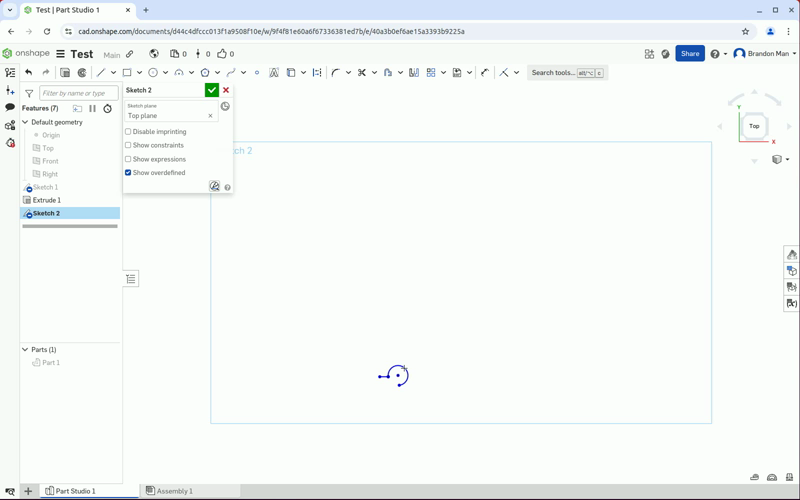
mouse_move(399, 385)
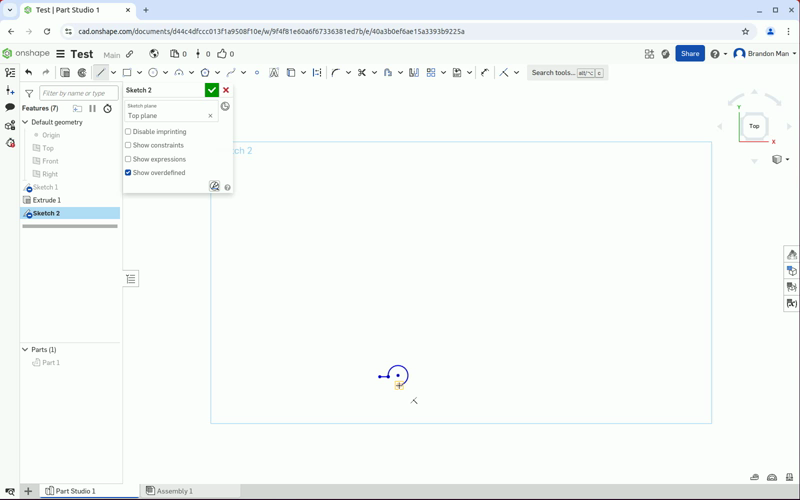
click(399, 385)
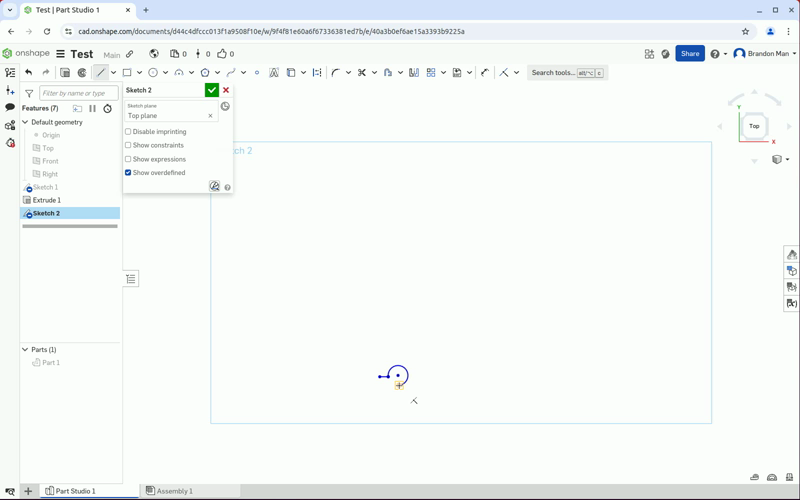
key_down(shift)
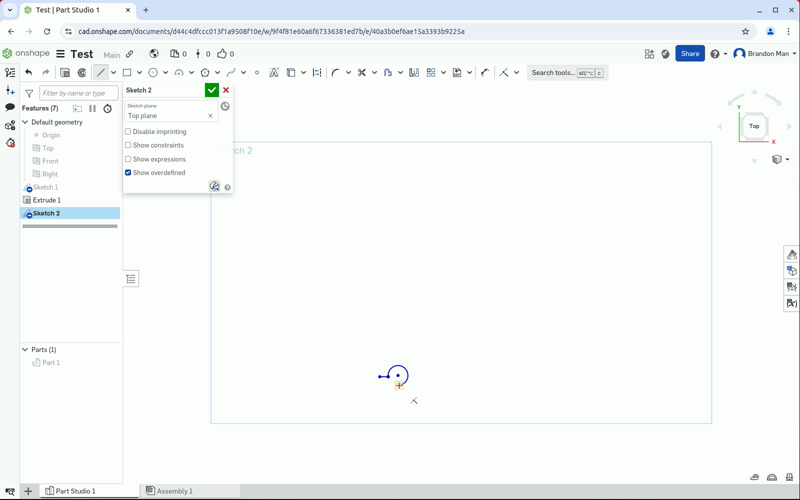
mouse_move(429, 385)
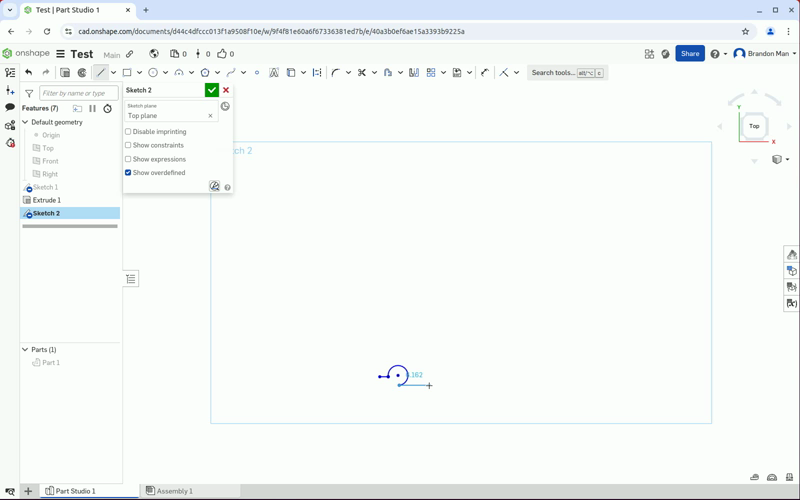
mouse_move(399, 396)
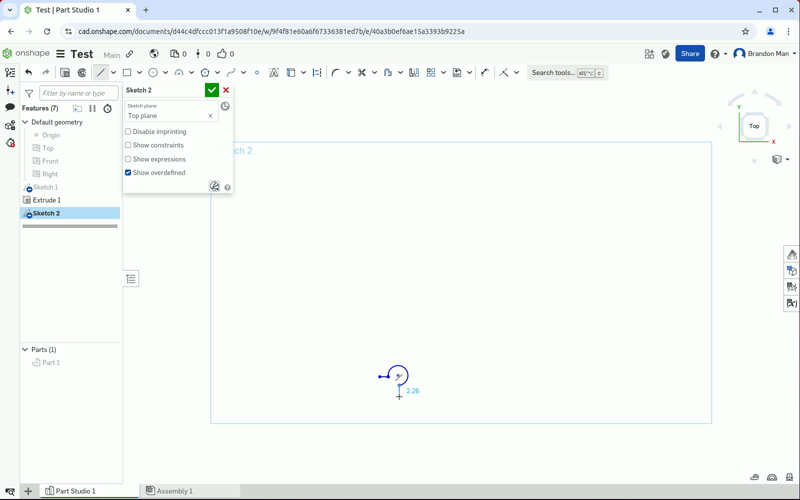
click(399, 396)
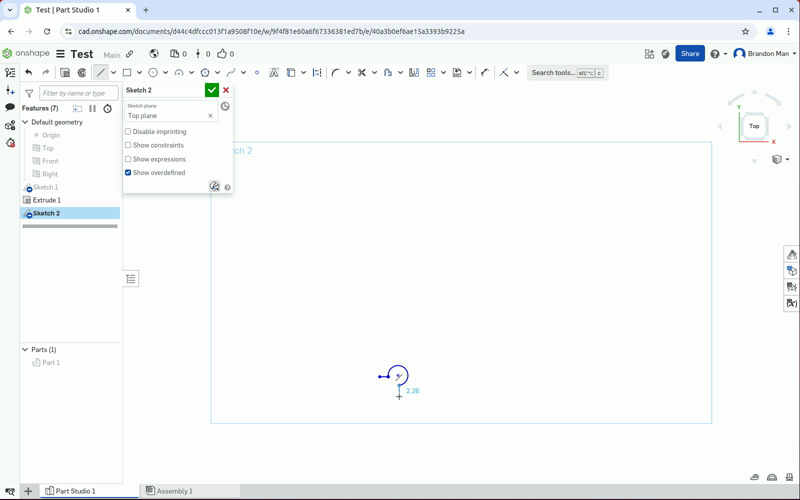
key_up(shift)
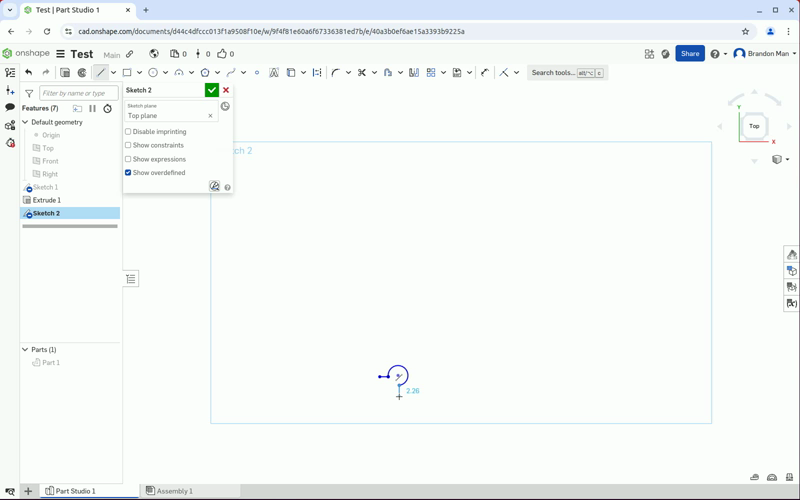
key_down(shift)
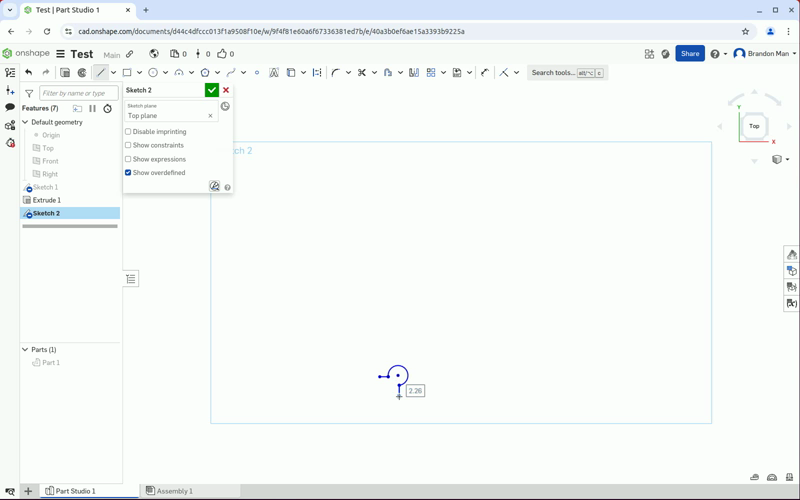
mouse_move(539, 396)
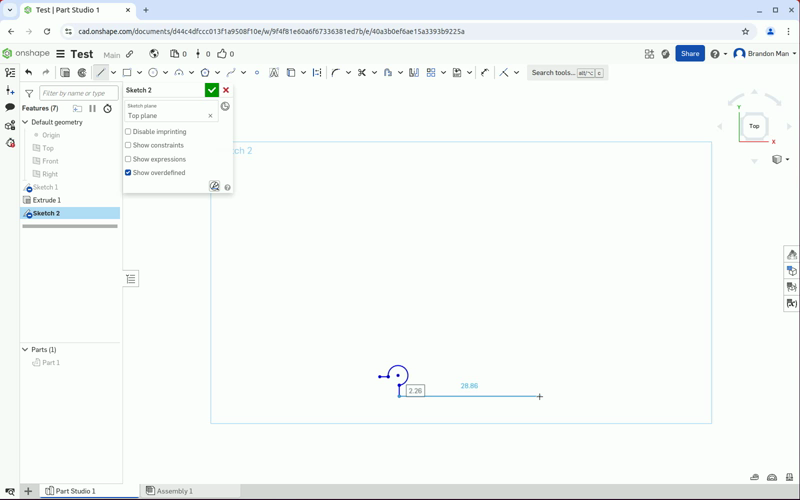
click(539, 396)
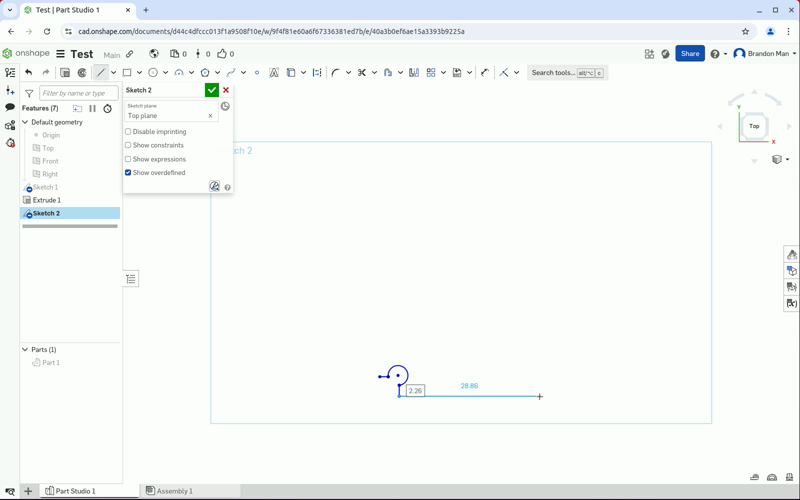
key_up(shift)
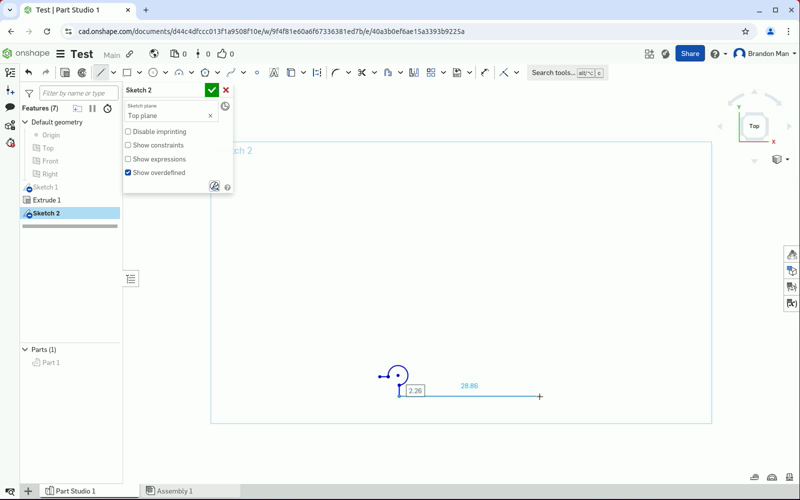
key_down(shift)
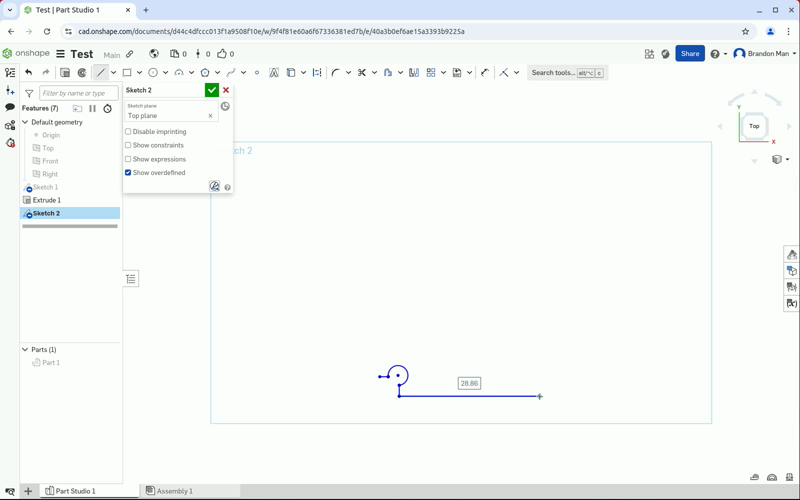
mouse_move(539, 190)
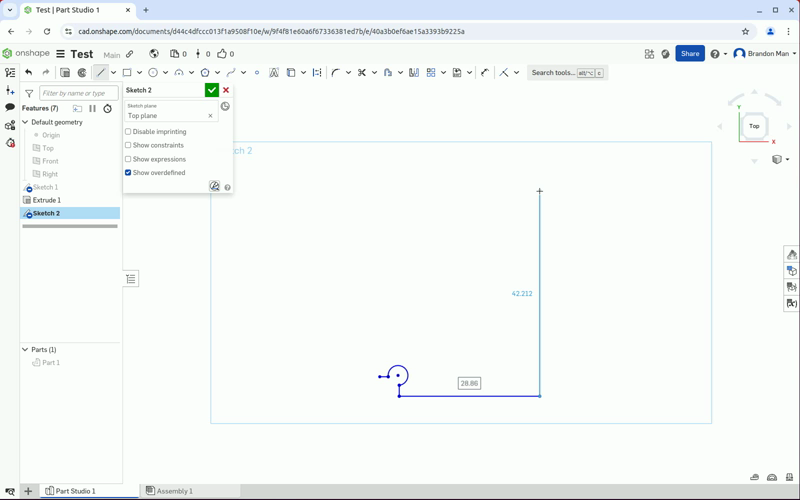
click(539, 190)
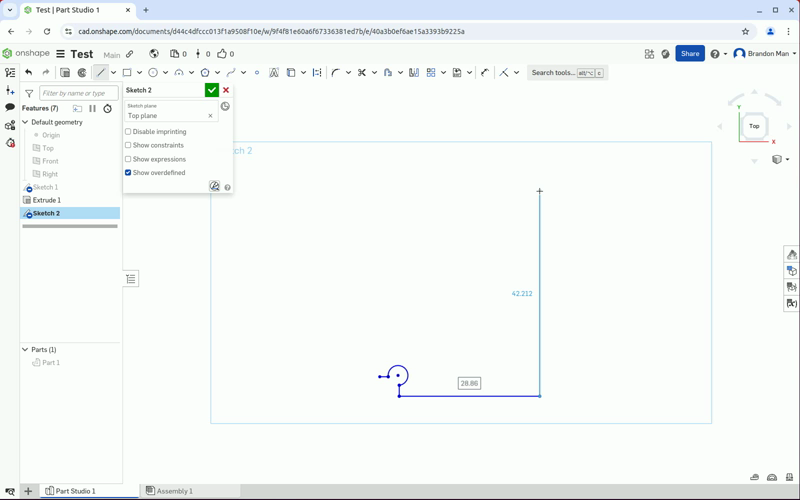
key_up(shift)
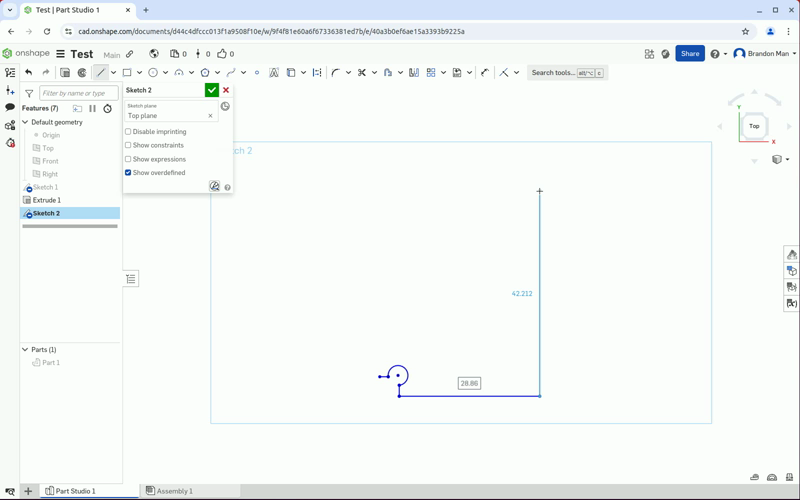
key_down(shift)
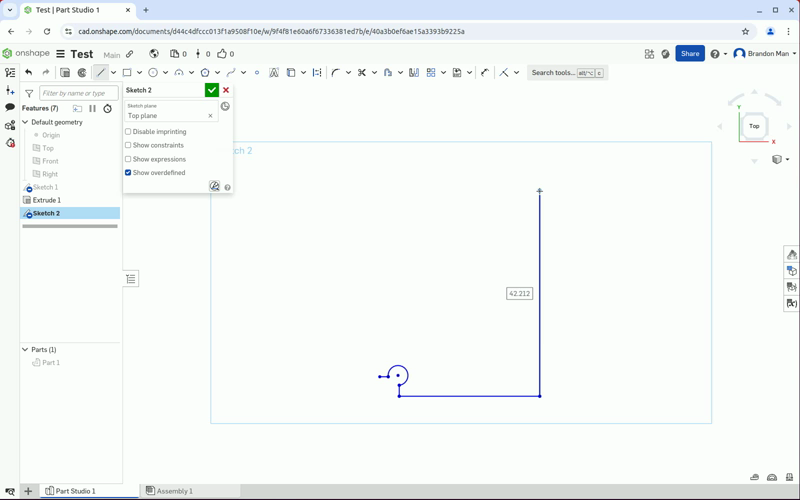
mouse_move(569, 190)
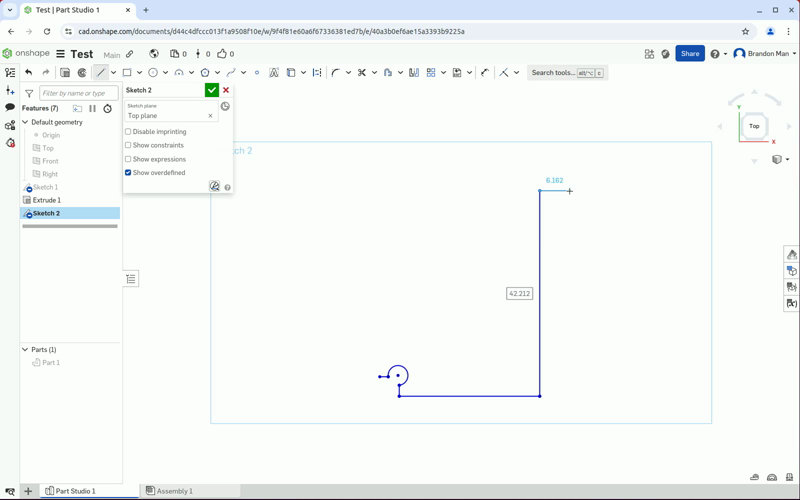
mouse_move(531, 190)
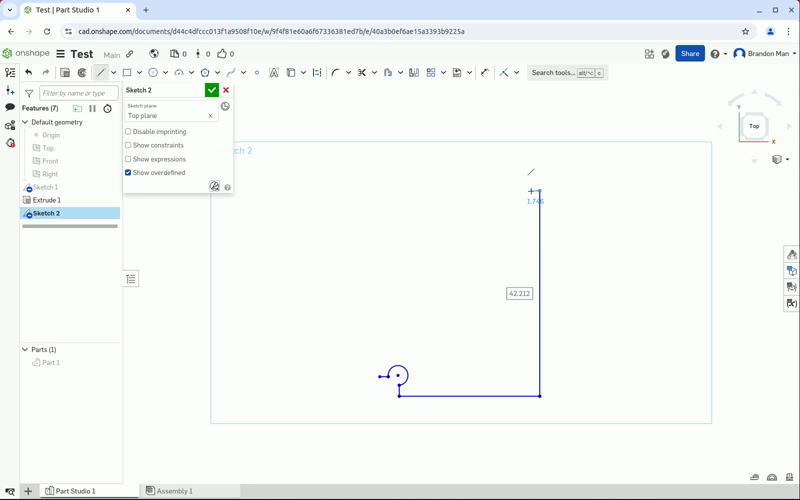
click(531, 190)
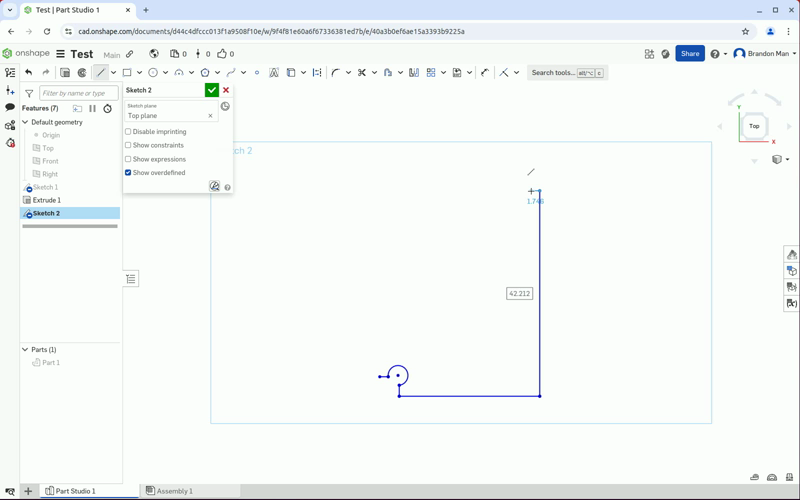
key_up(shift)
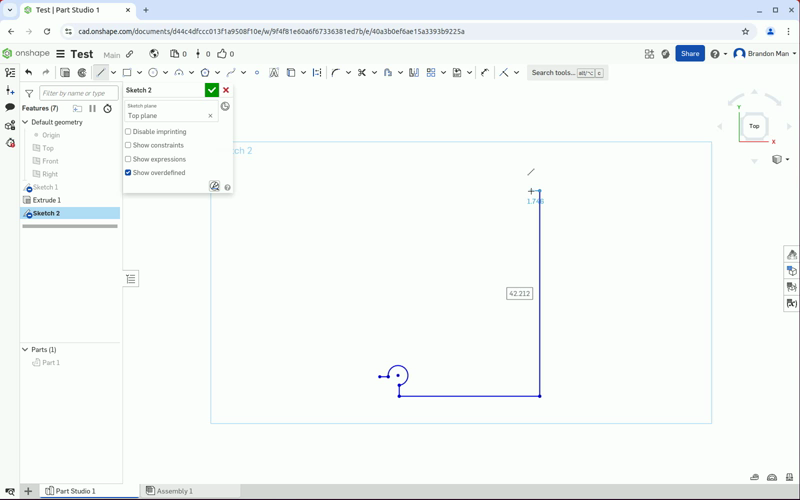
key(esc)
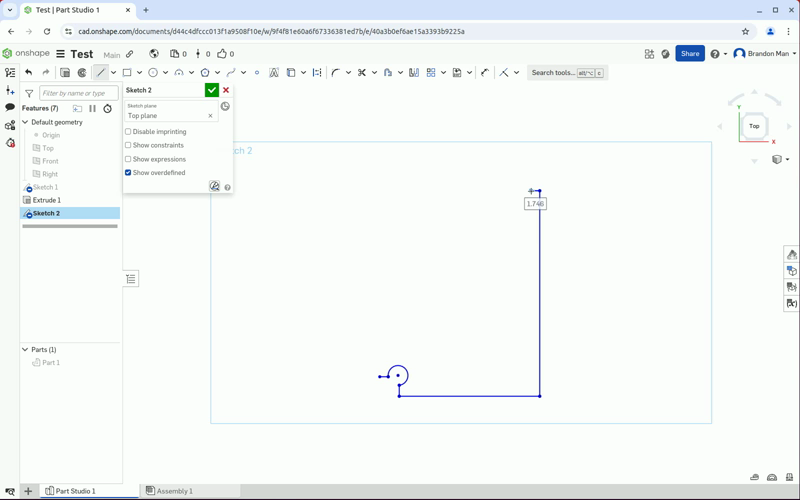
key(a)
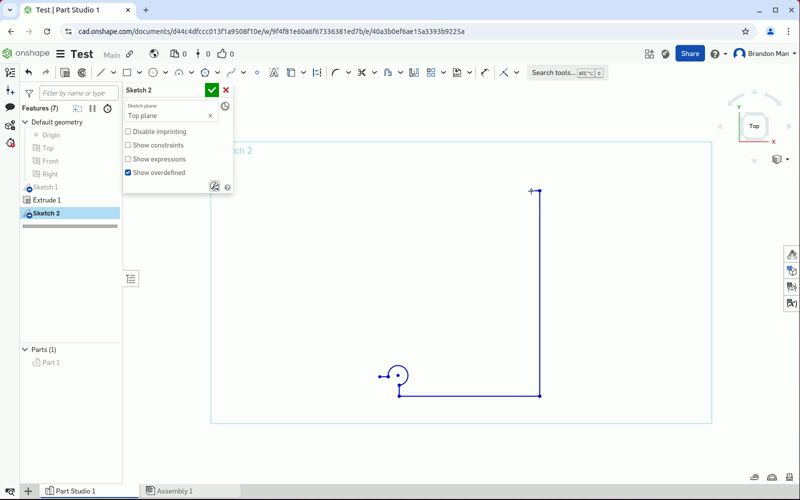
mouse_move(531, 190)
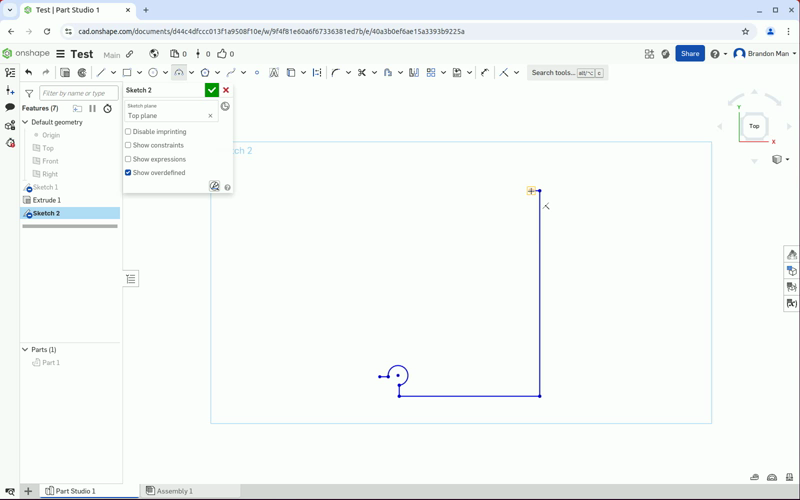
click(531, 190)
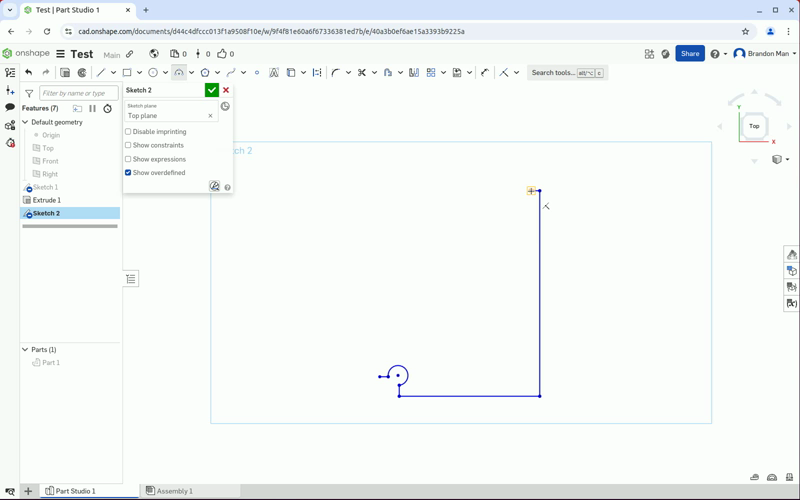
key_down(shift)
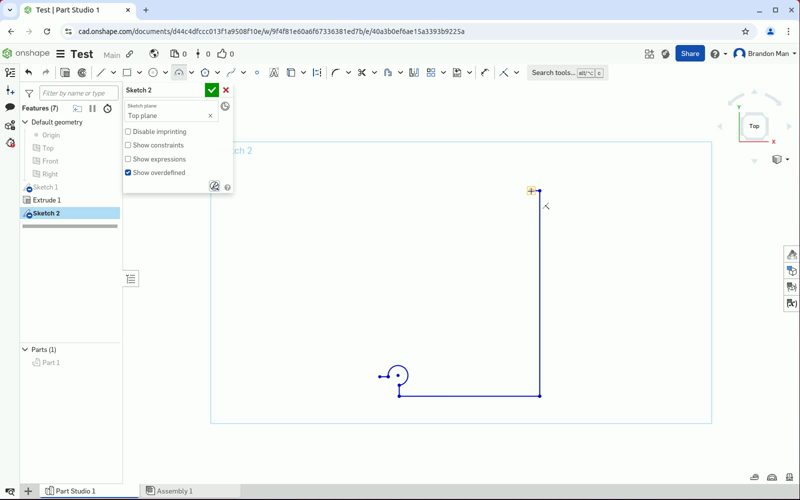
mouse_move(520, 180)
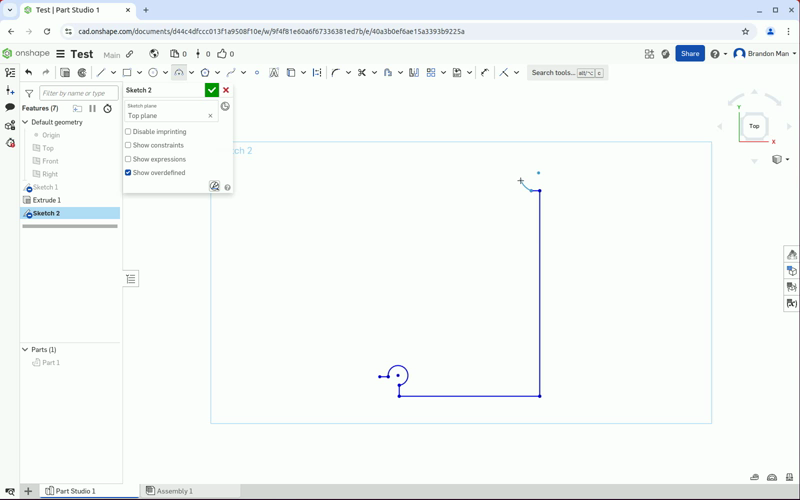
click(520, 180)
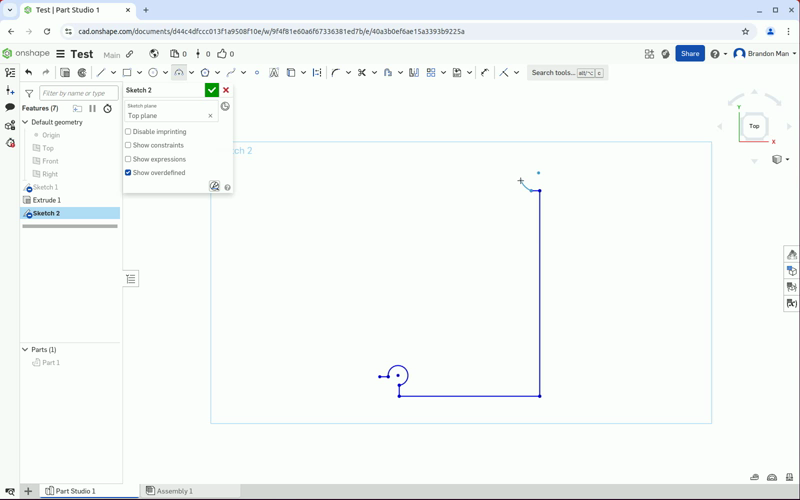
mouse_move(512, 198)
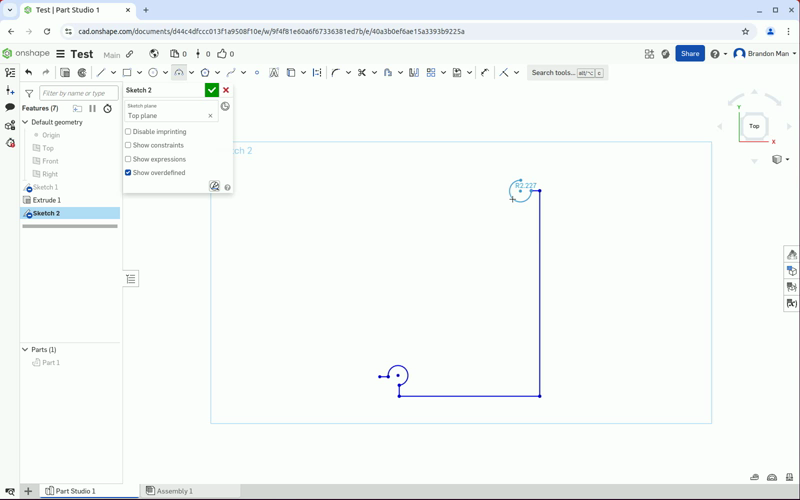
click(512, 198)
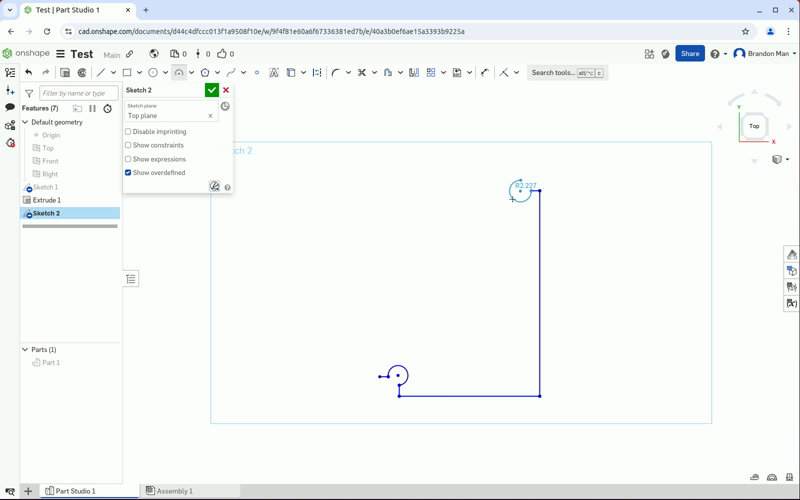
key_up(shift)
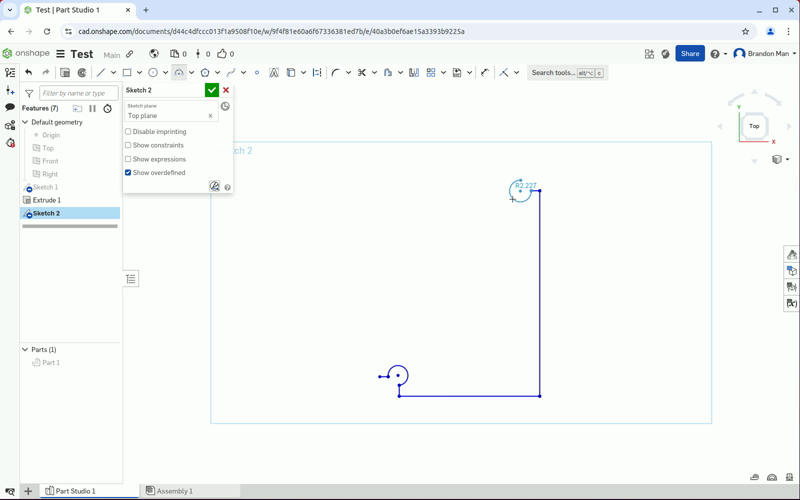
key(esc)
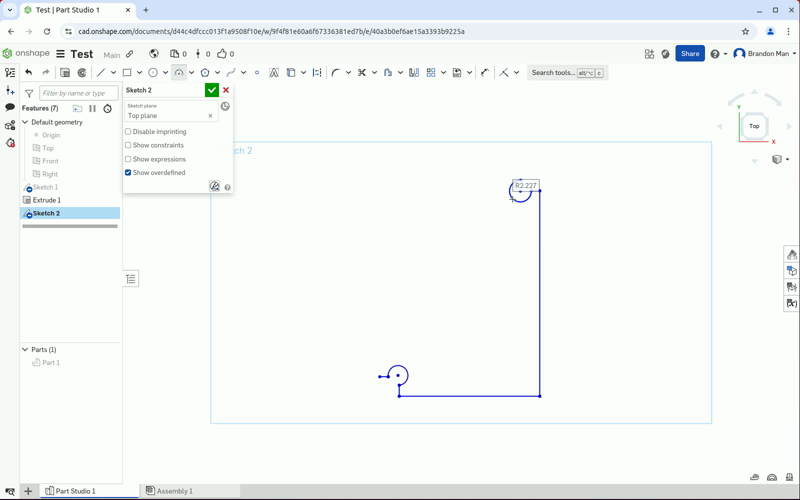
key(l)
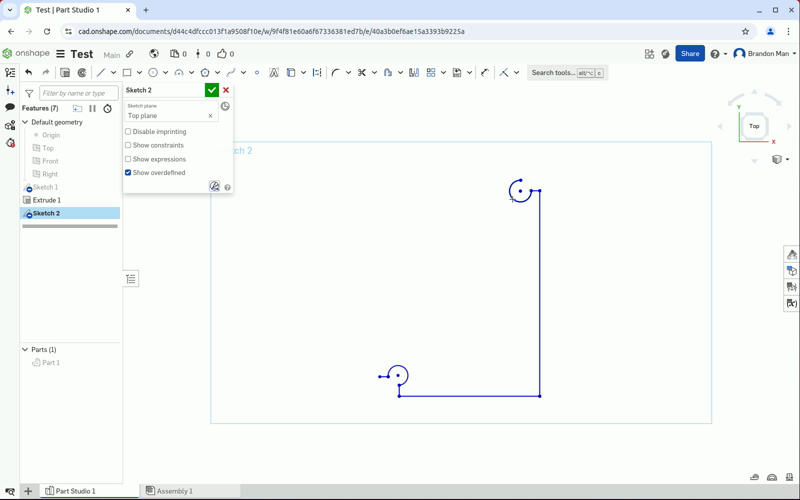
mouse_move(520, 180)
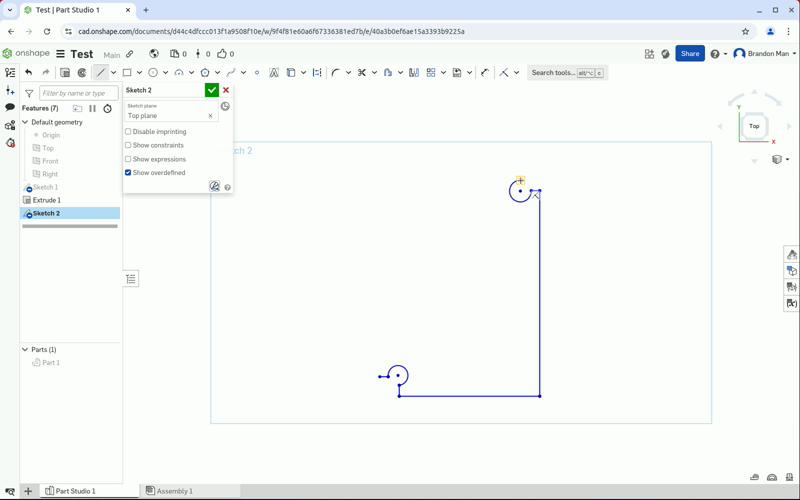
click(520, 180)
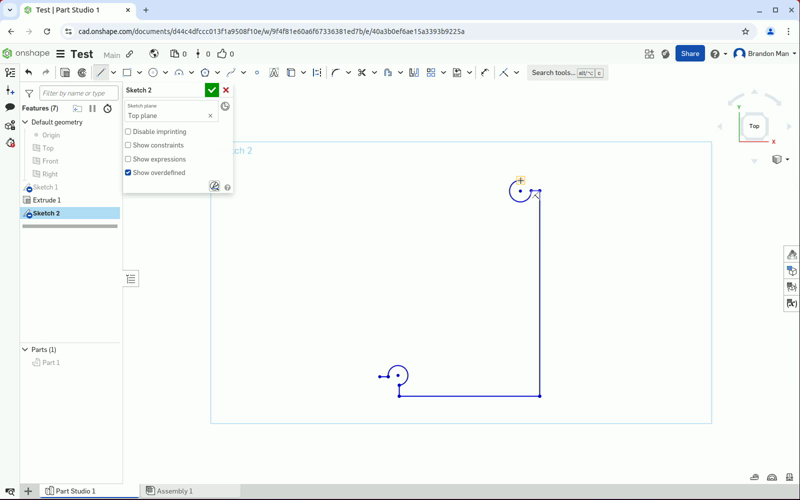
key_down(shift)
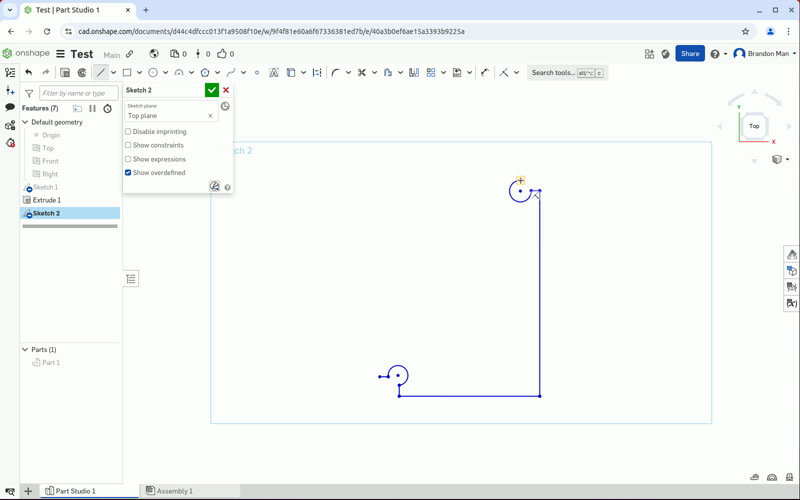
mouse_move(550, 180)
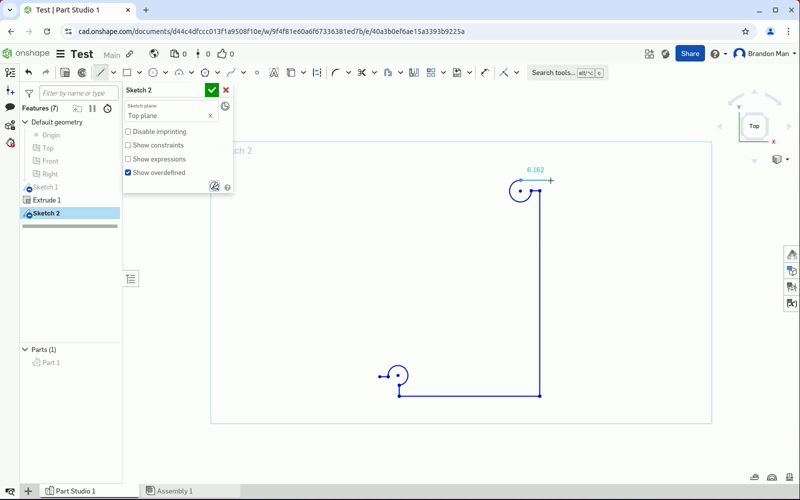
mouse_move(520, 171)
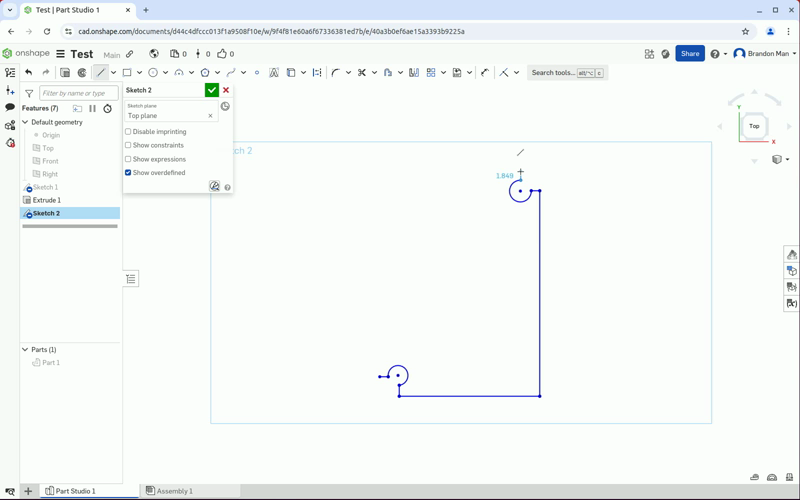
click(520, 171)
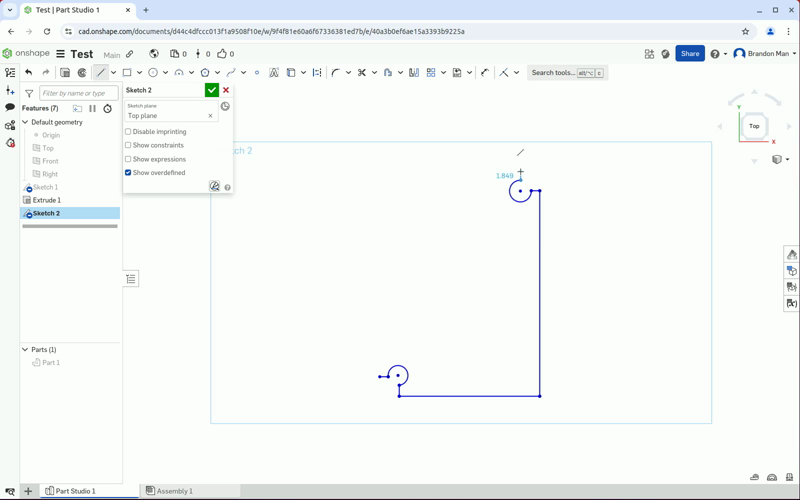
key_up(shift)
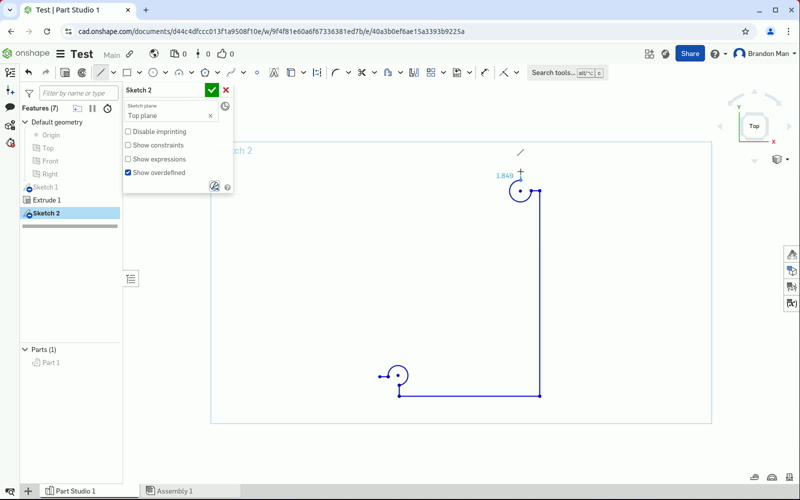
key_down(shift)
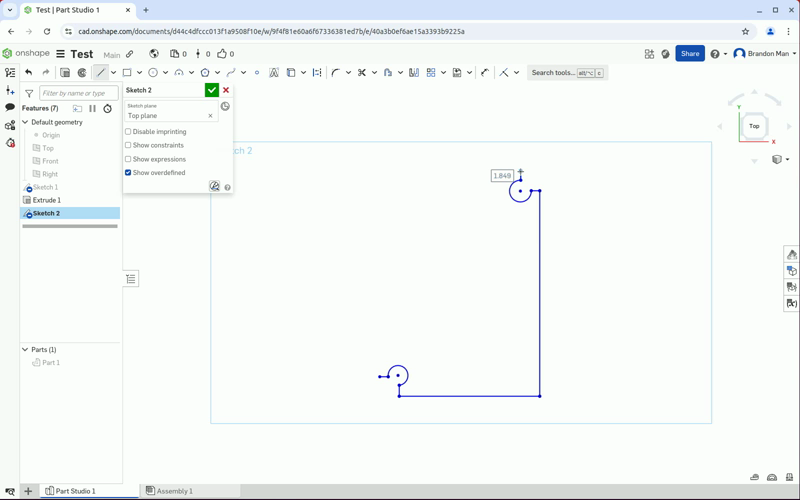
mouse_move(399, 171)
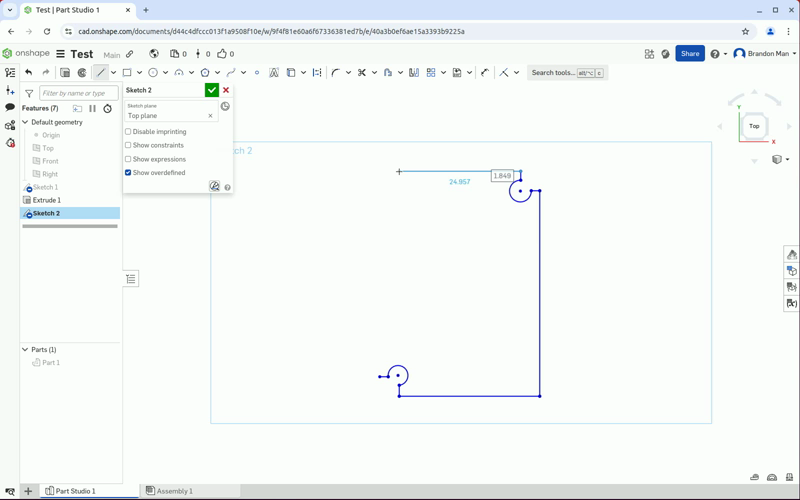
click(399, 171)
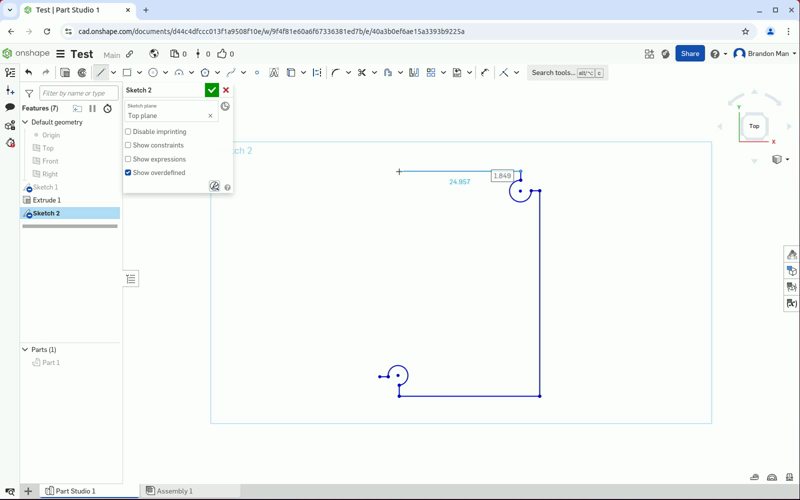
key_up(shift)
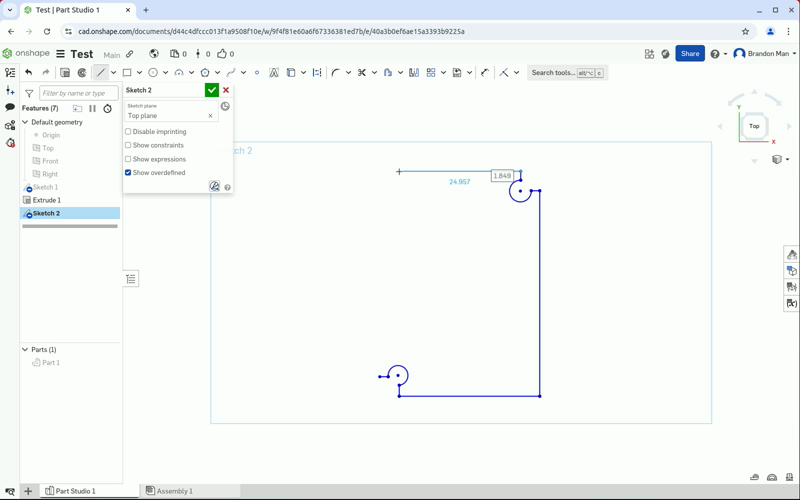
key_down(shift)
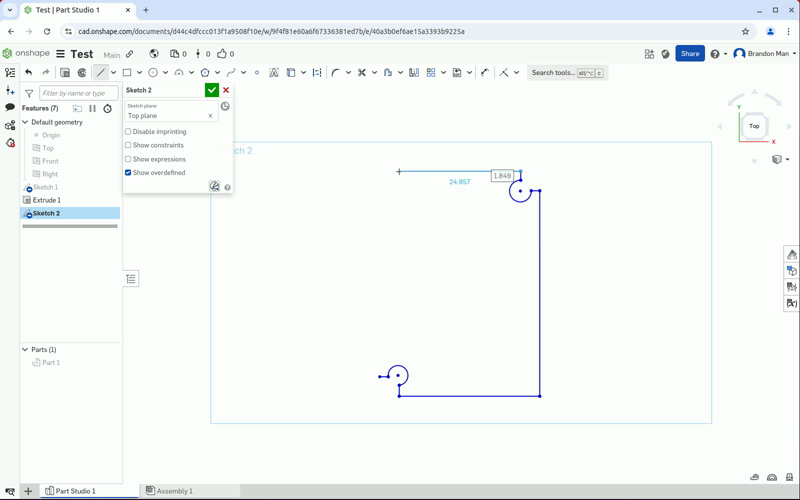
mouse_move(429, 171)
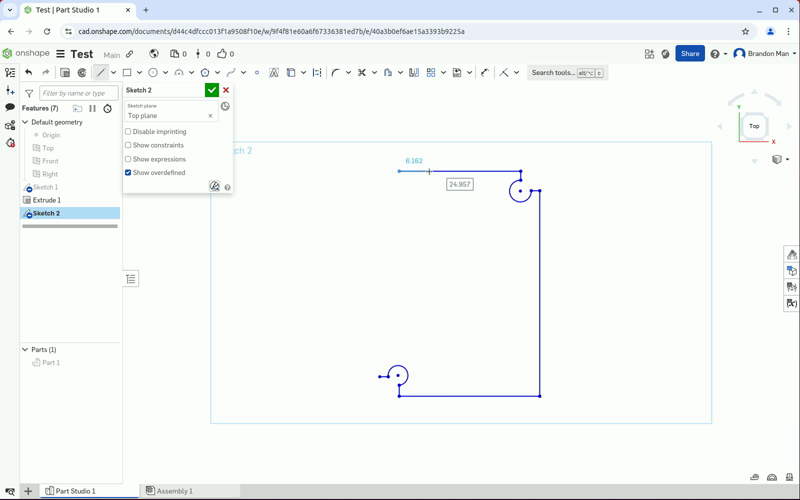
mouse_move(399, 180)
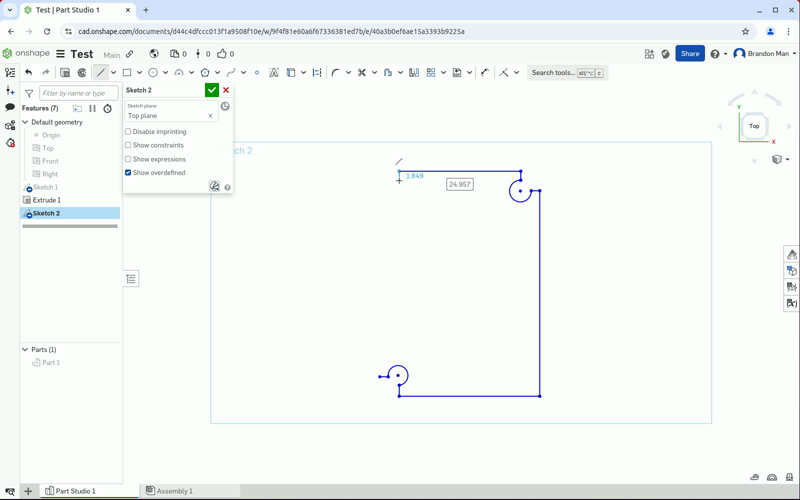
click(399, 180)
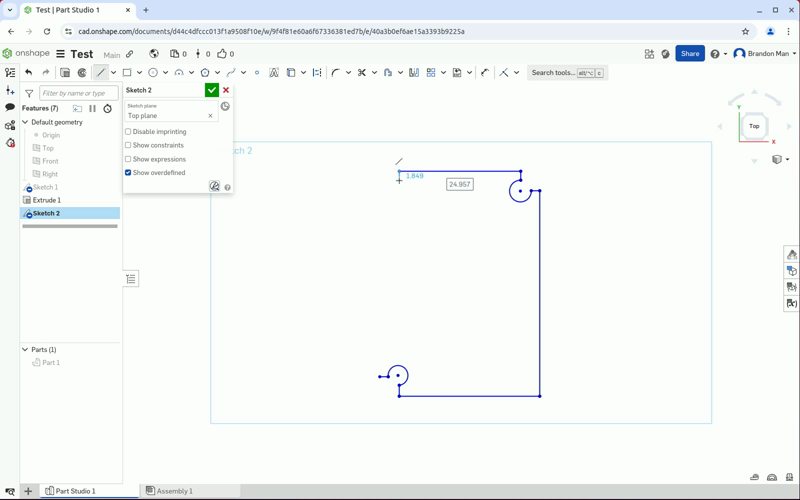
key_up(shift)
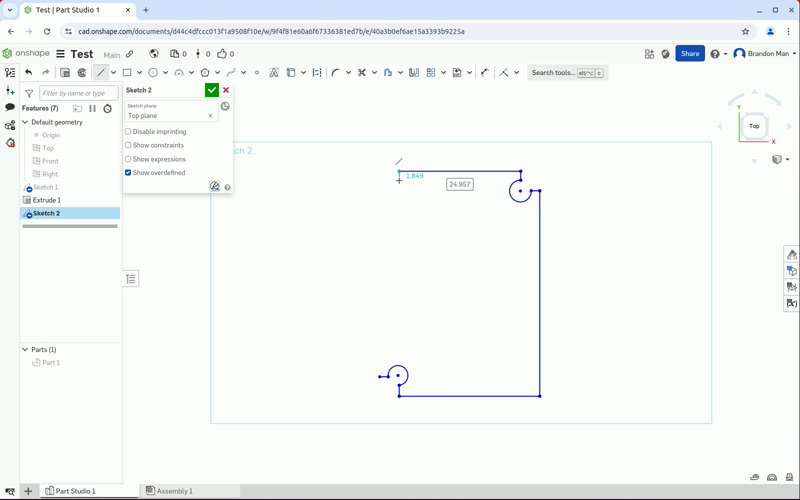
key(esc)
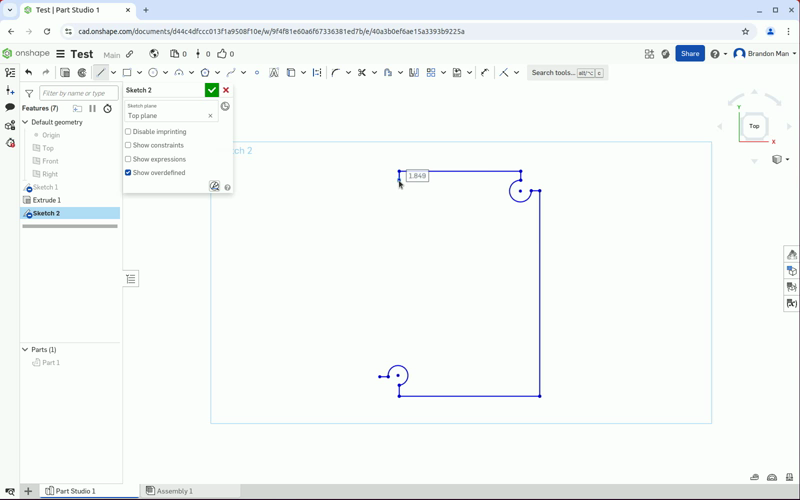
key(a)
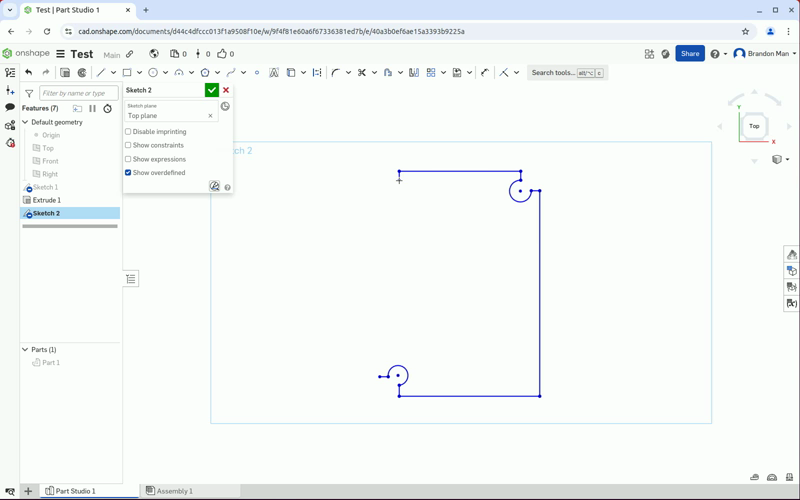
mouse_move(399, 180)
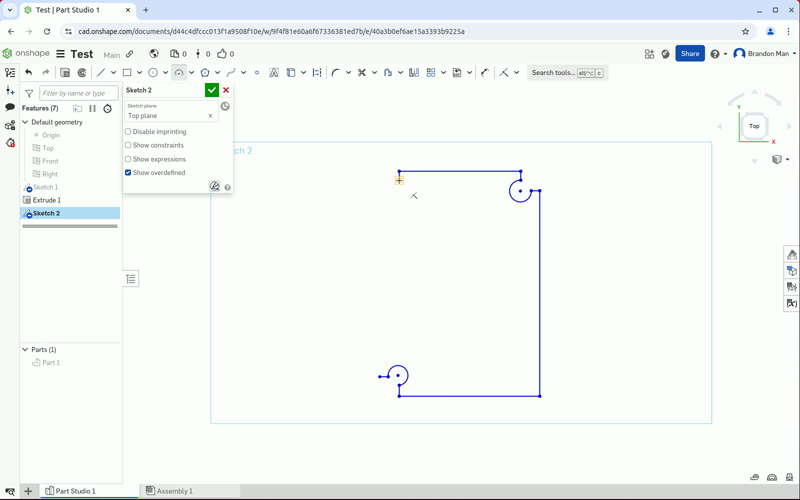
click(399, 180)
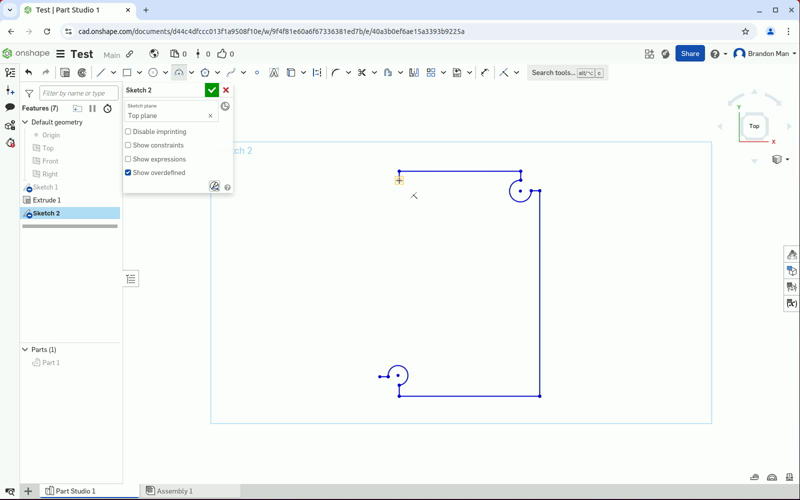
key_down(shift)
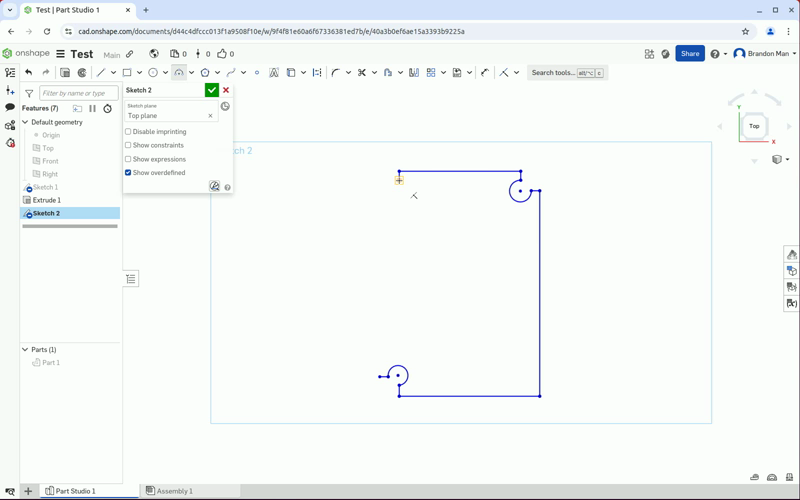
mouse_move(388, 190)
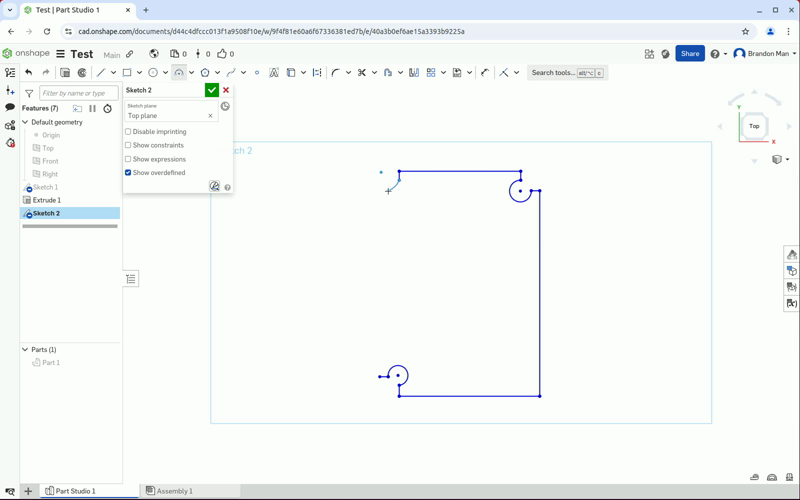
click(388, 190)
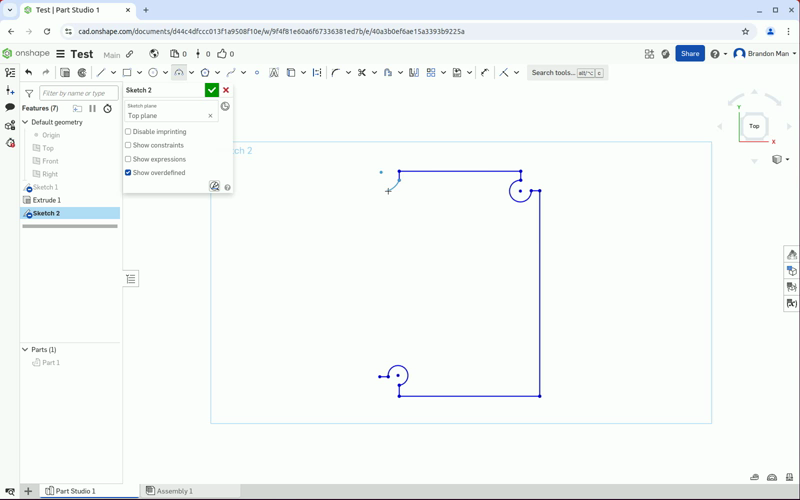
mouse_move(407, 198)
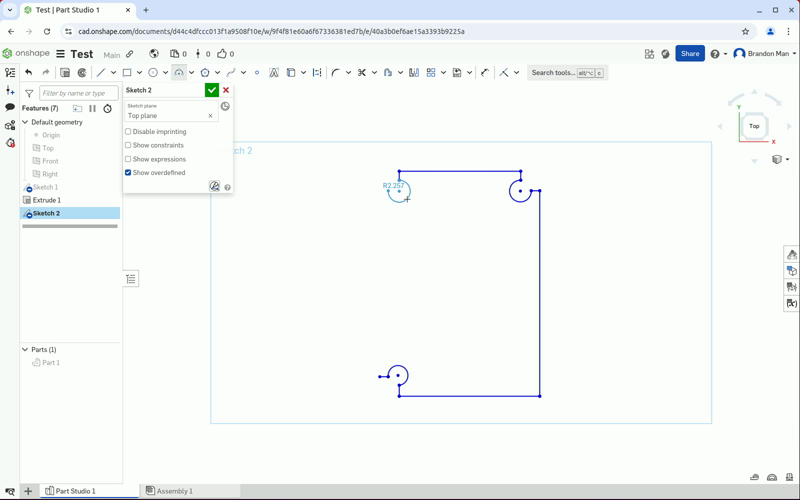
click(407, 198)
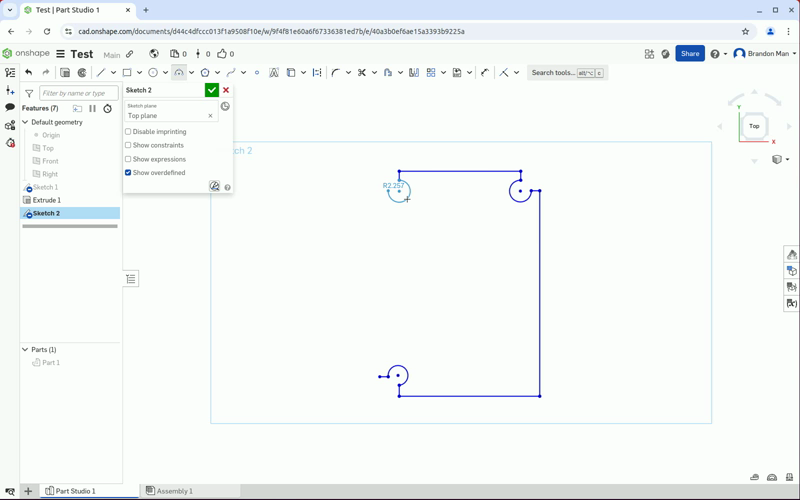
key_up(shift)
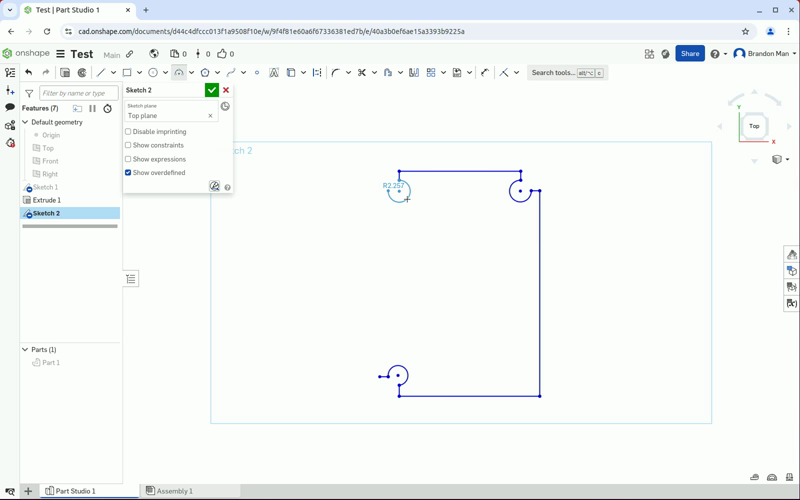
key(esc)
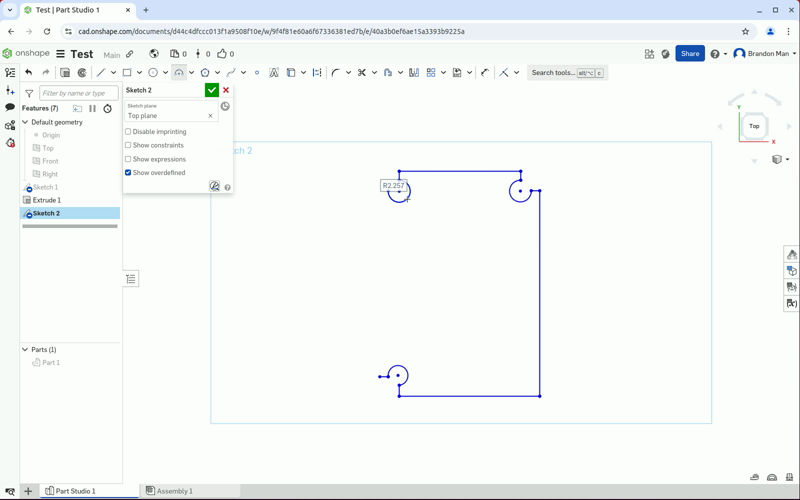
key(l)
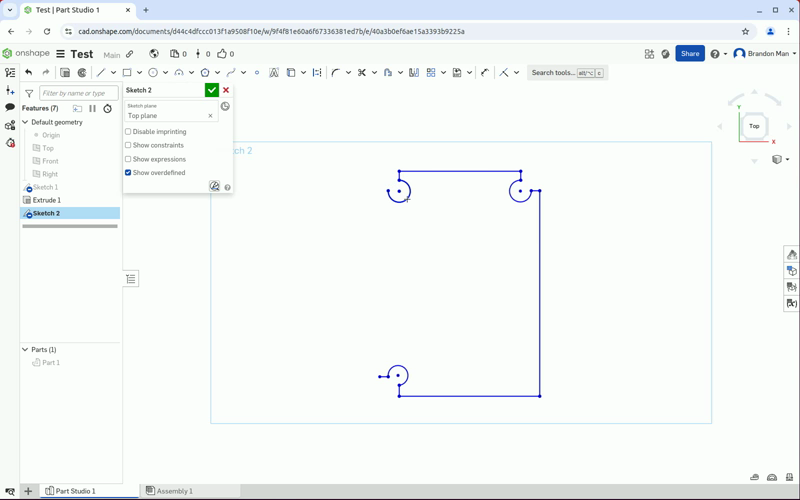
mouse_move(388, 190)
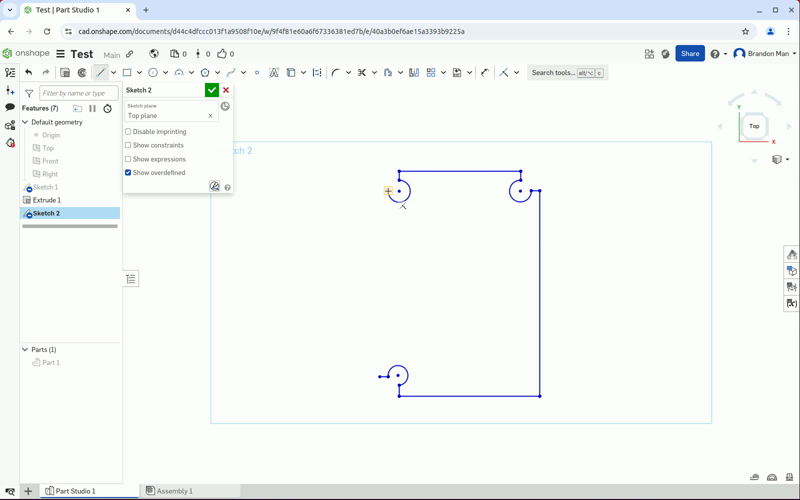
click(388, 190)
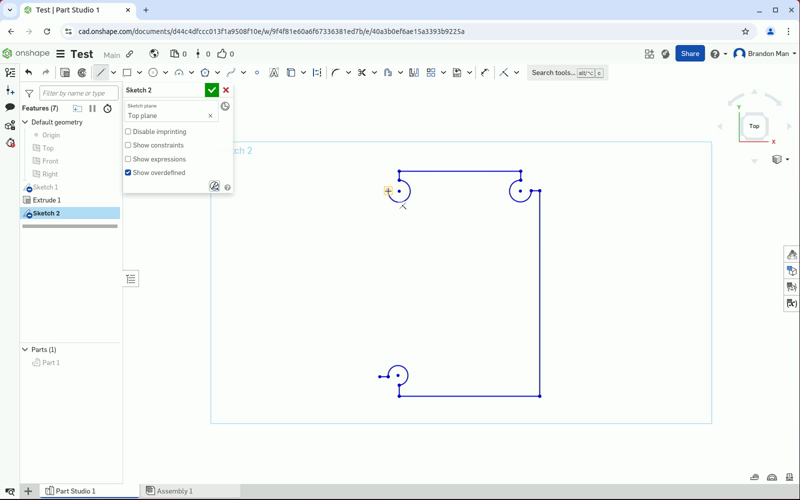
key_down(shift)
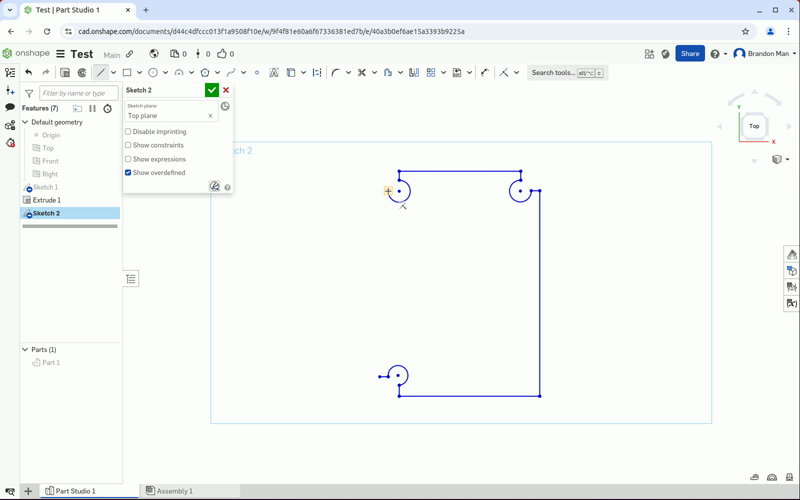
mouse_move(418, 190)
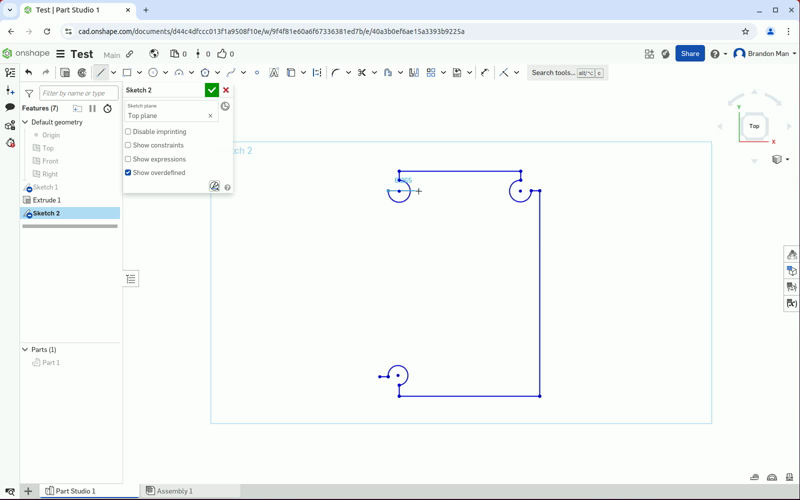
mouse_move(379, 190)
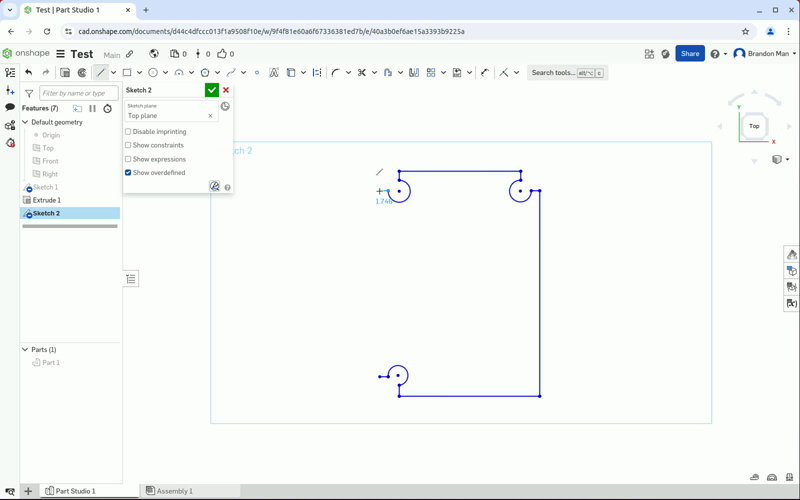
click(379, 190)
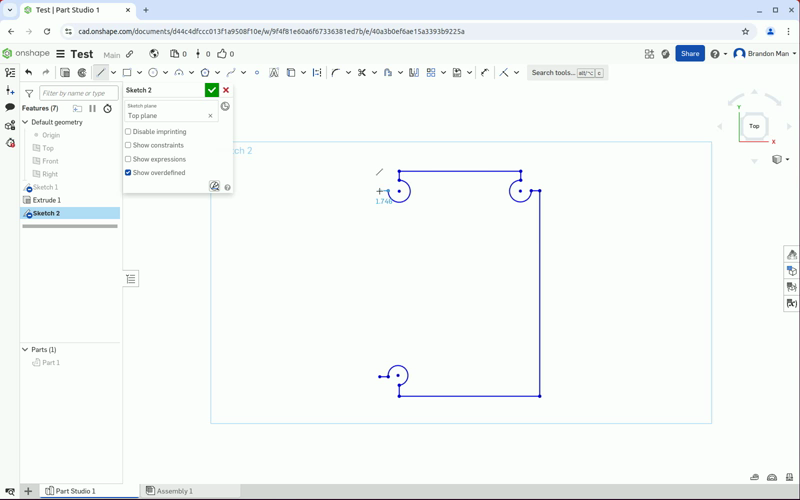
key_up(shift)
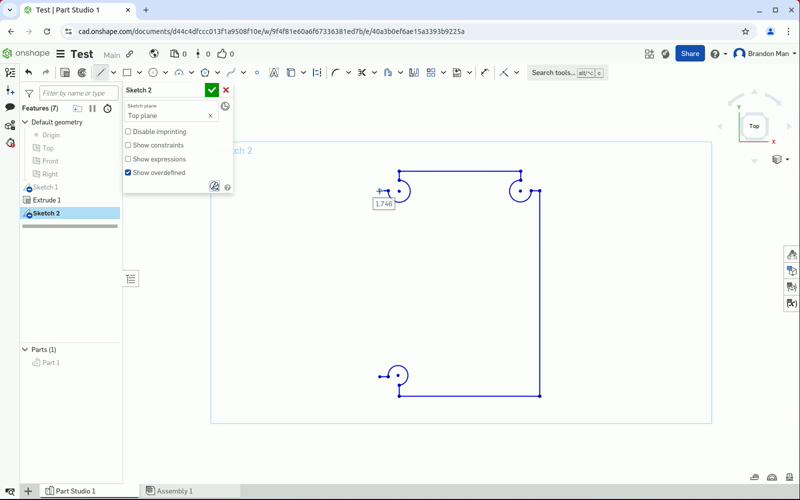
key_down(shift)
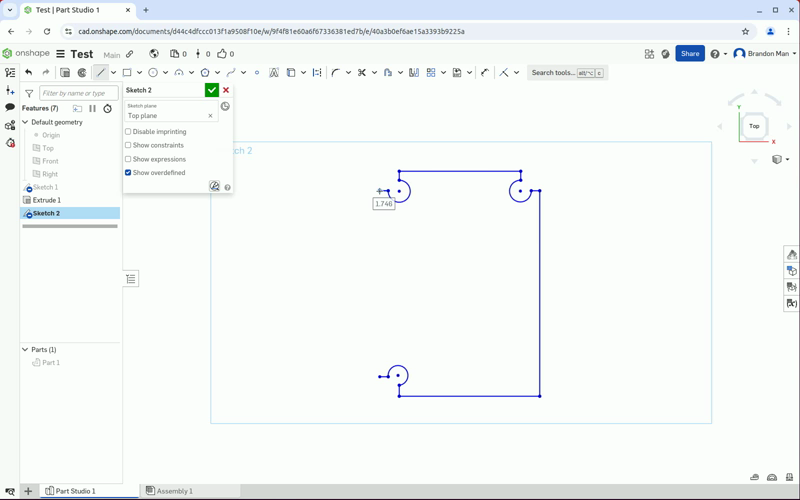
mouse_move(379, 376)
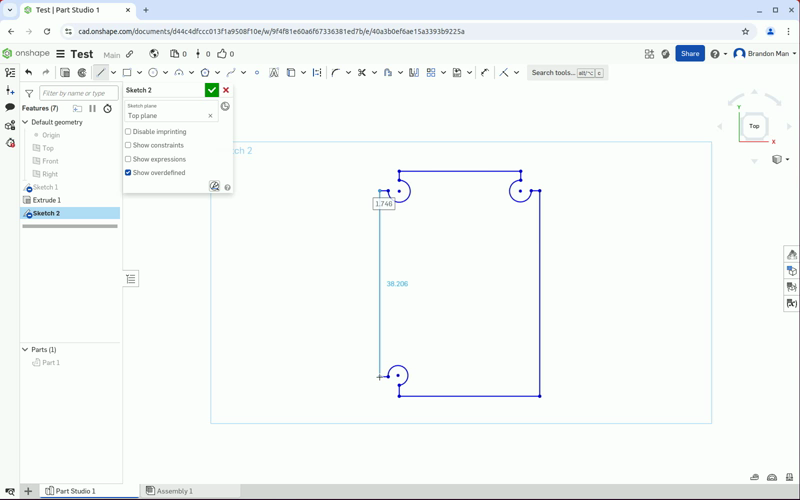
key_up(shift)
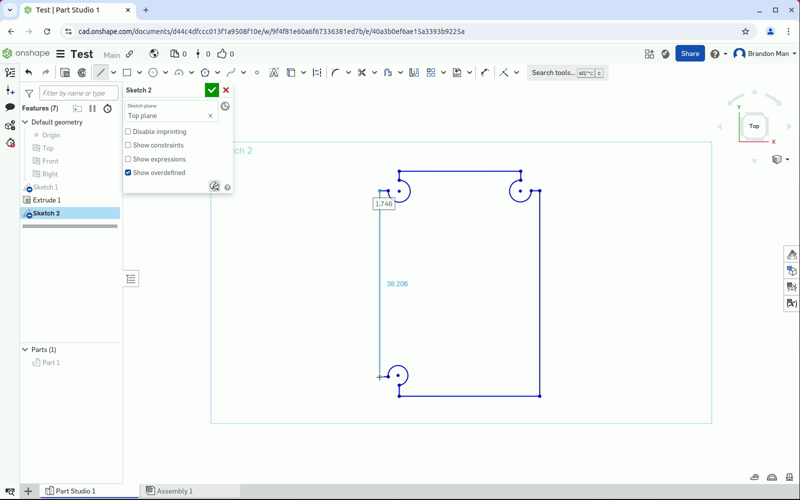
click(379, 376)
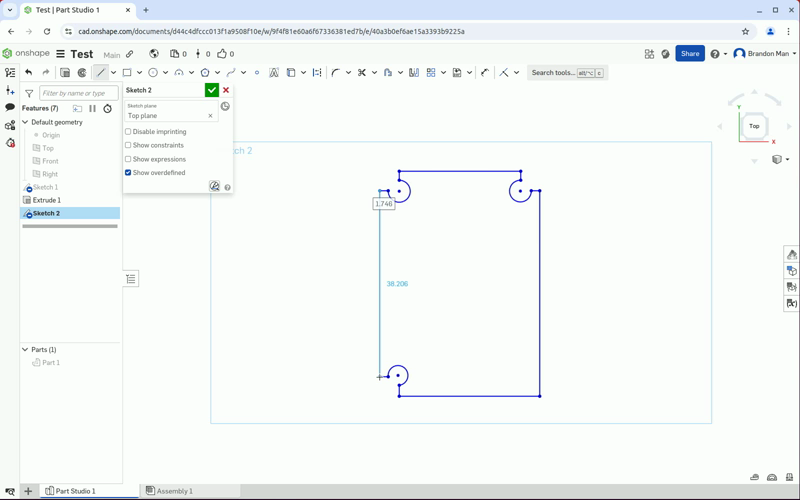
key(esc)
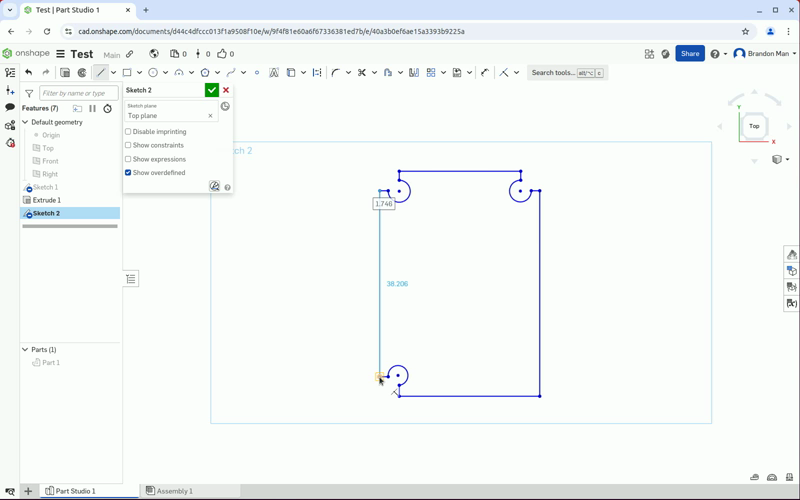
mouse_move(453, 262)
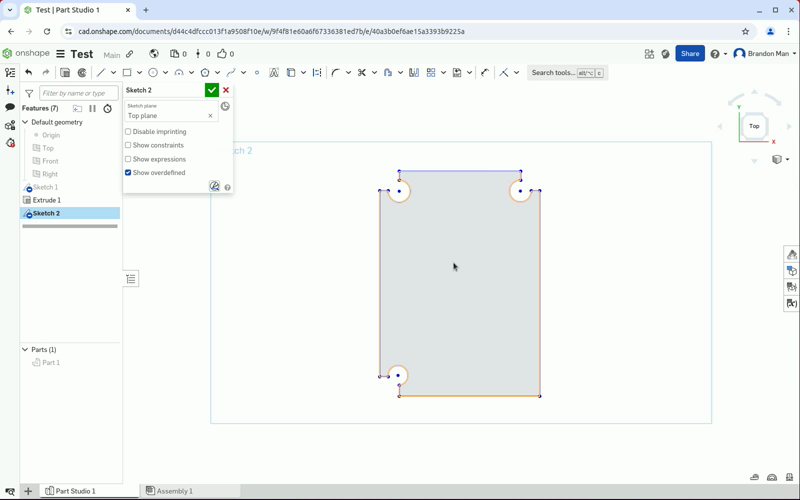
click(453, 262)
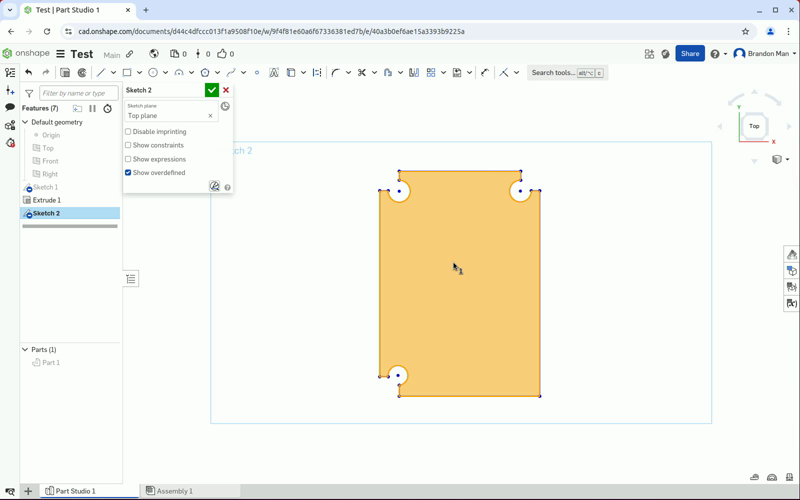
mouse_move(73, 352)
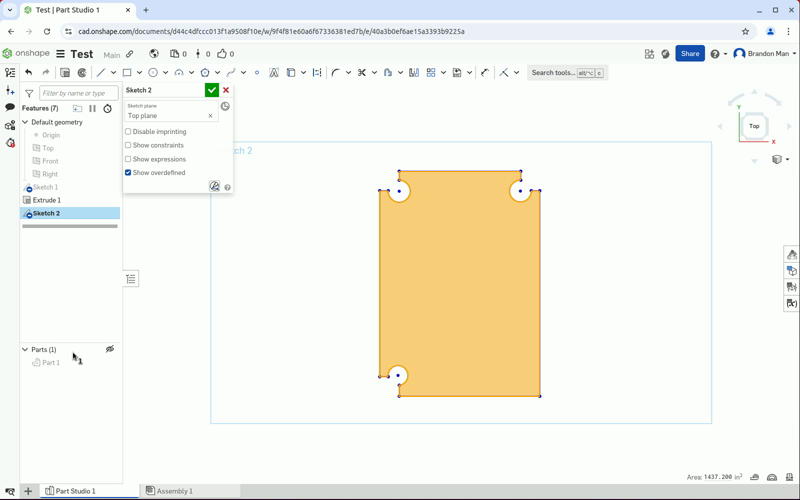
key(shift+y)
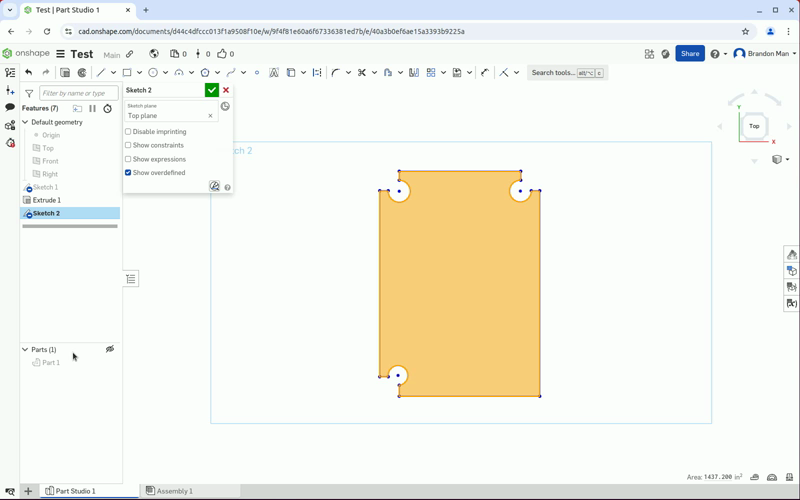
key(shift+e)
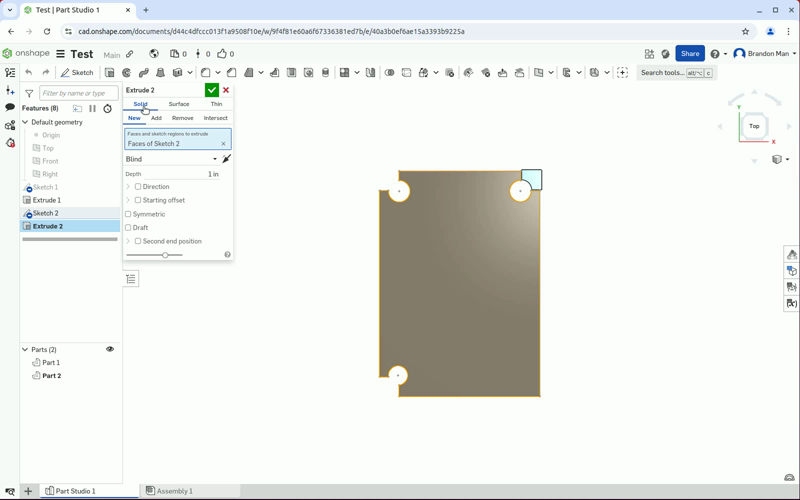
mouse_move(143, 106)
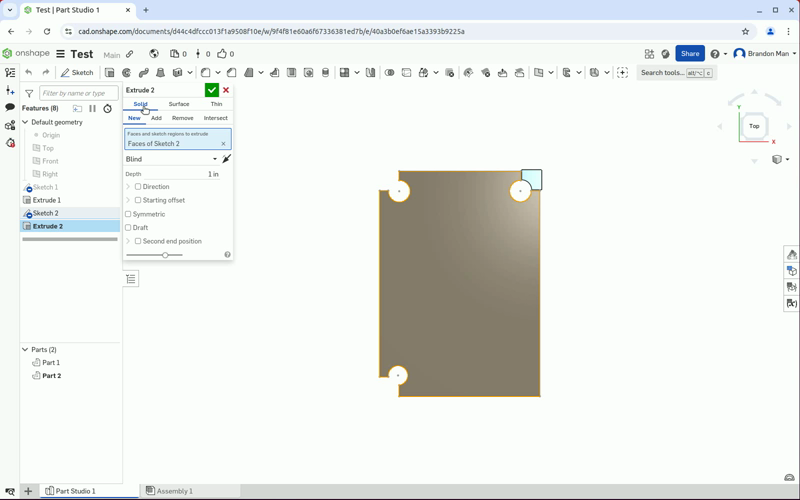
click(143, 106)
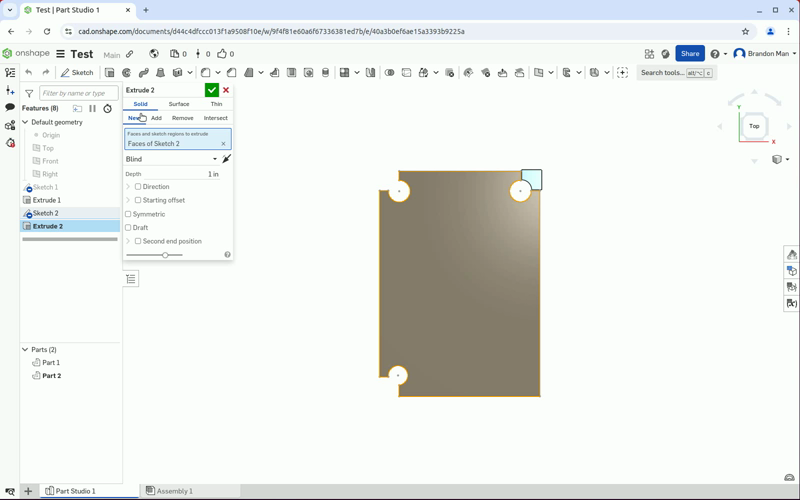
mouse_move(137, 120)
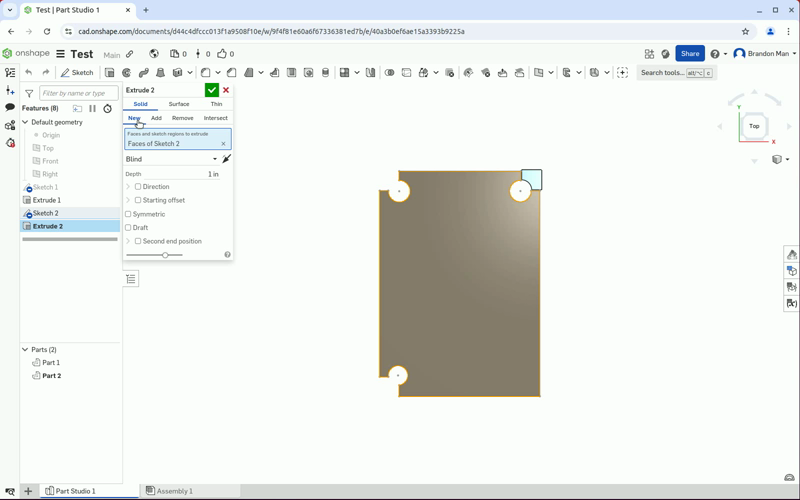
click(137, 120)
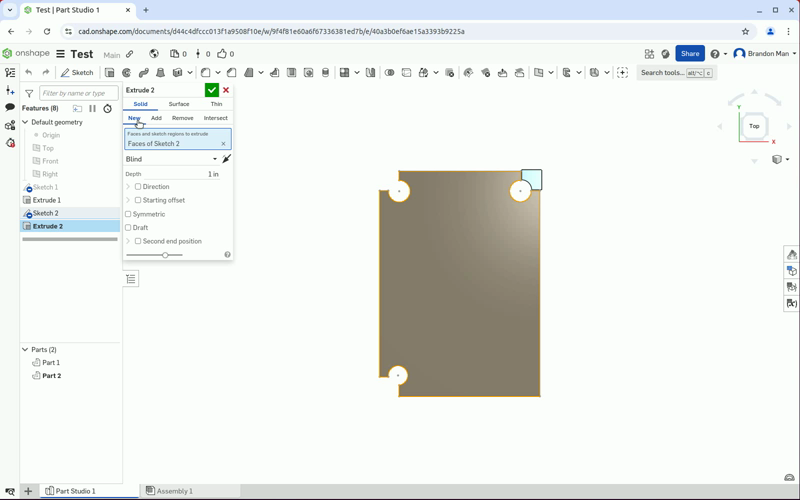
key(tab, 4)
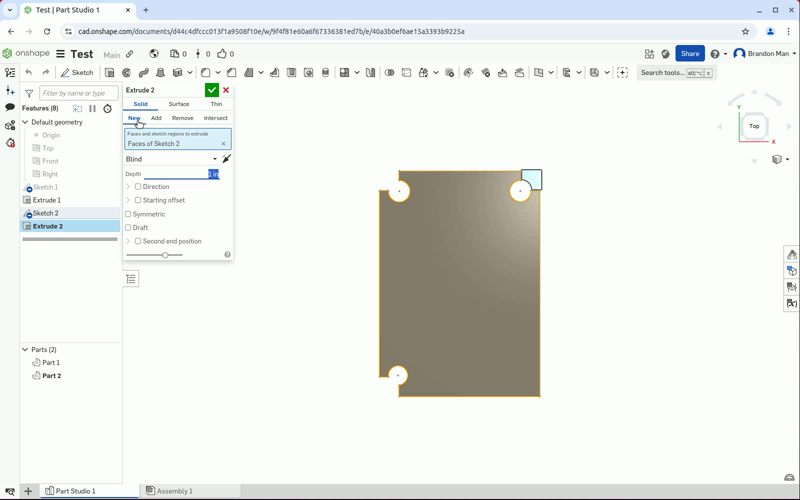
text(3.851)
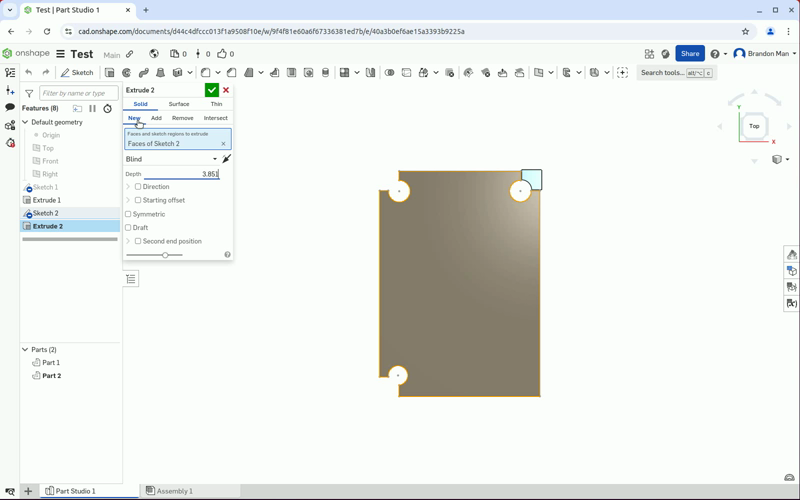
key(enter)
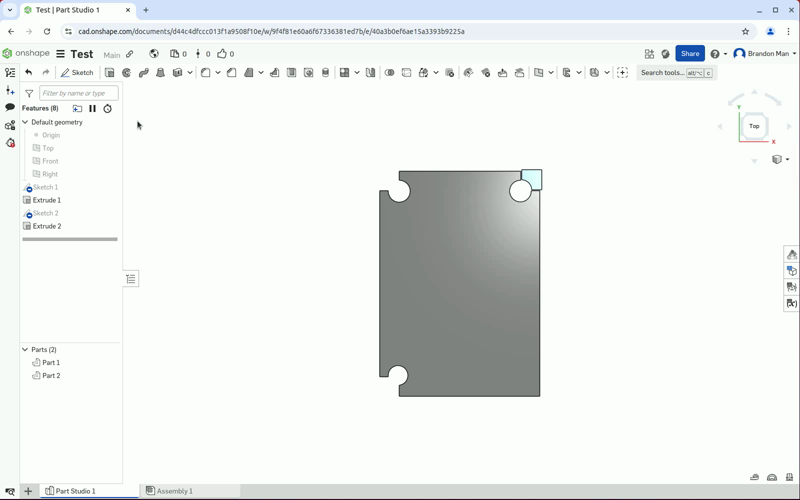
key(shift+h)
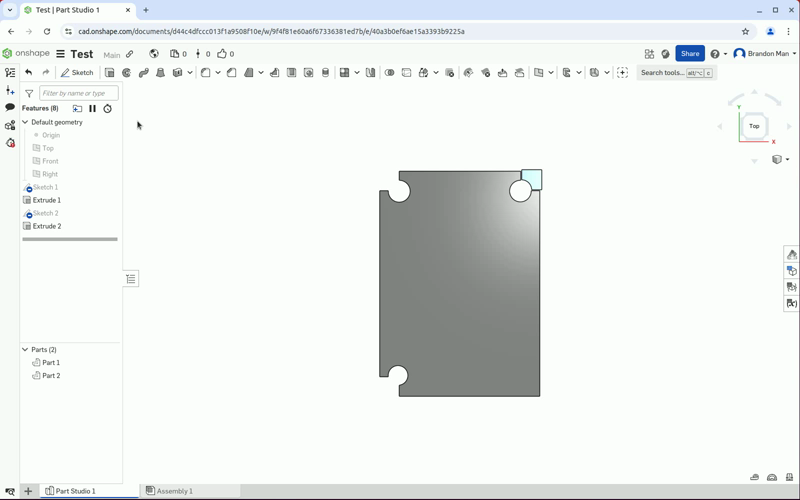
key(shift+h)
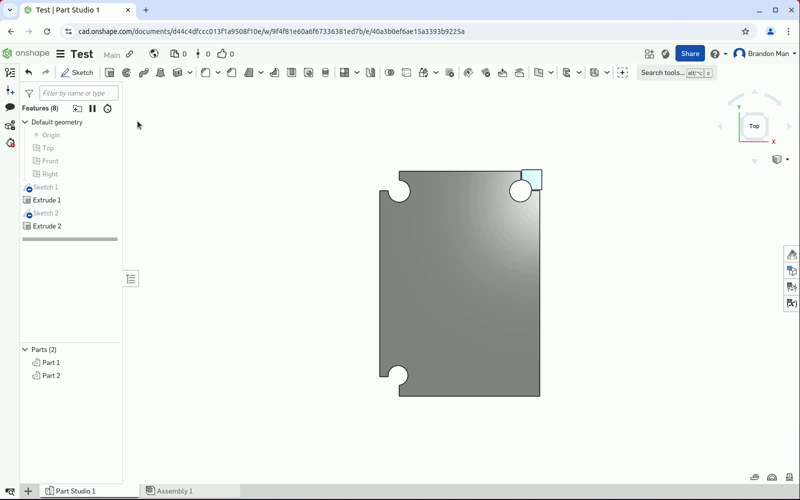
mouse_move(73, 189)
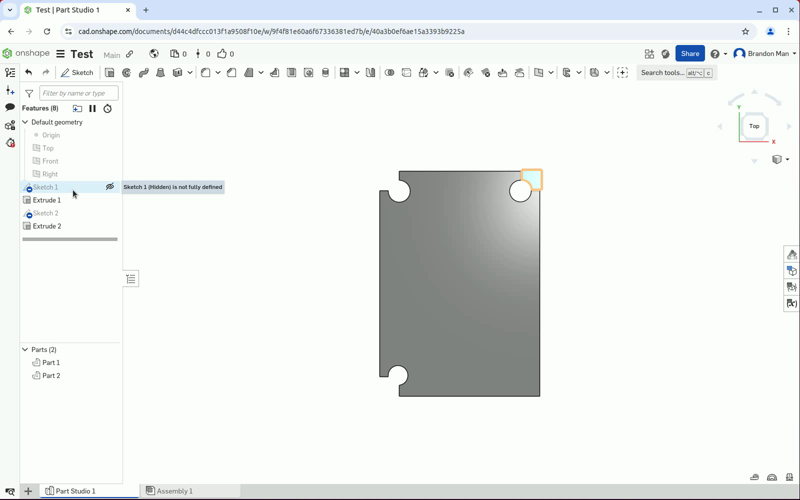
click(73, 189)
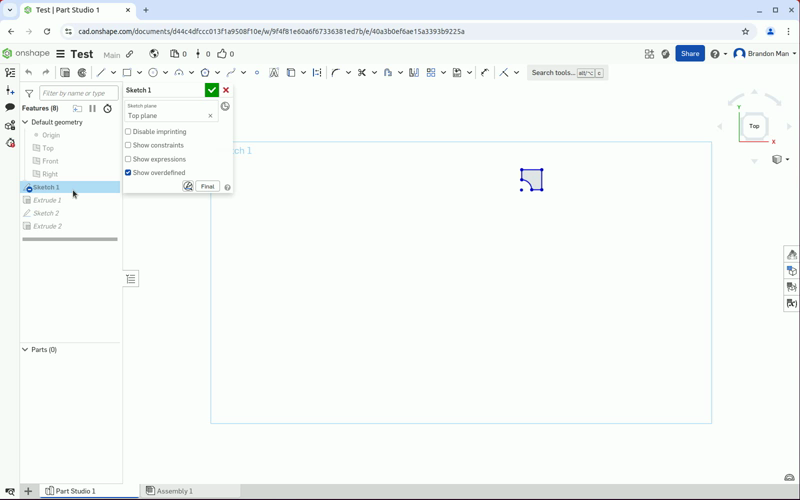
mouse_move(229, 92)
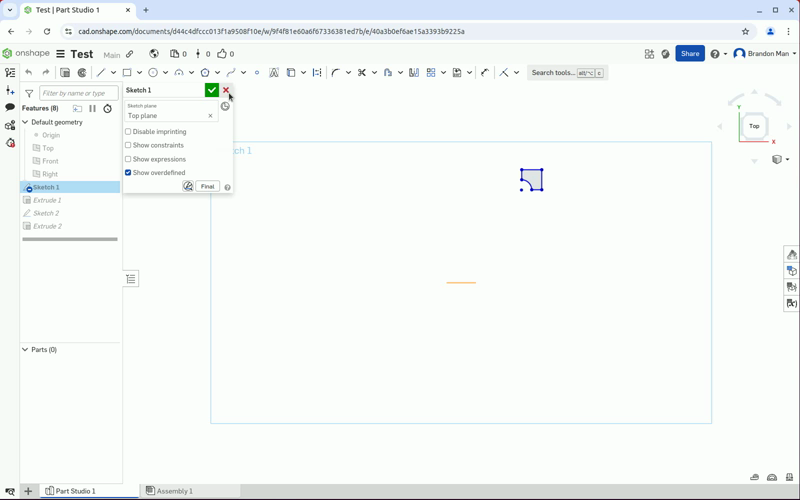
click(229, 92)
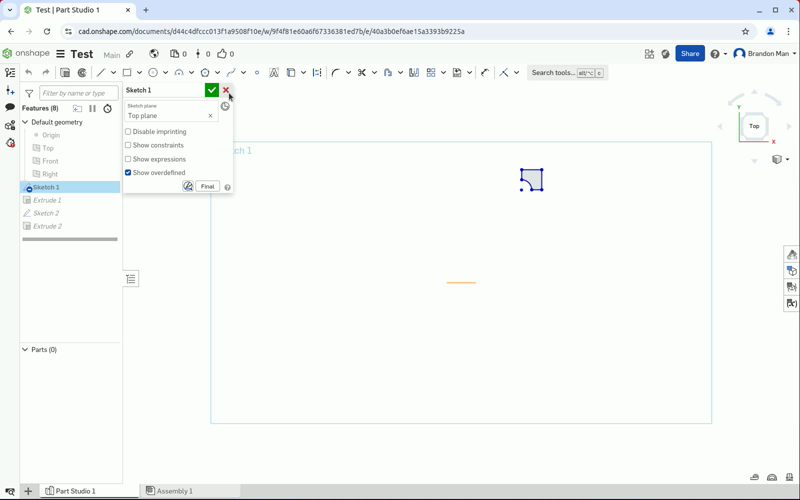
key(shift+s)
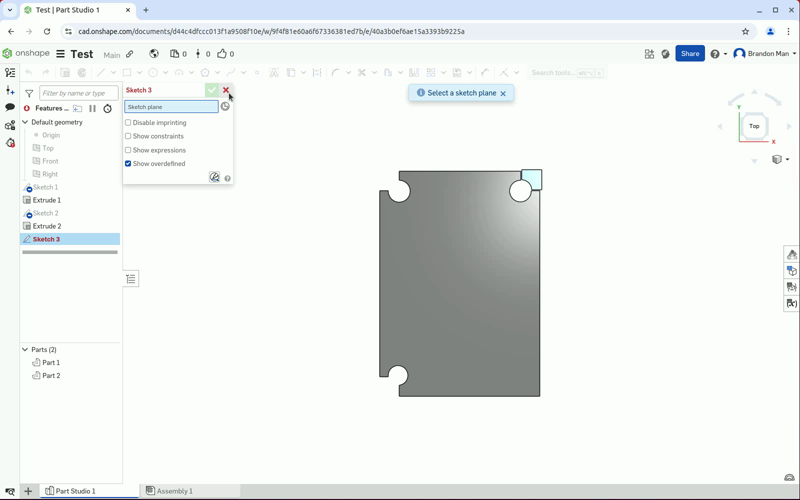
mouse_move(73, 150)
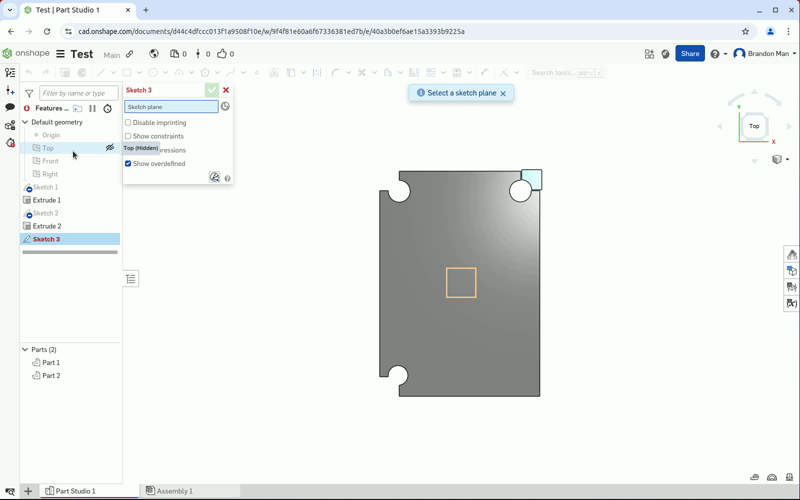
click(73, 150)
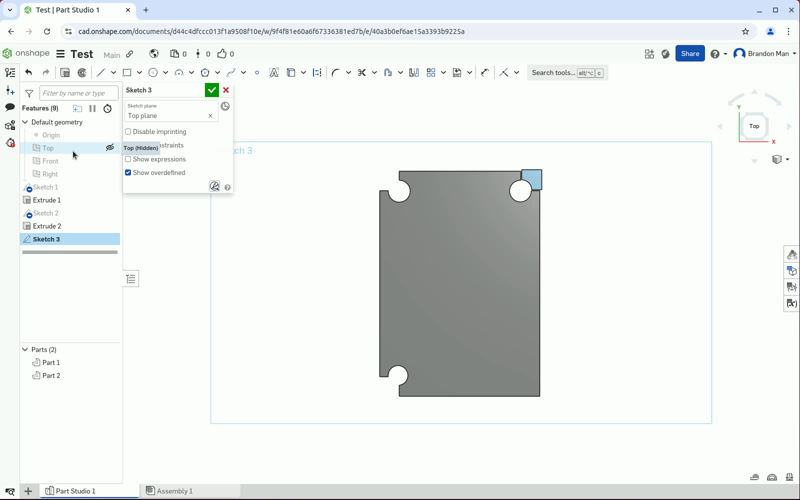
mouse_move(73, 352)
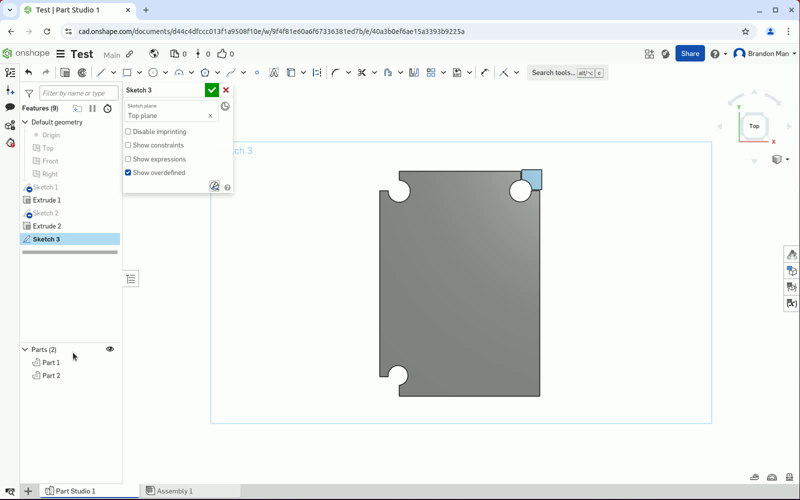
key(y)
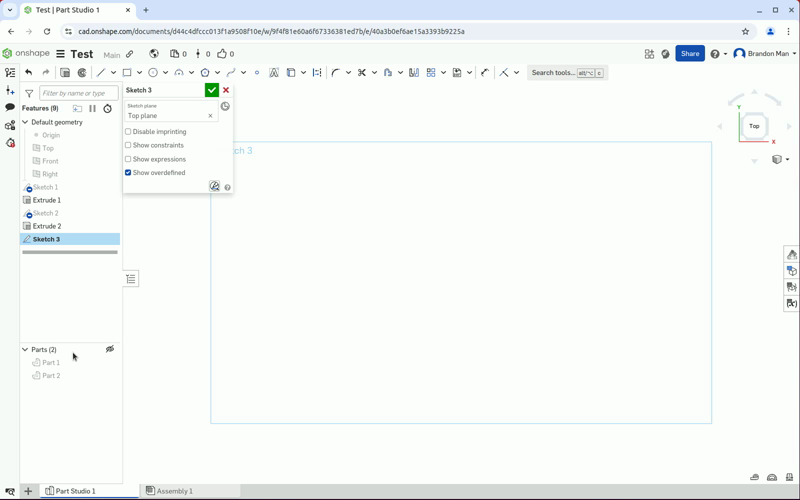
key(l)
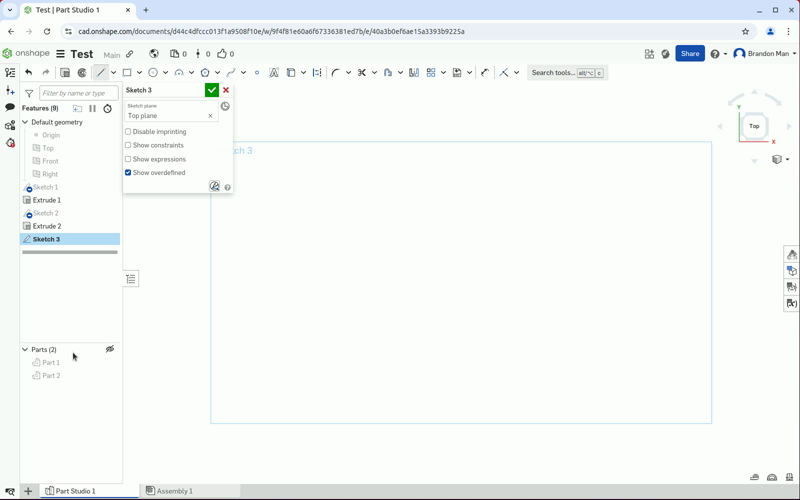
key_down(shift)
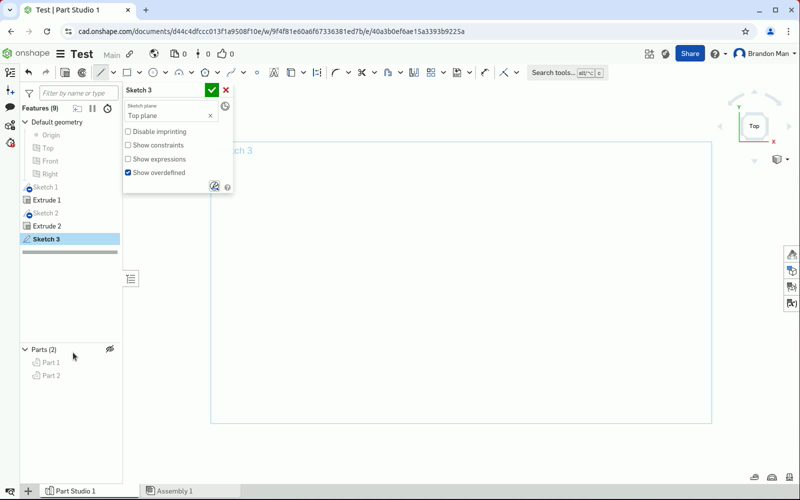
mouse_move(379, 395)
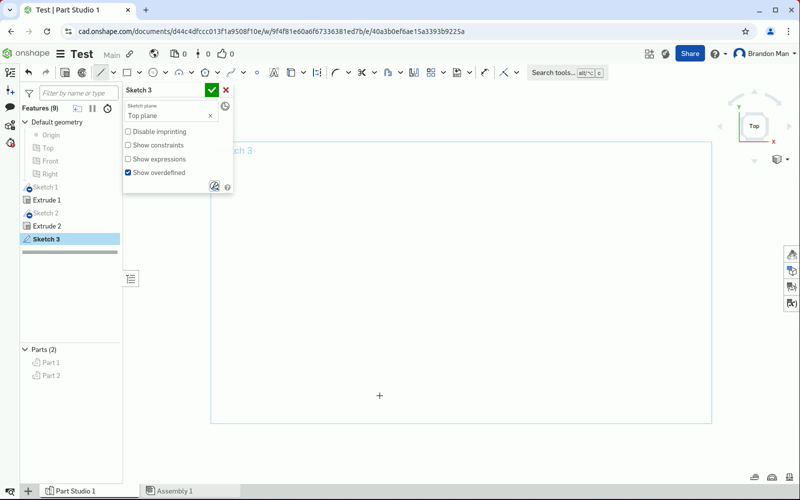
click(379, 395)
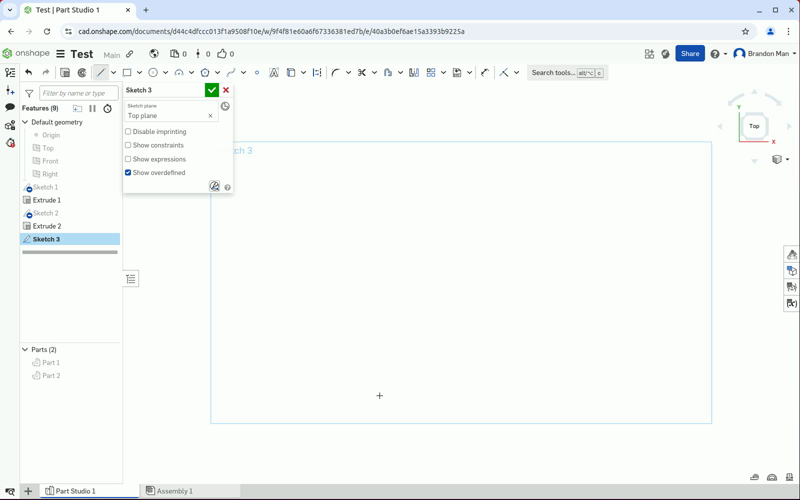
key_up(shift)
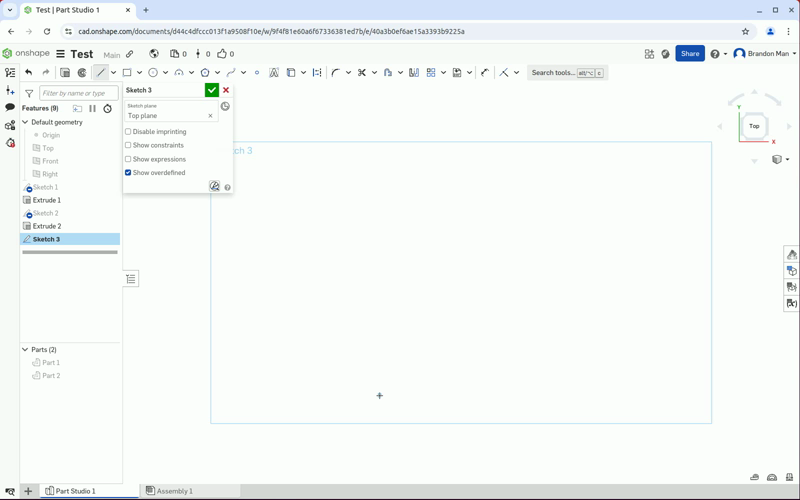
key_down(shift)
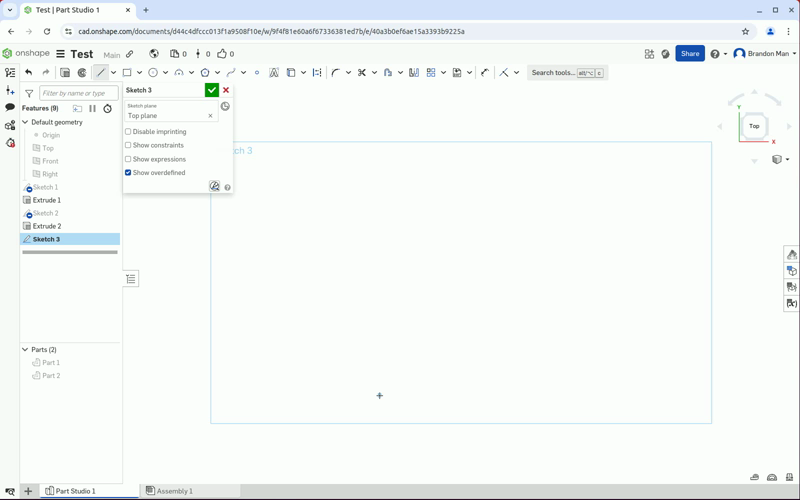
mouse_move(409, 395)
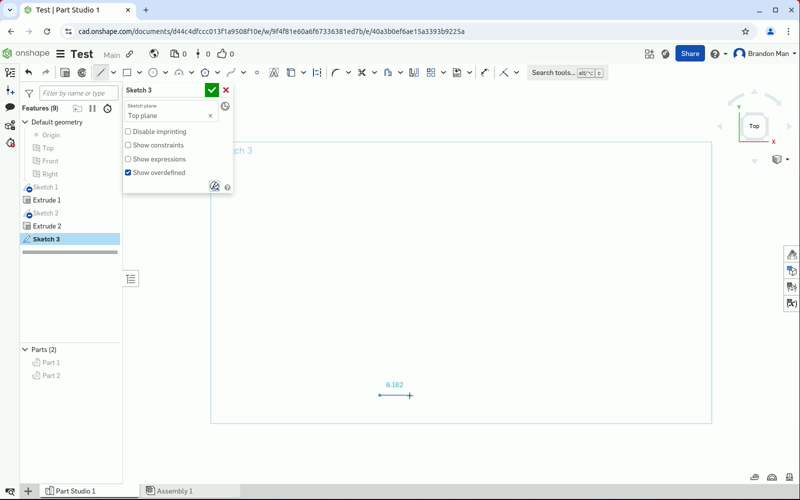
mouse_move(399, 395)
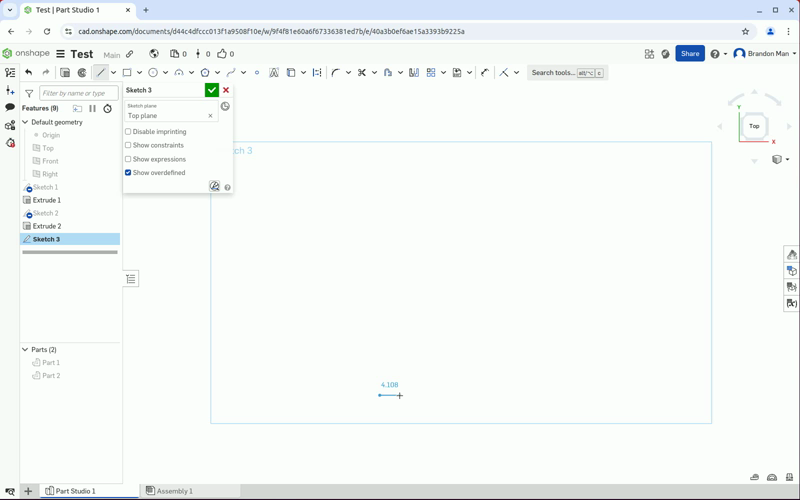
click(399, 395)
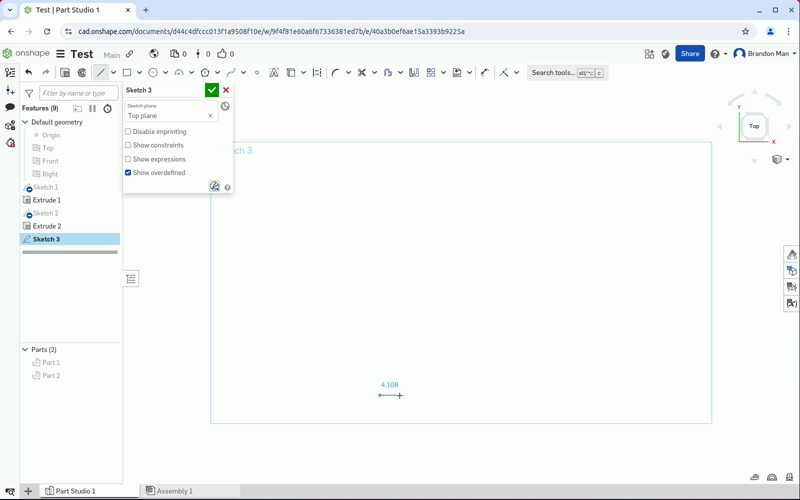
key_up(shift)
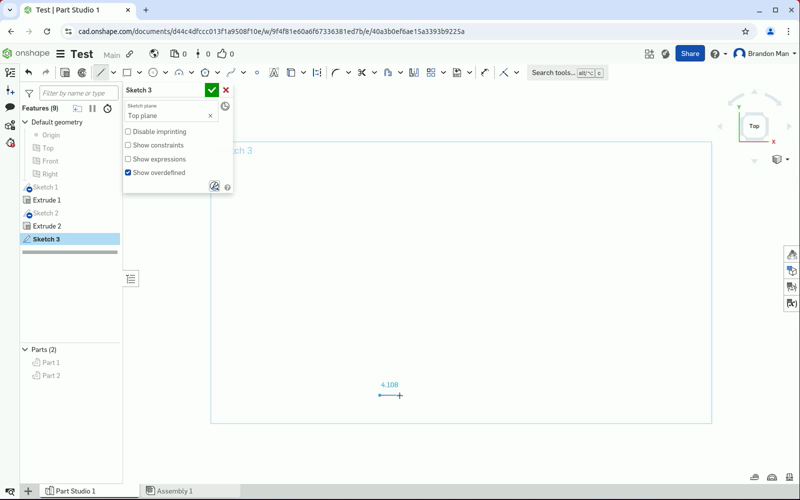
key_down(shift)
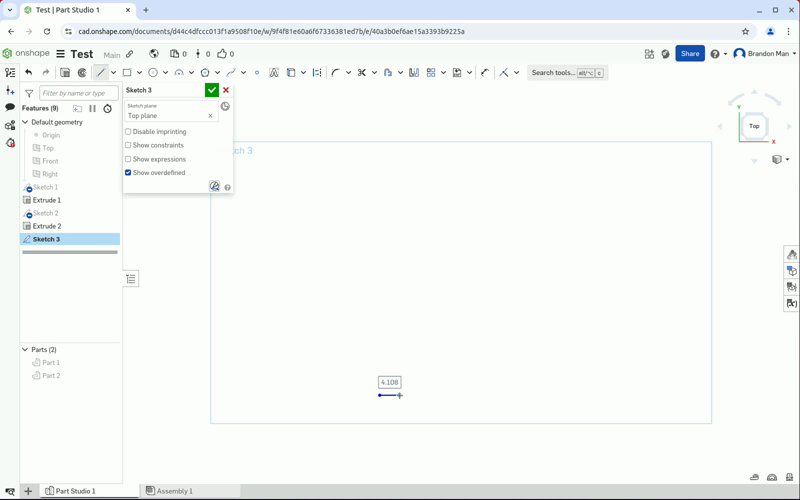
mouse_move(429, 395)
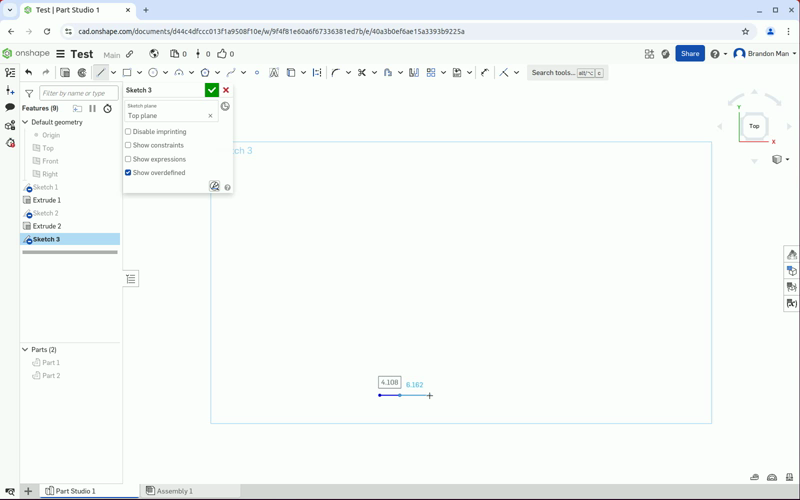
mouse_move(399, 385)
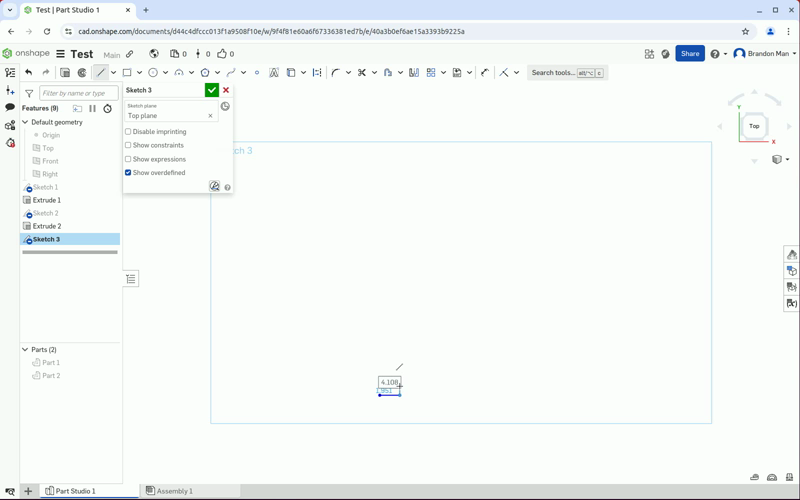
click(399, 385)
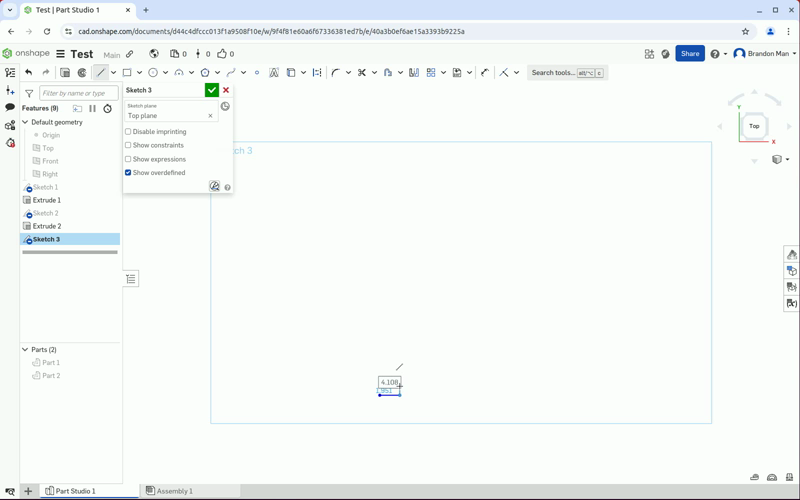
key_up(shift)
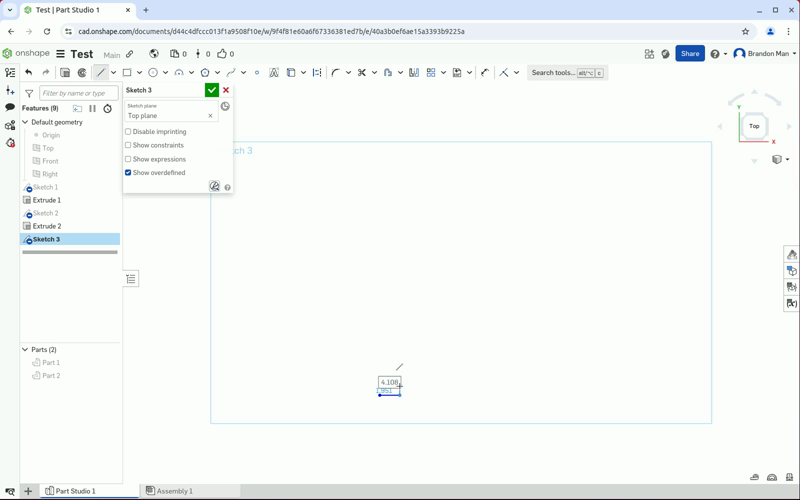
key(esc)
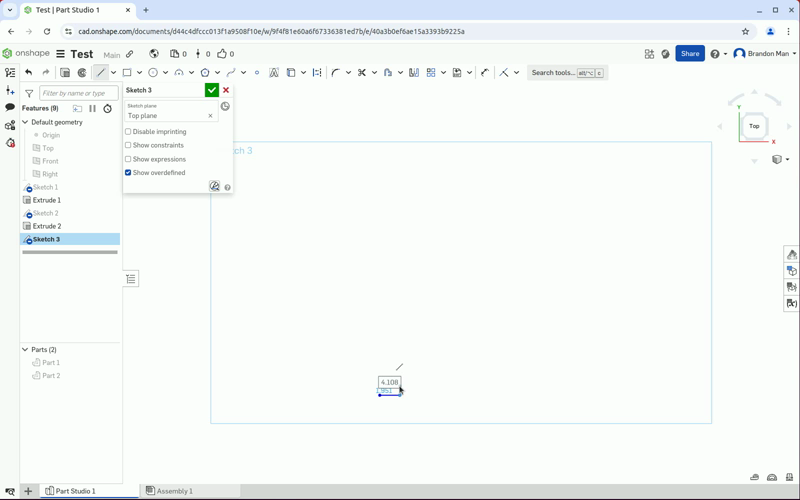
key(a)
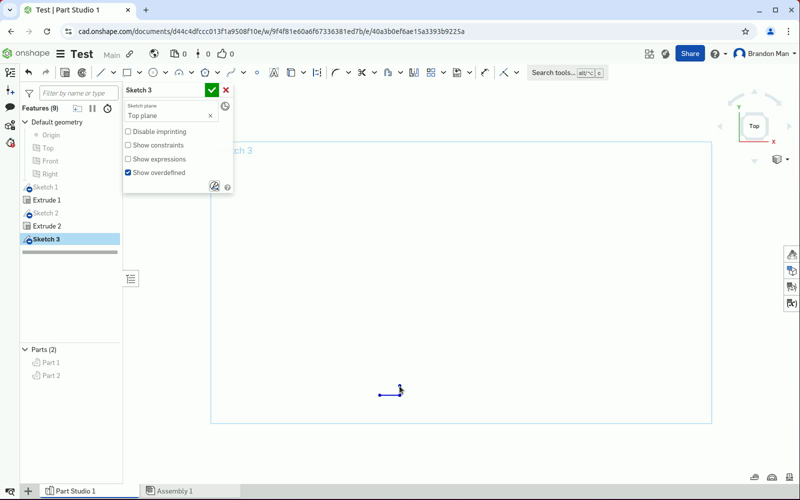
mouse_move(399, 385)
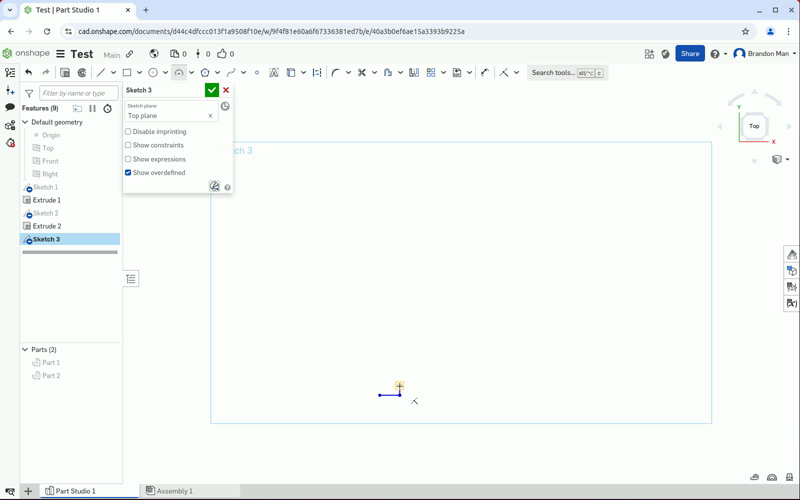
click(399, 385)
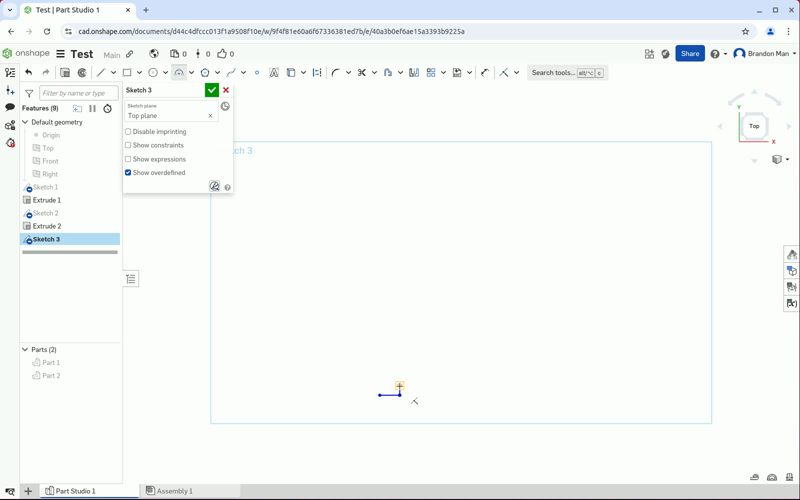
key_down(shift)
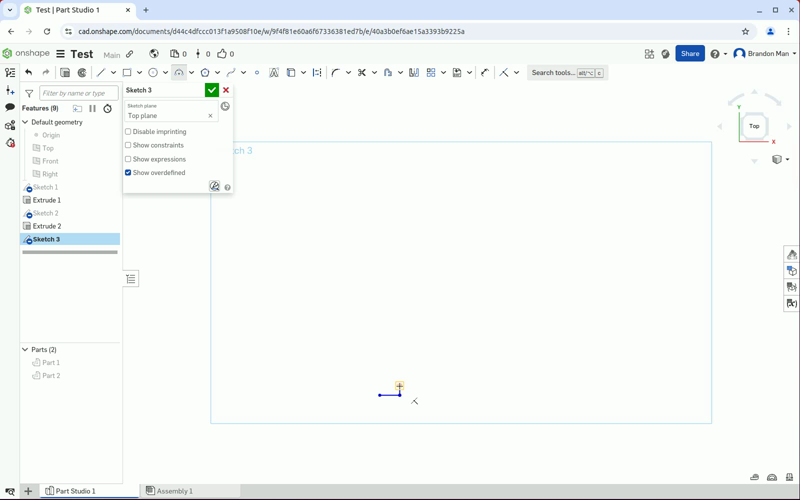
mouse_move(389, 375)
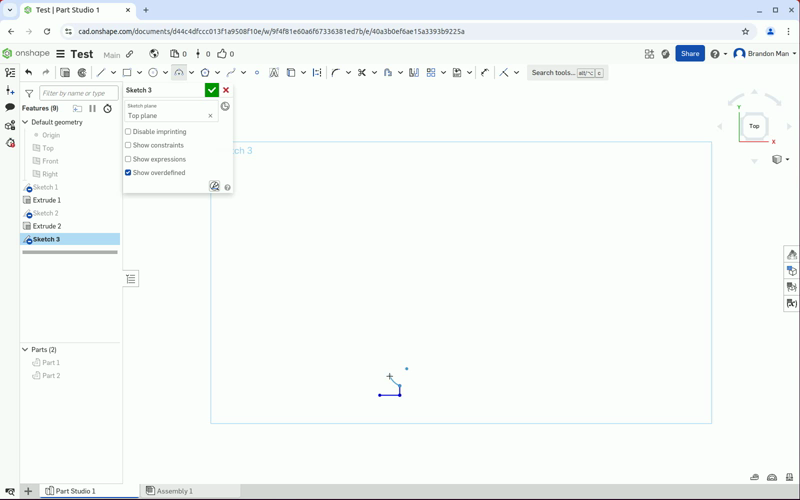
click(389, 375)
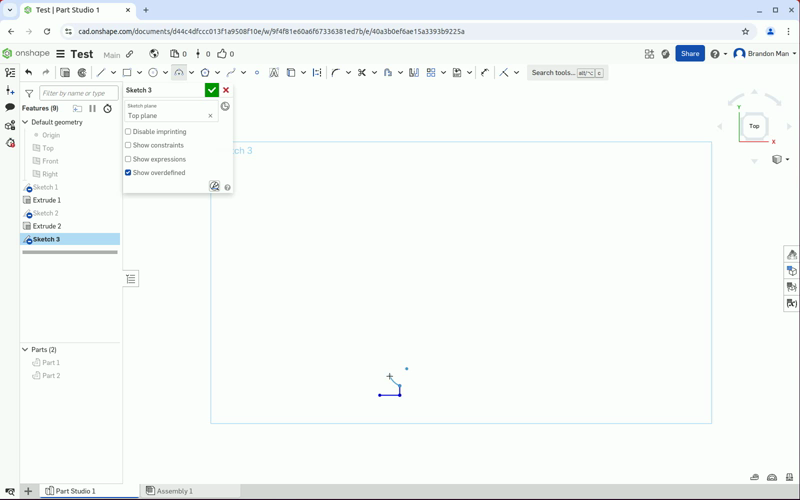
mouse_move(392, 382)
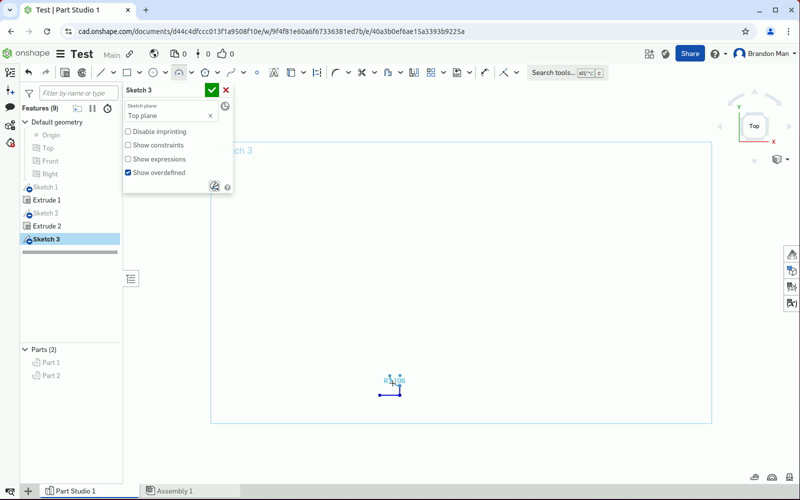
click(392, 382)
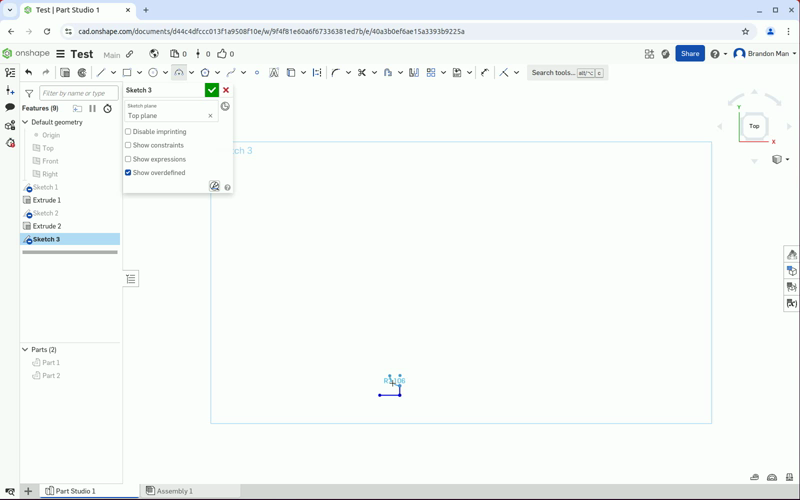
key_up(shift)
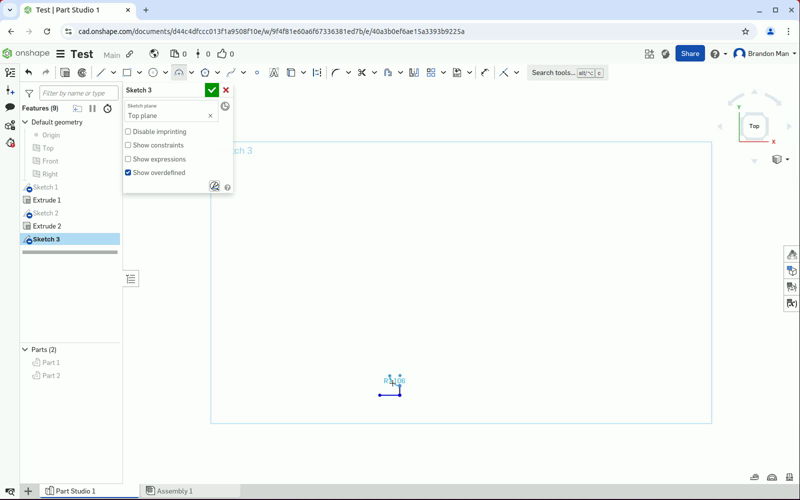
key(esc)
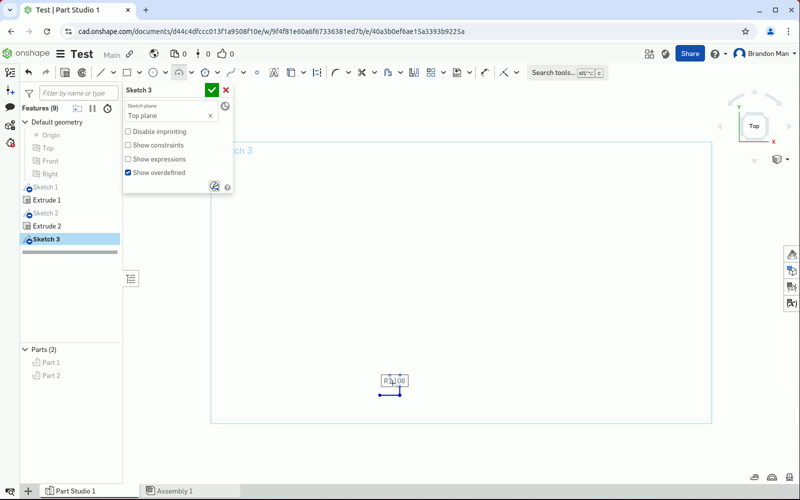
key(l)
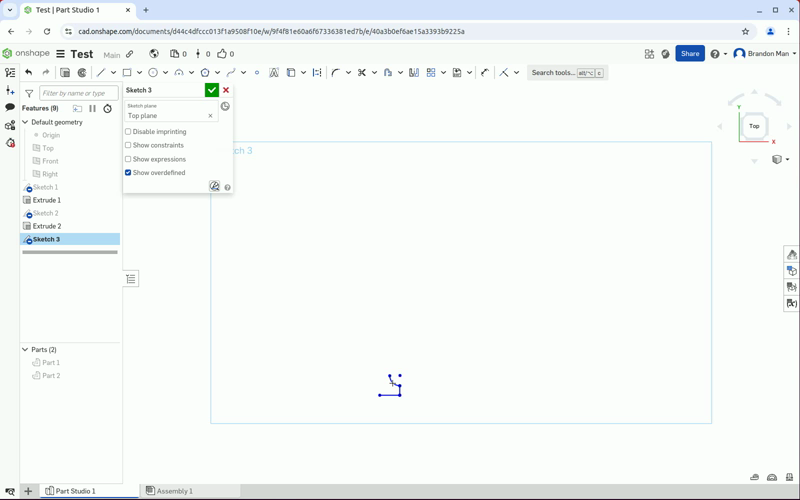
mouse_move(389, 375)
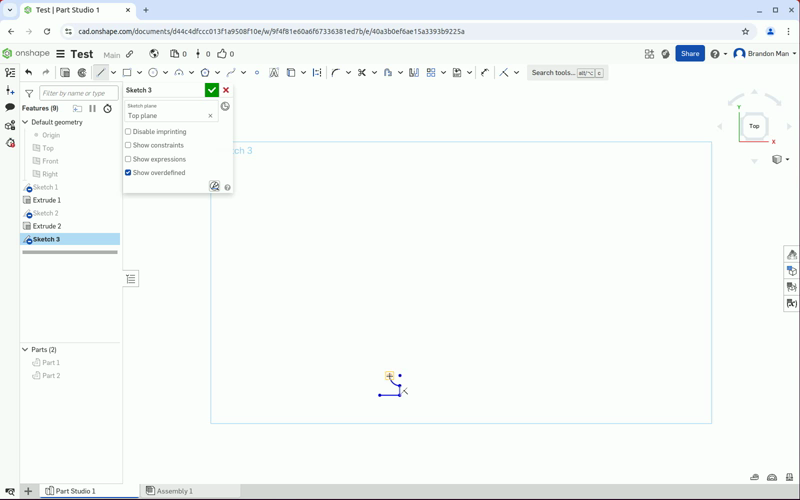
click(389, 375)
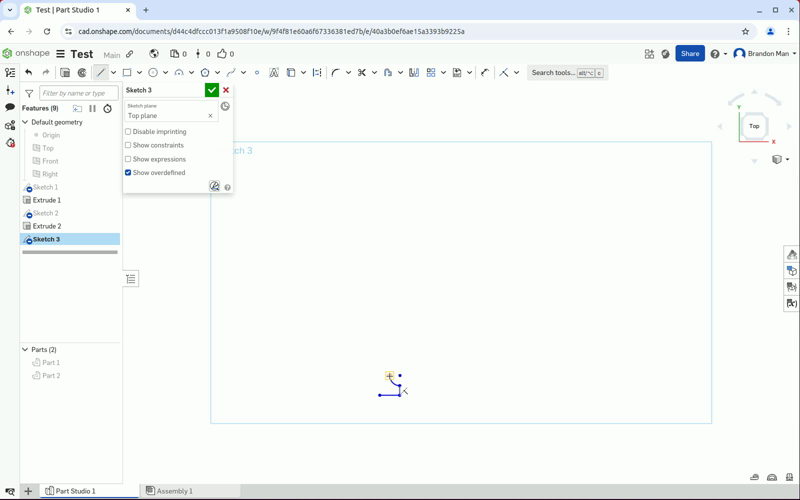
key_down(shift)
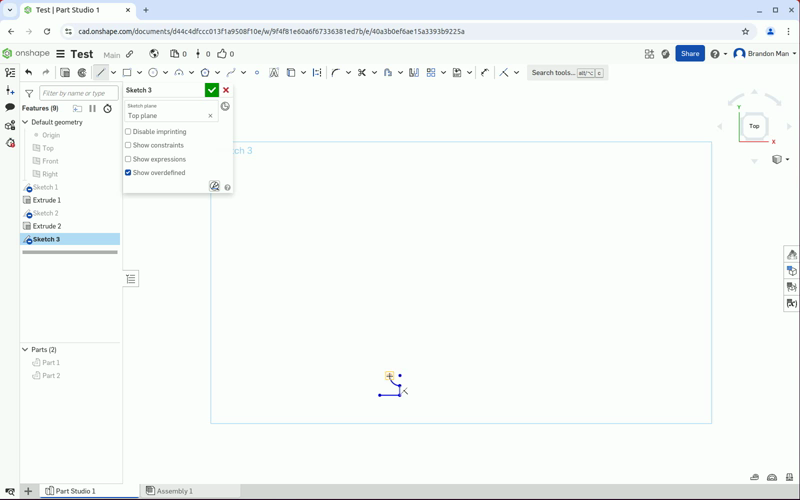
mouse_move(420, 375)
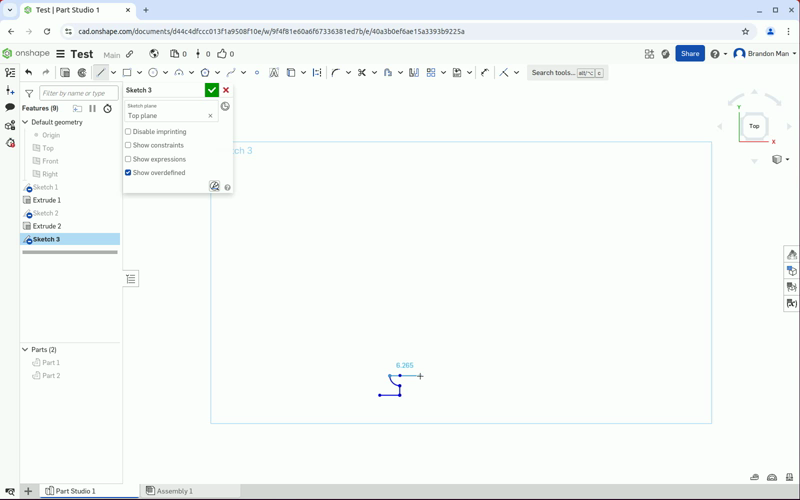
mouse_move(379, 375)
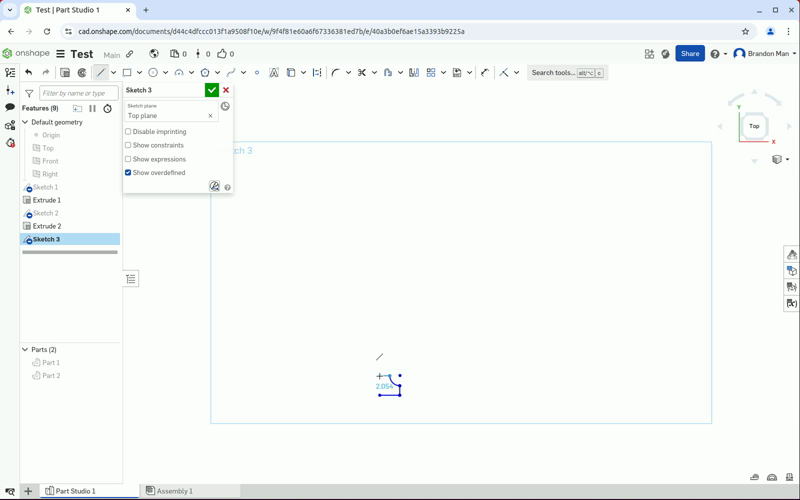
click(379, 375)
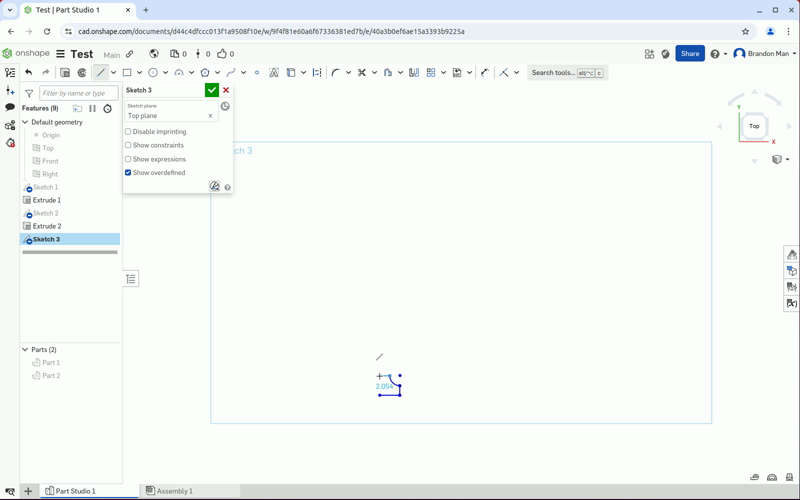
key_up(shift)
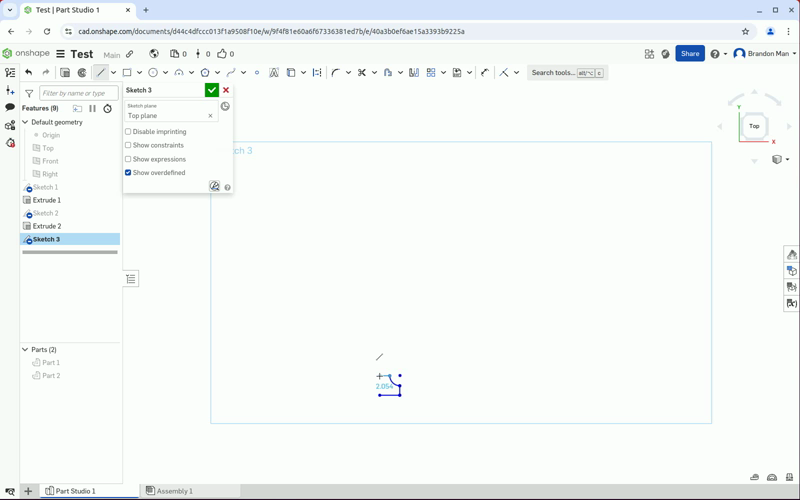
mouse_move(409, 375)
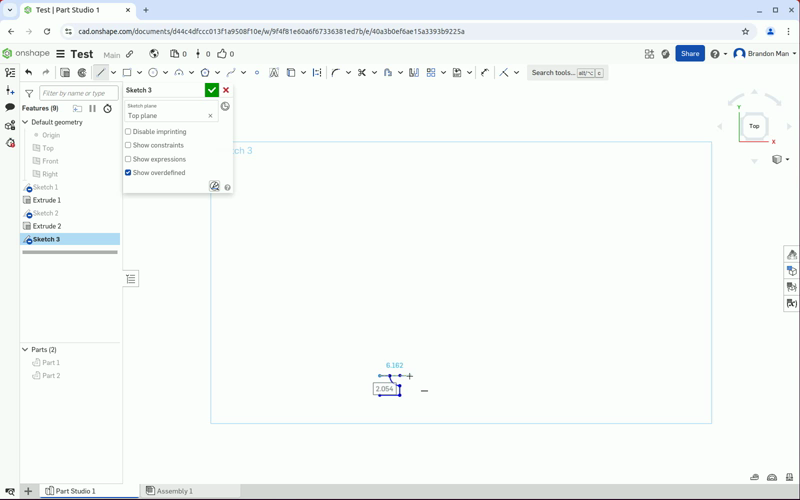
key_down(shift)
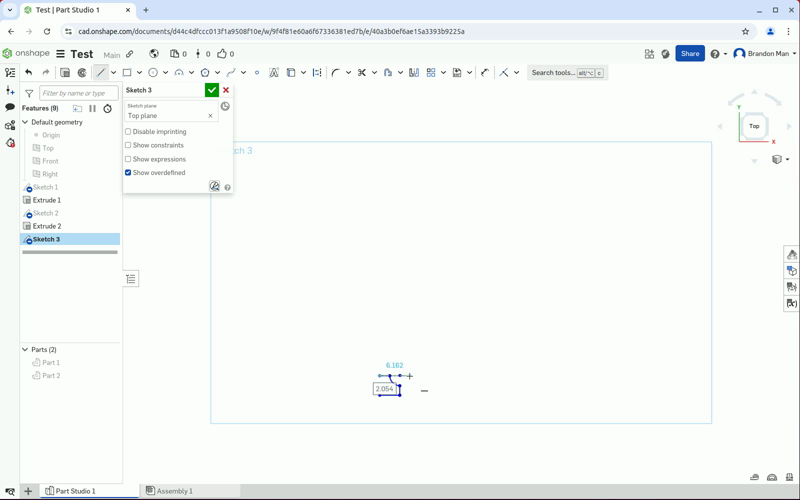
mouse_move(379, 395)
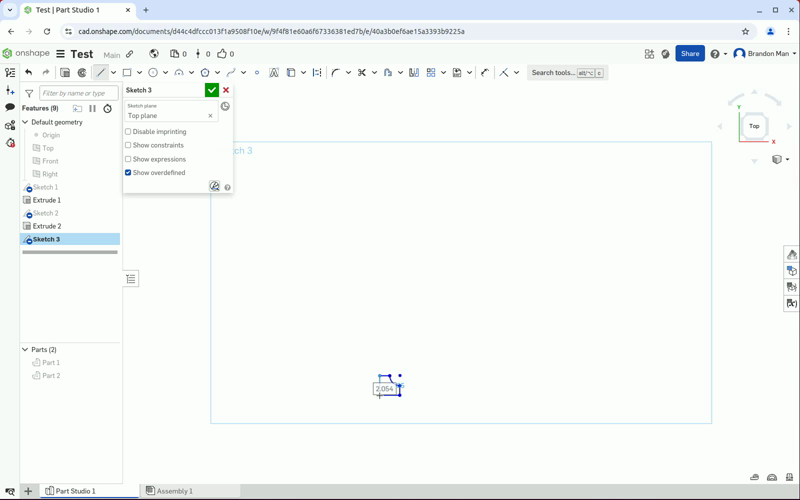
key_up(shift)
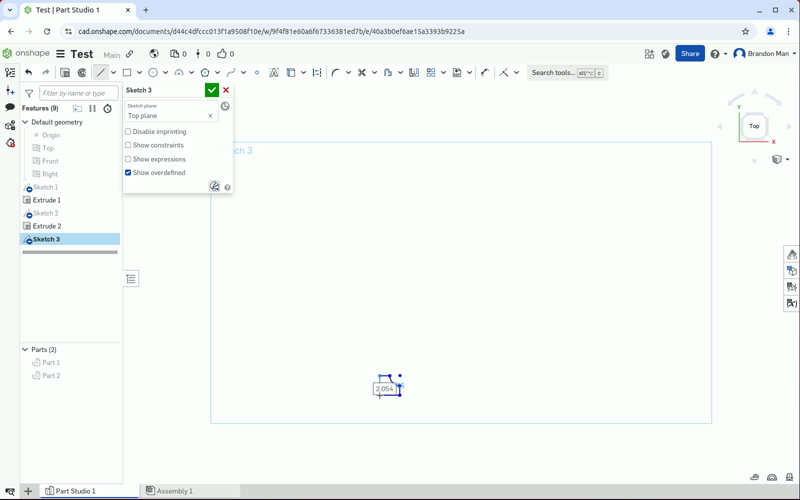
click(379, 395)
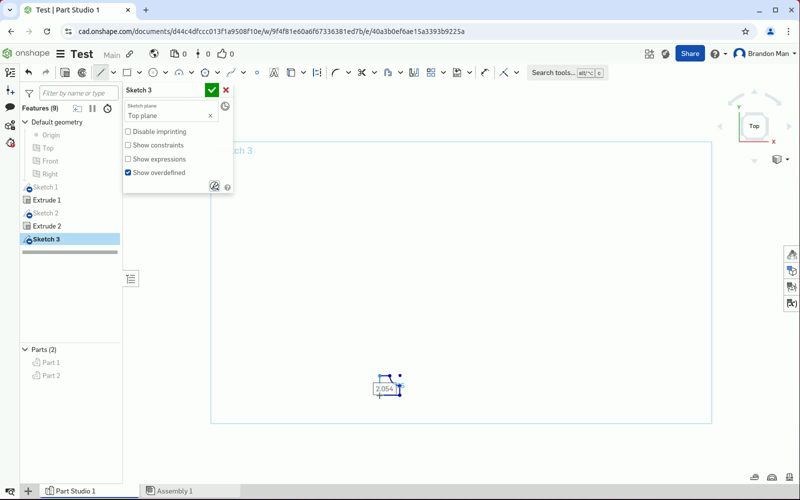
key(esc)
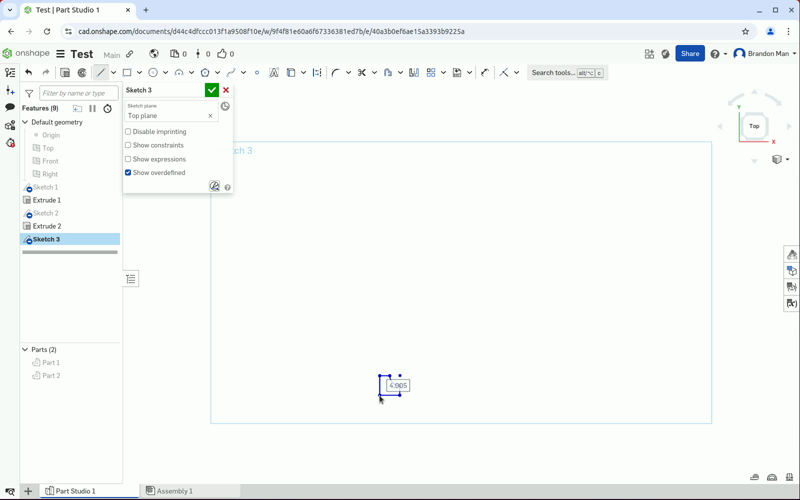
mouse_move(394, 384)
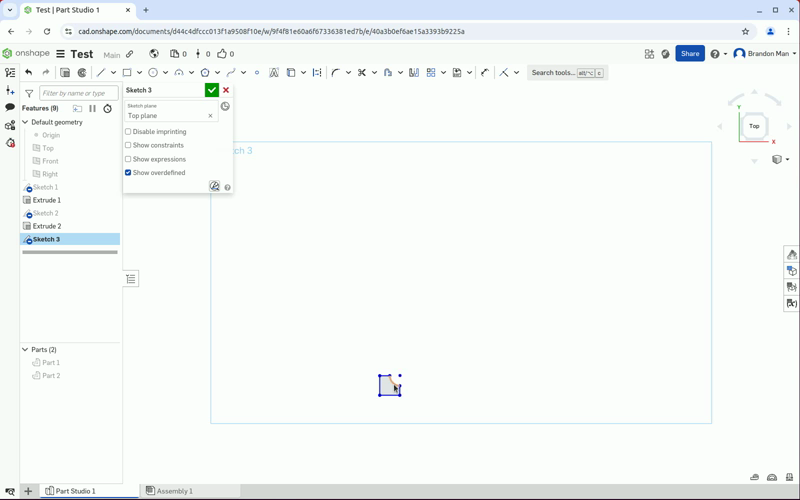
scroll(6)
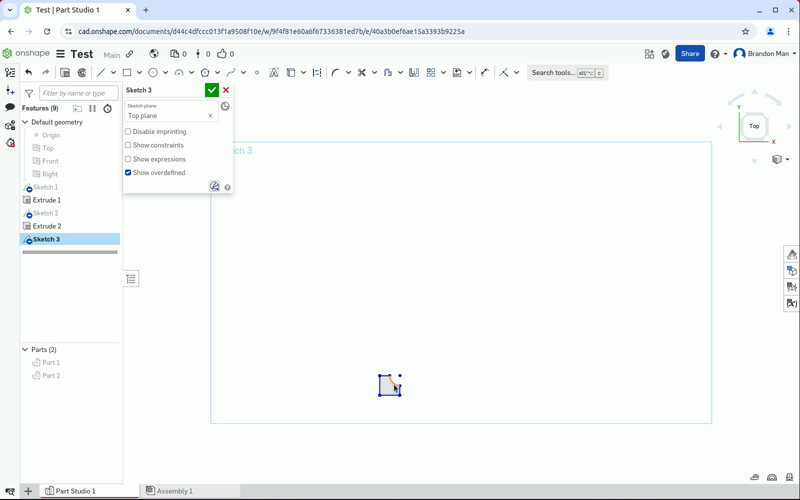
scroll(6)
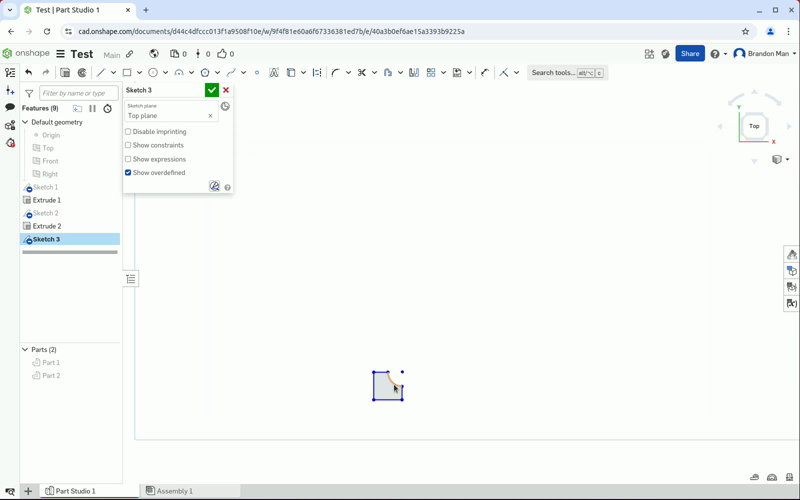
scroll(6)
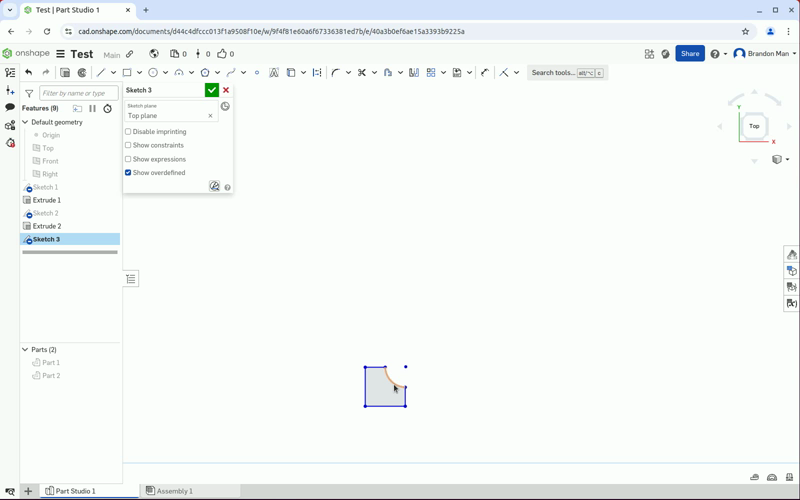
scroll(6)
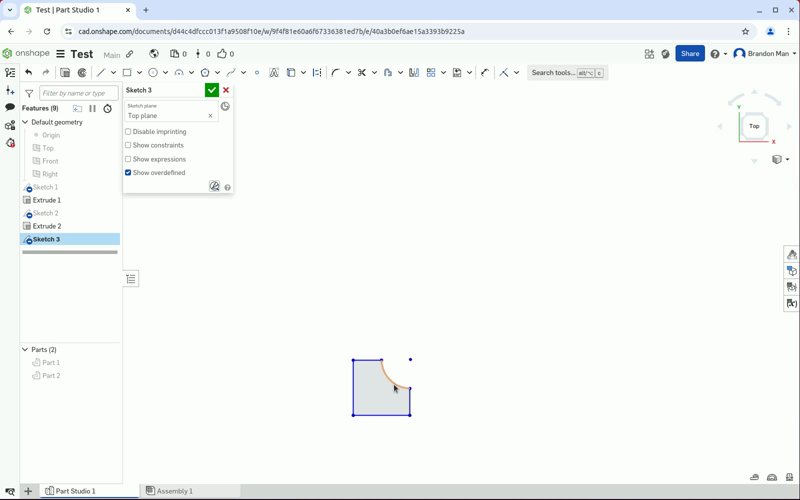
scroll(6)
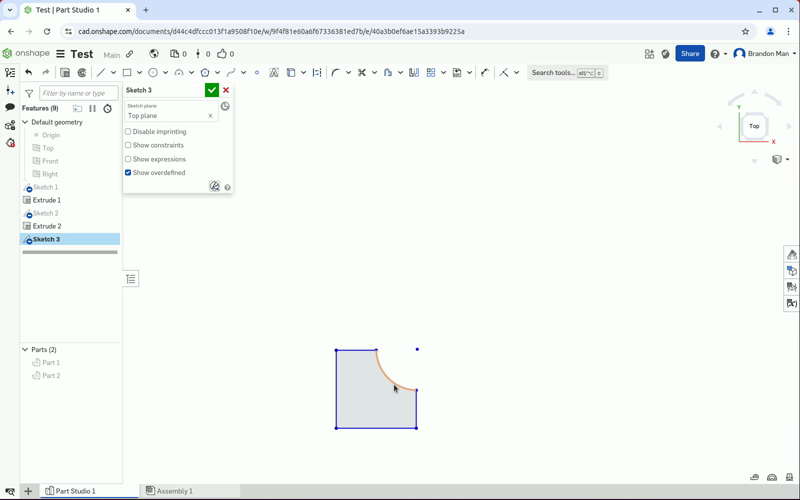
scroll(6)
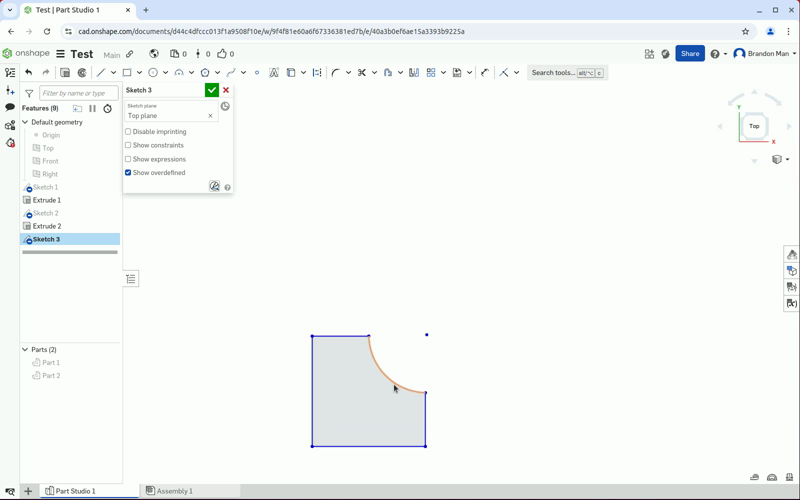
scroll(6)
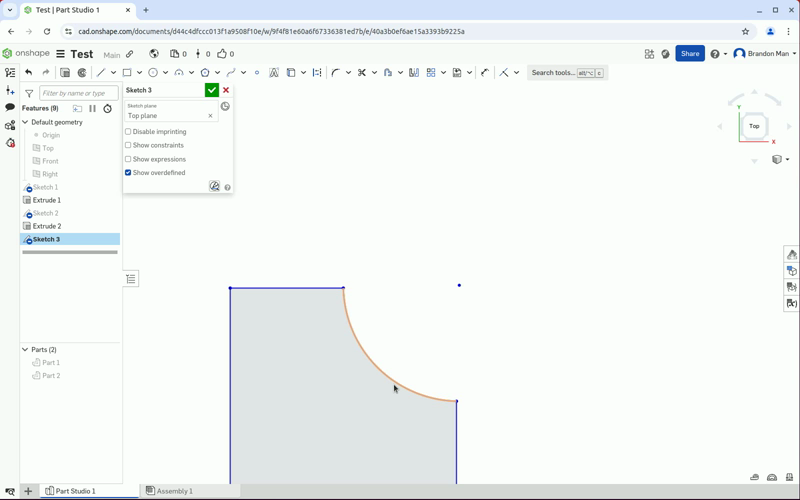
click(394, 384)
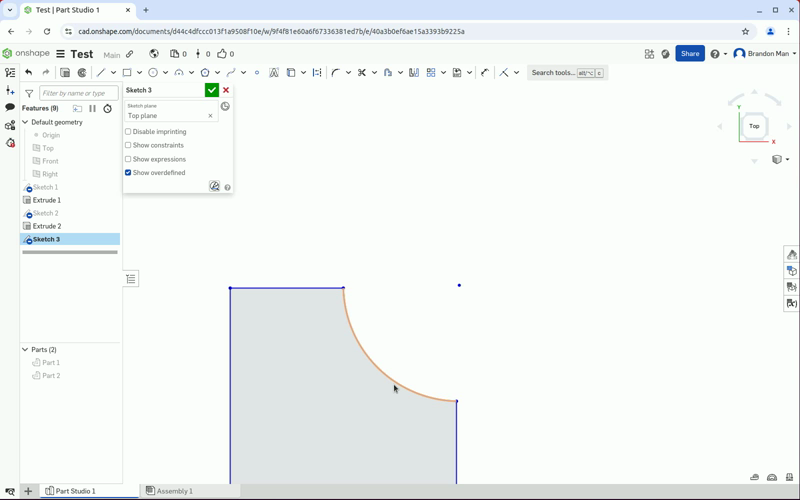
scroll(-6)
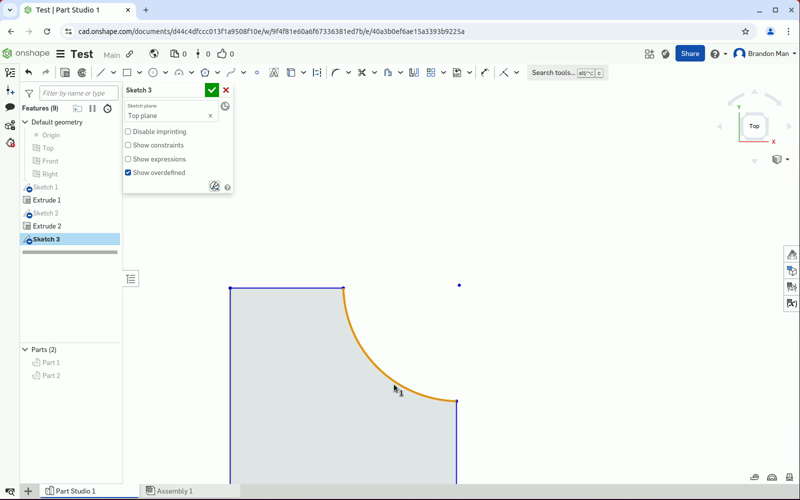
scroll(-6)
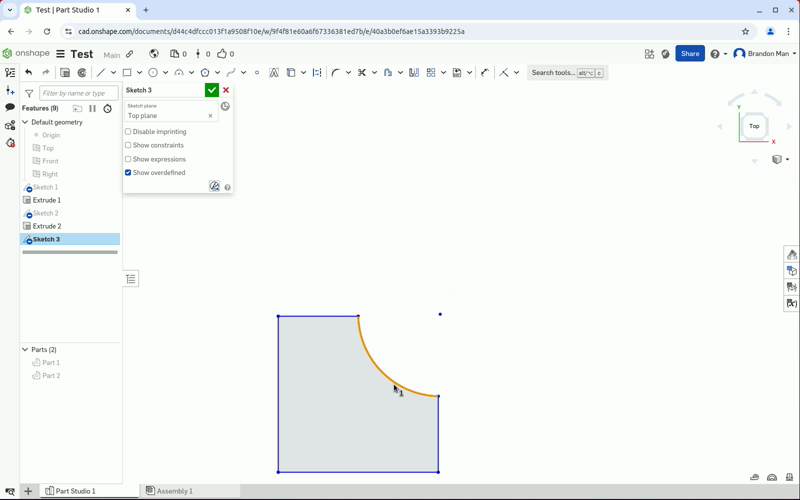
scroll(-6)
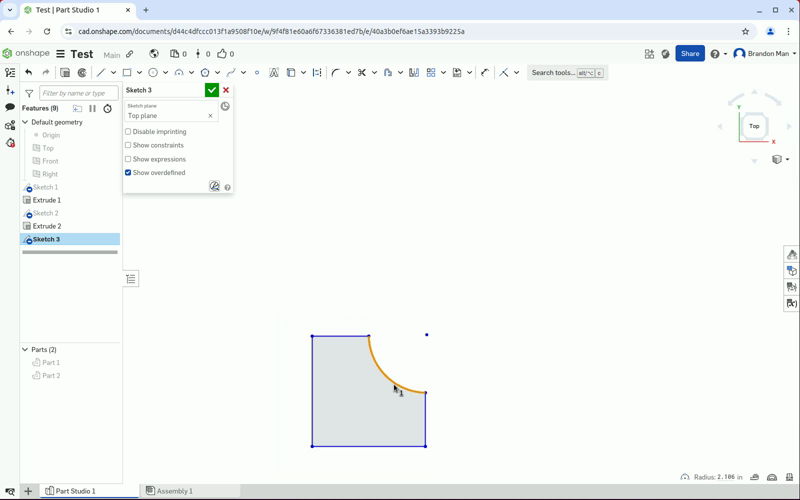
scroll(-6)
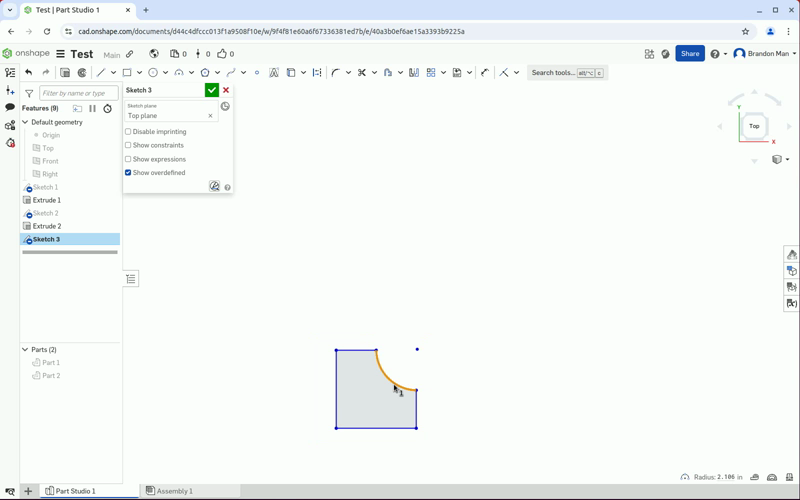
scroll(-6)
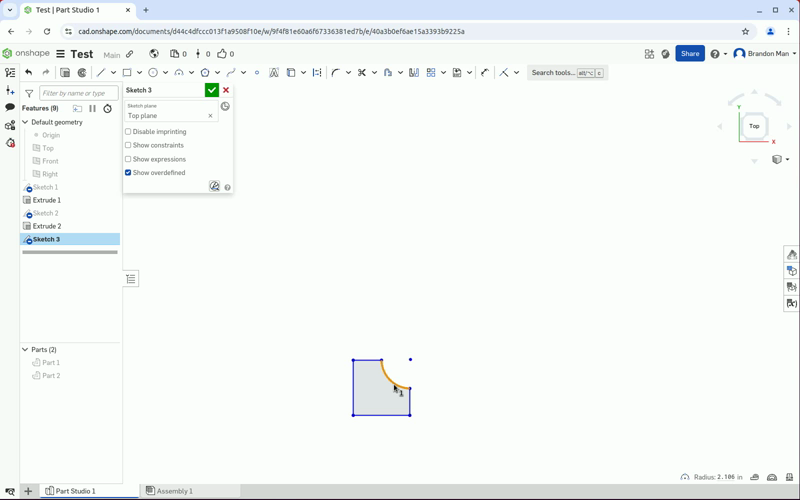
scroll(-6)
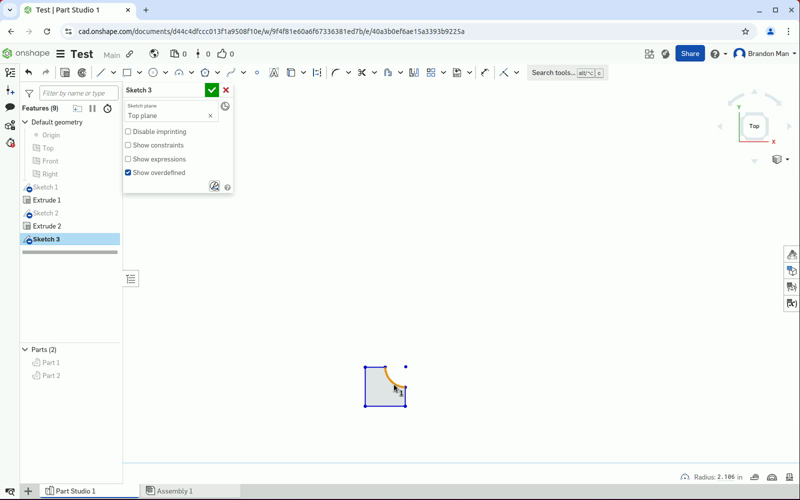
scroll(-6)
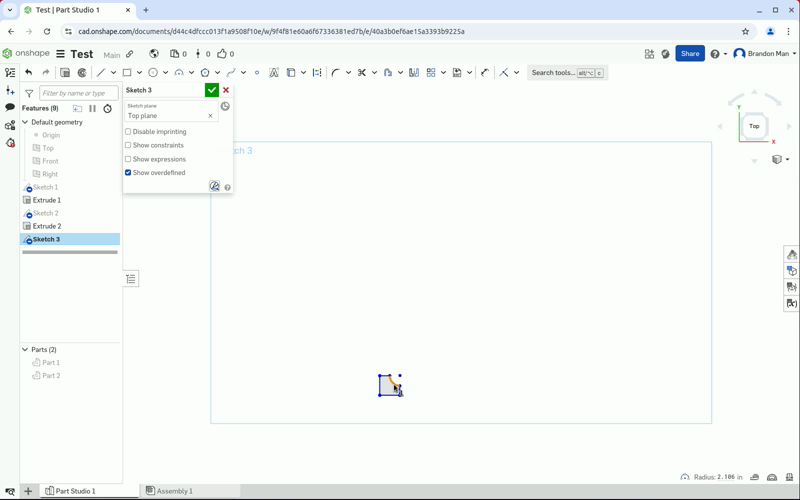
mouse_move(73, 352)
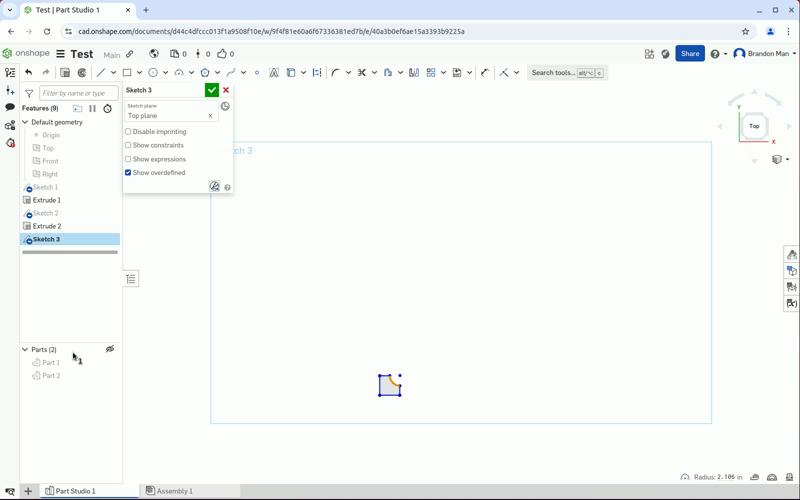
key(shift+y)
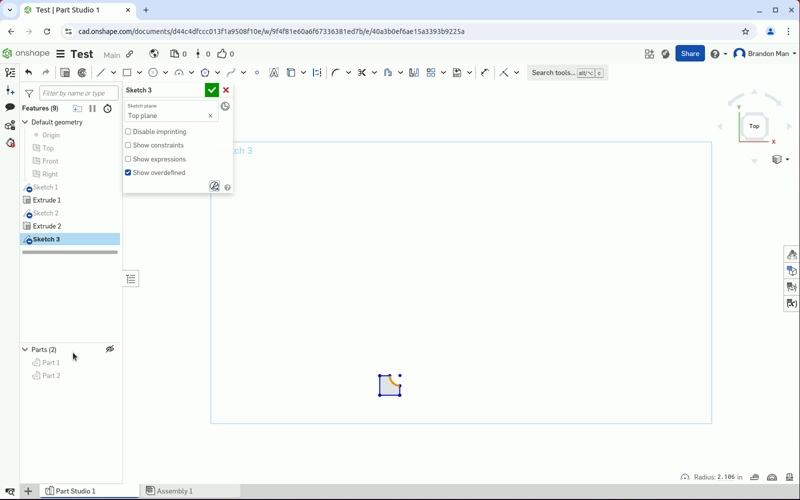
key(shift+e)
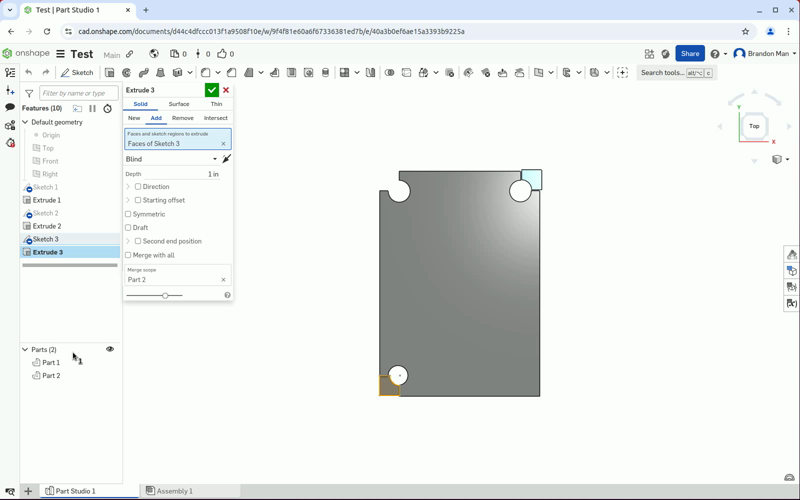
mouse_move(143, 106)
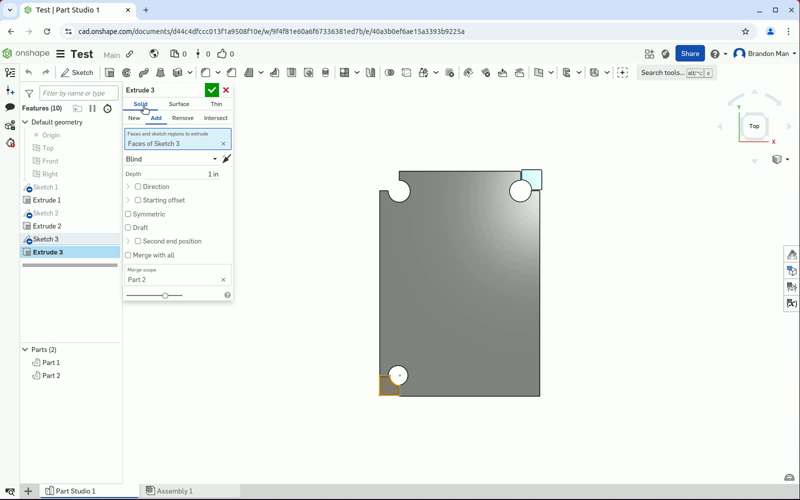
click(143, 106)
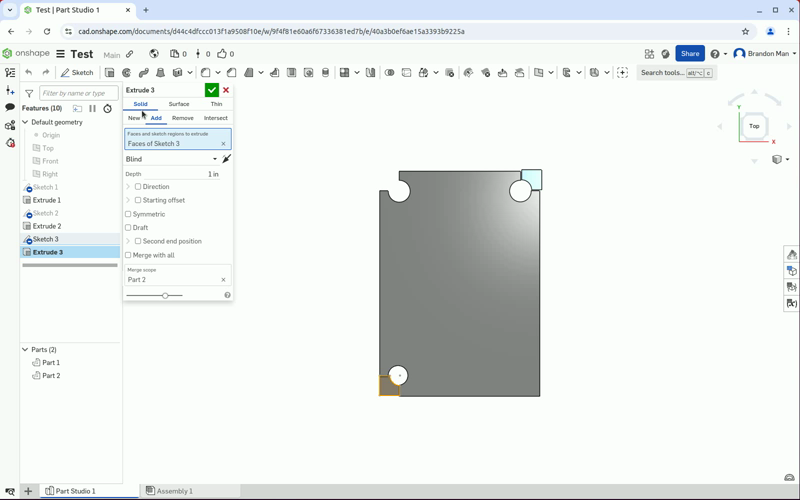
mouse_move(137, 120)
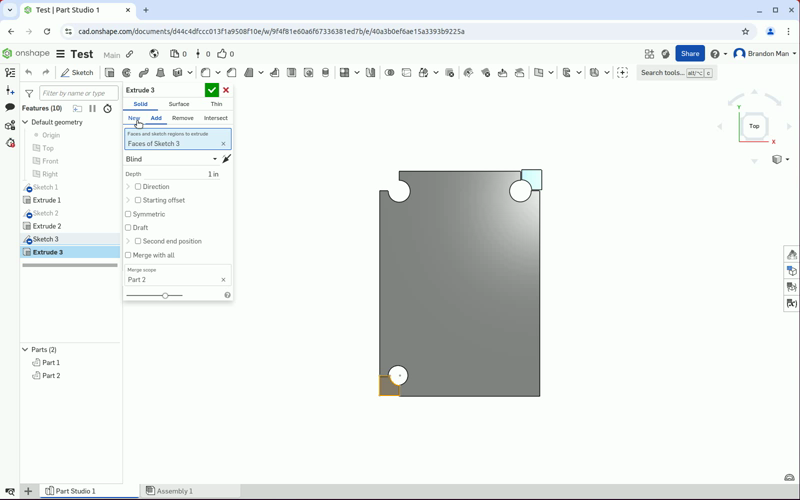
click(137, 120)
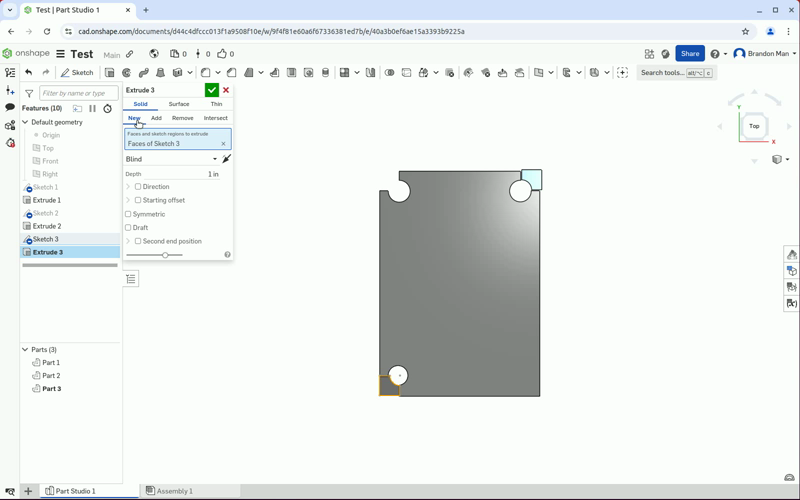
key(tab, 4)
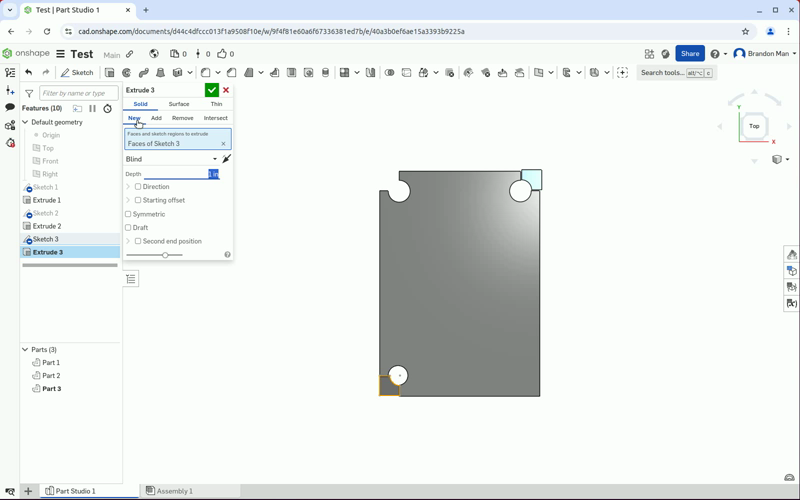
text(3.851)
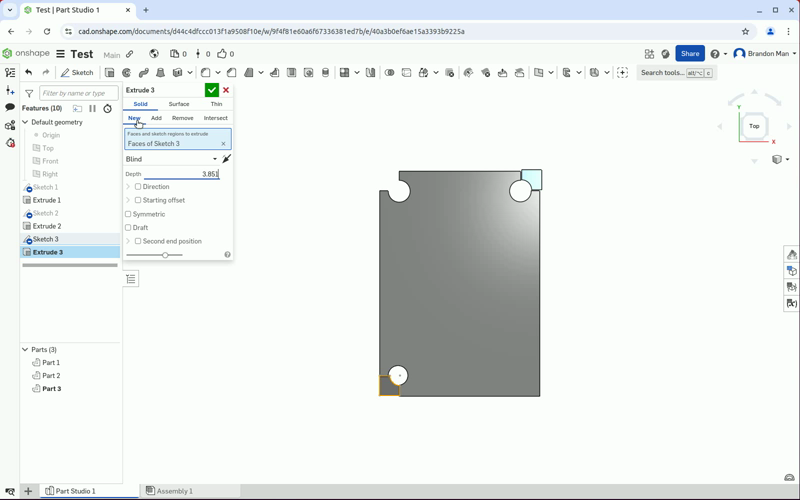
key(enter)
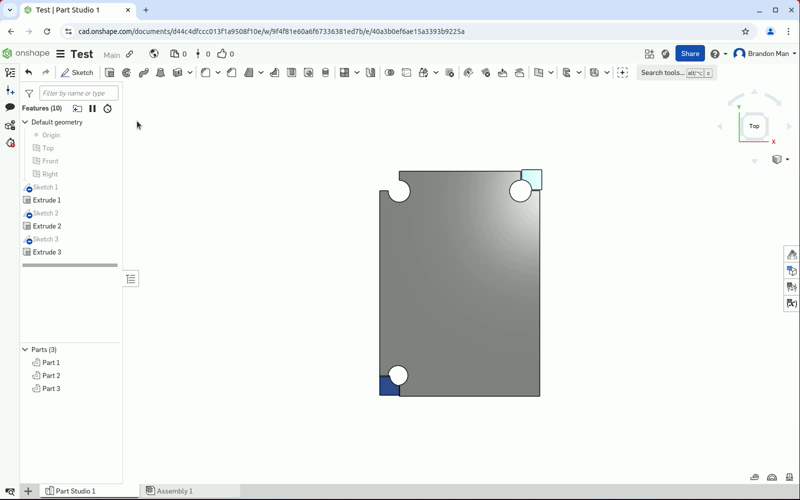
key(shift+h)
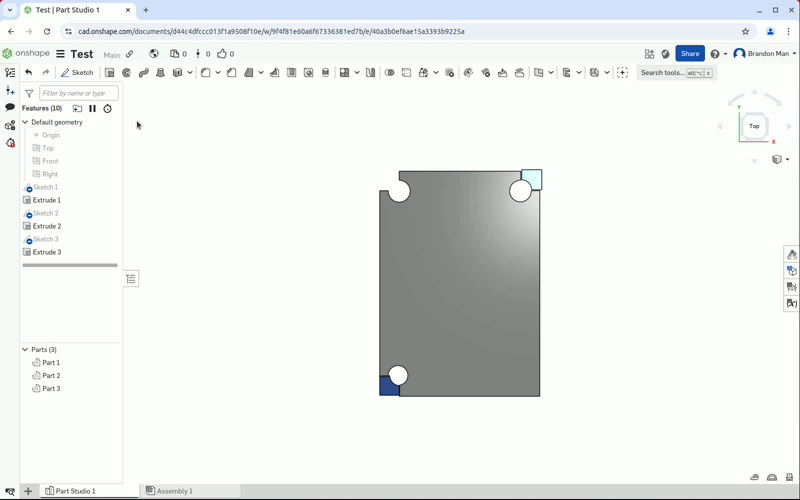
key(shift+h)
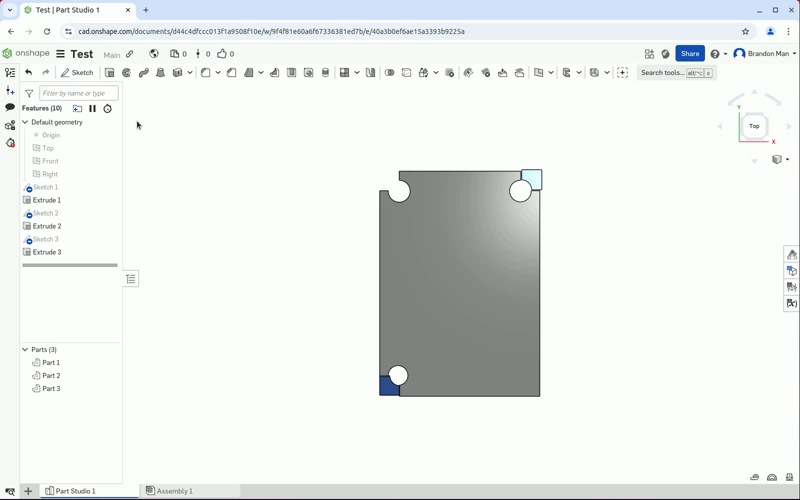
mouse_move(73, 189)
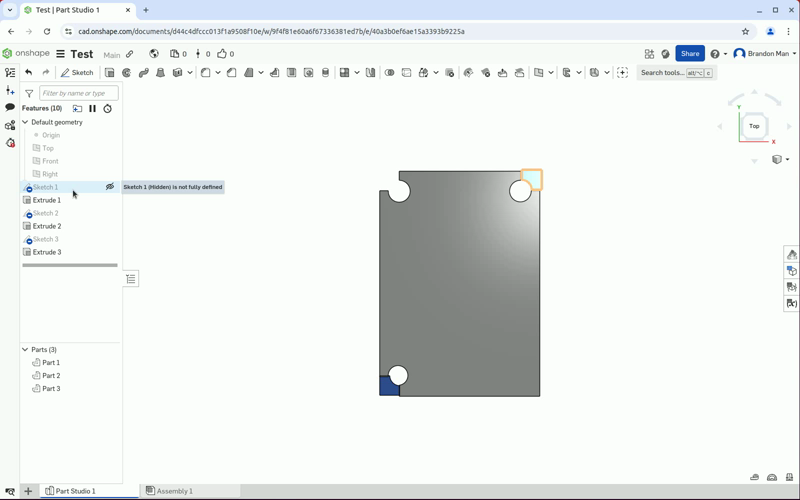
click(73, 189)
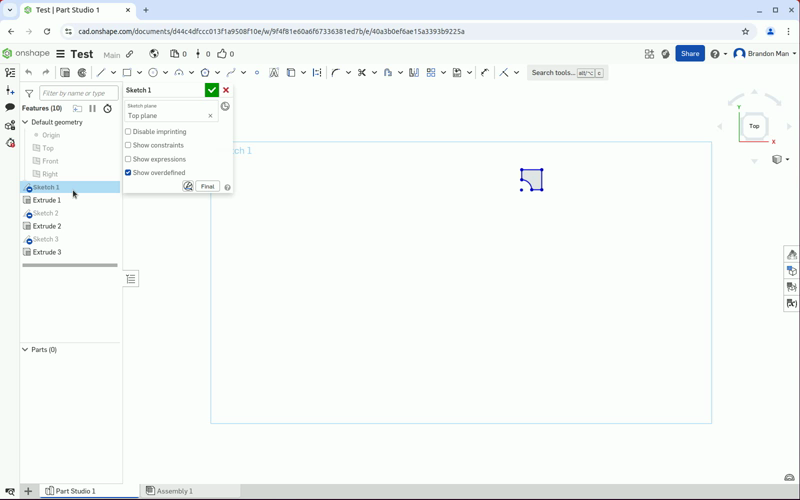
mouse_move(229, 92)
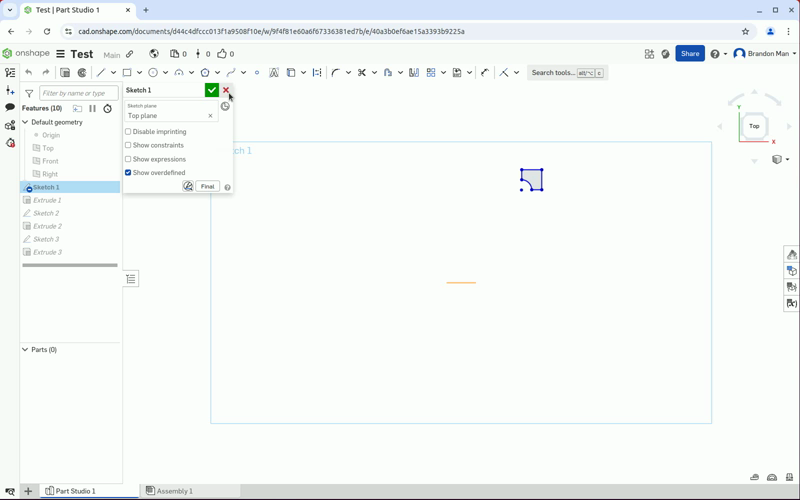
click(229, 92)
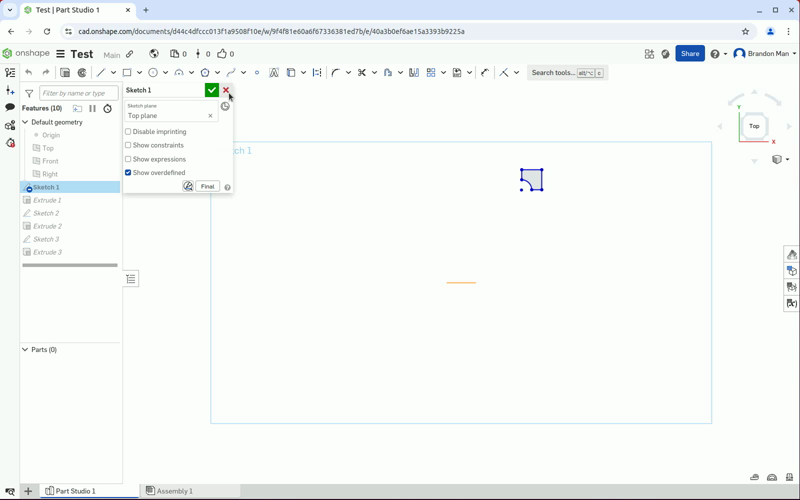
key(shift+s)
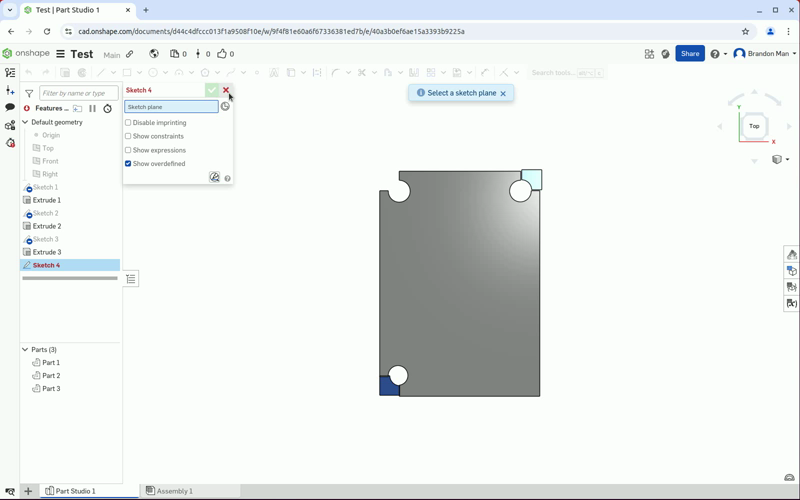
mouse_move(73, 150)
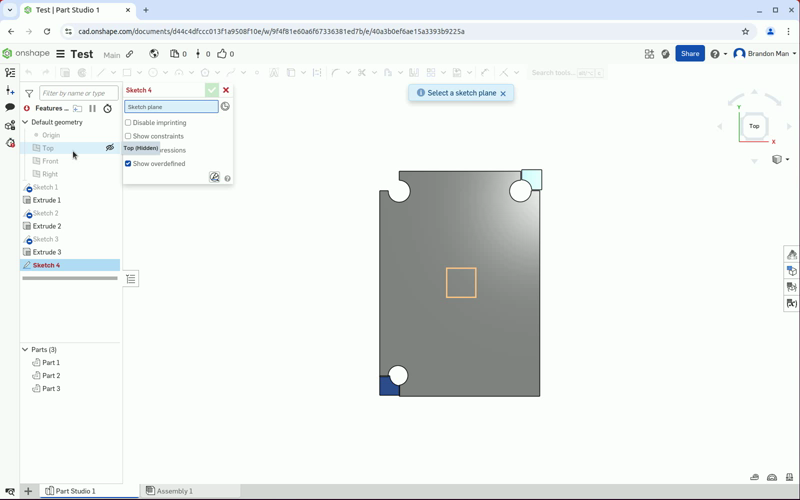
click(73, 150)
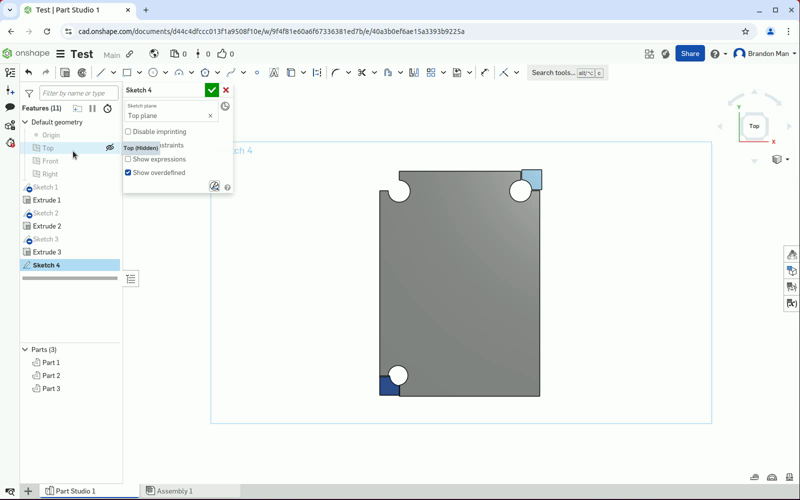
mouse_move(73, 352)
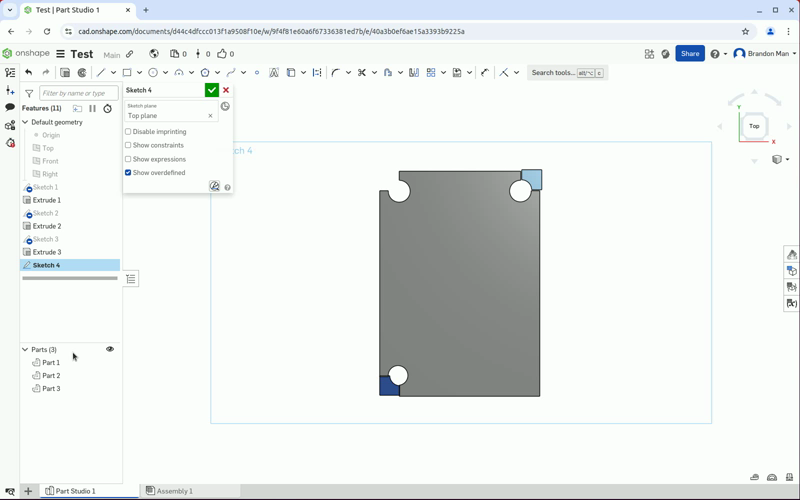
key(y)
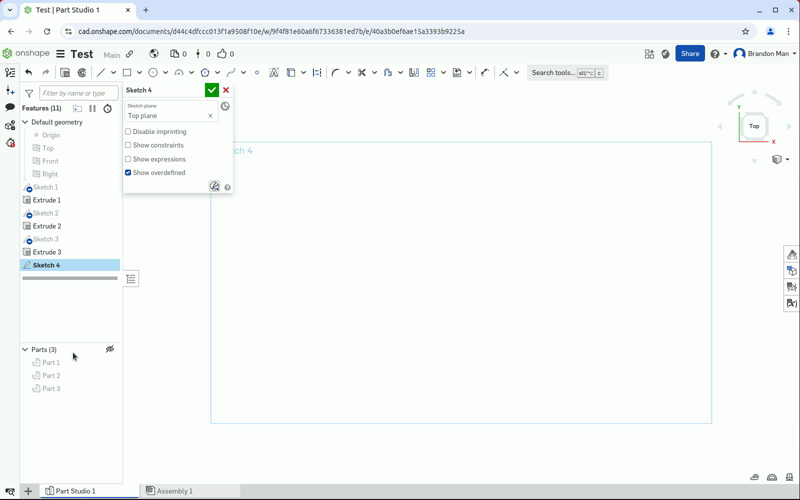
key(l)
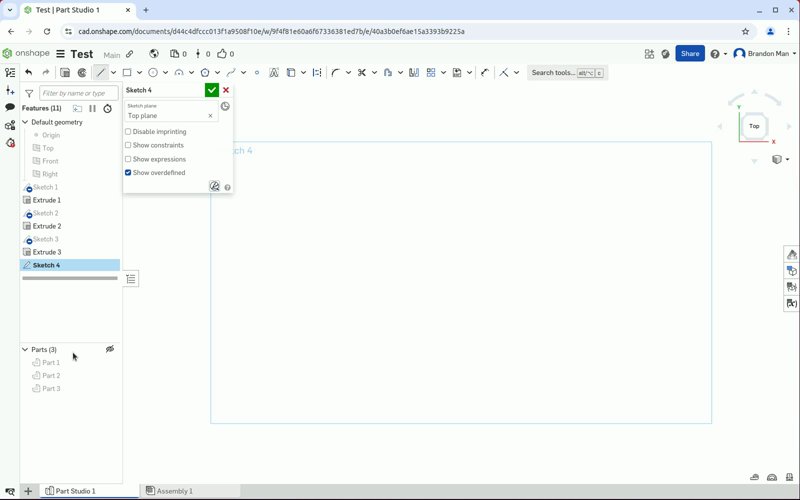
key_down(shift)
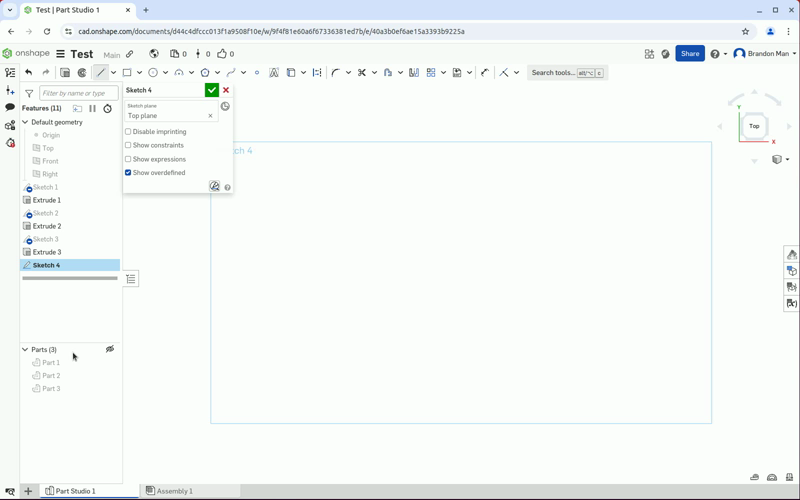
mouse_move(379, 189)
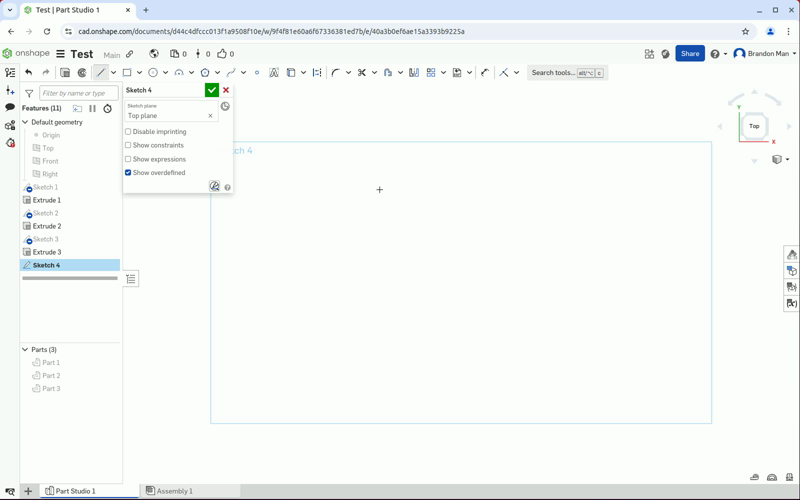
click(379, 189)
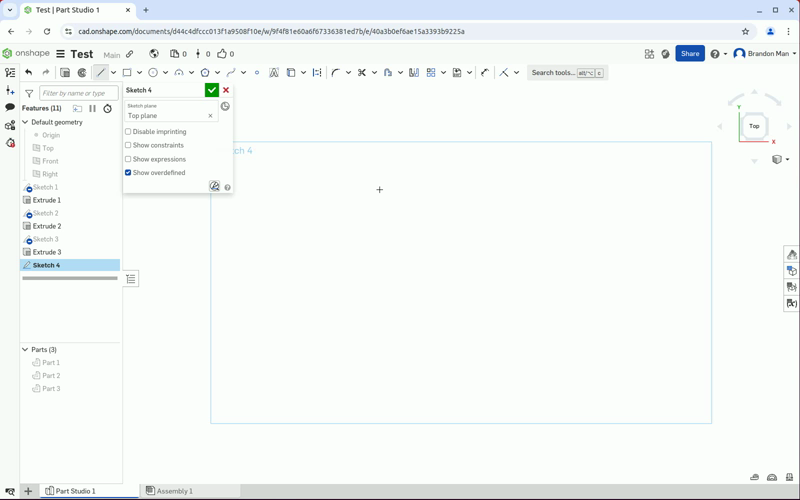
key_up(shift)
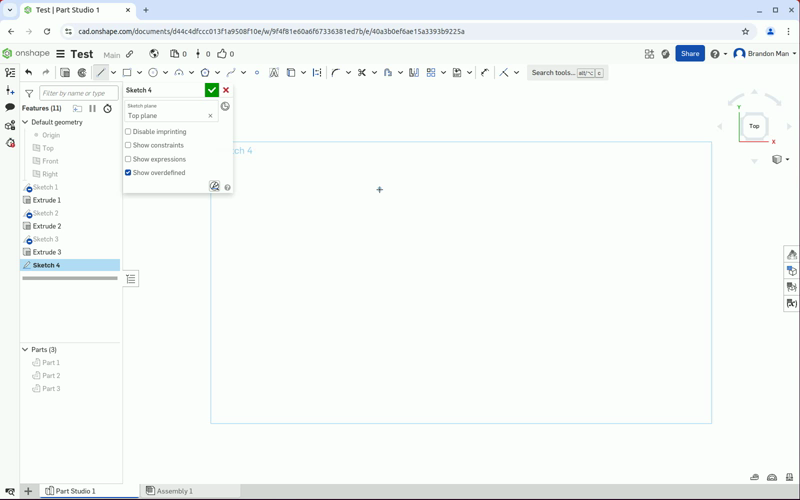
key_down(shift)
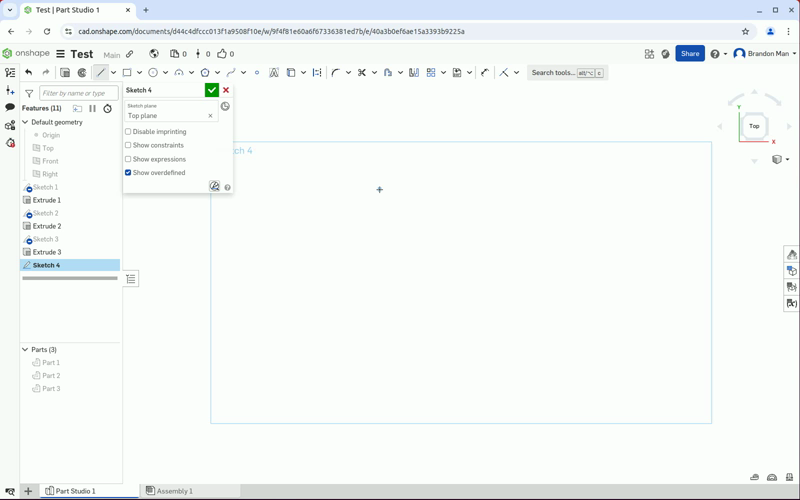
mouse_move(409, 189)
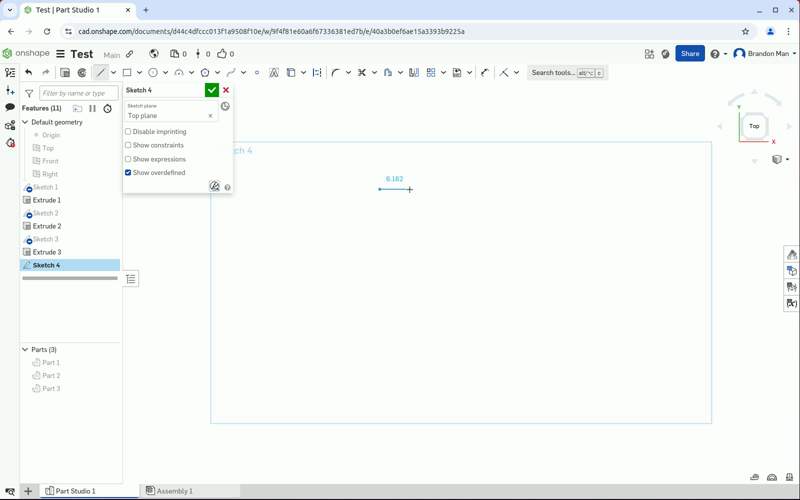
mouse_move(389, 189)
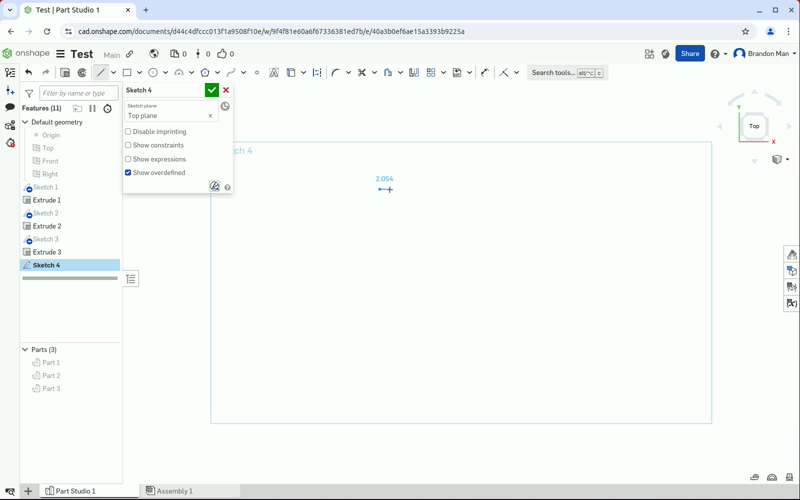
click(389, 189)
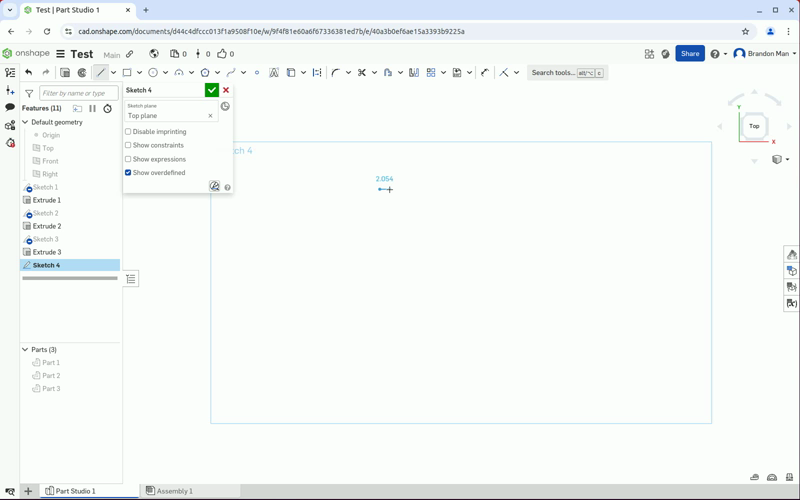
key_up(shift)
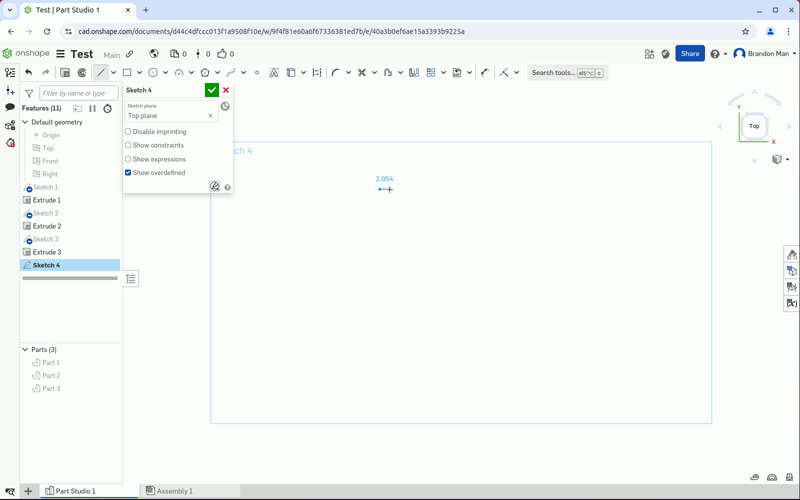
key(esc)
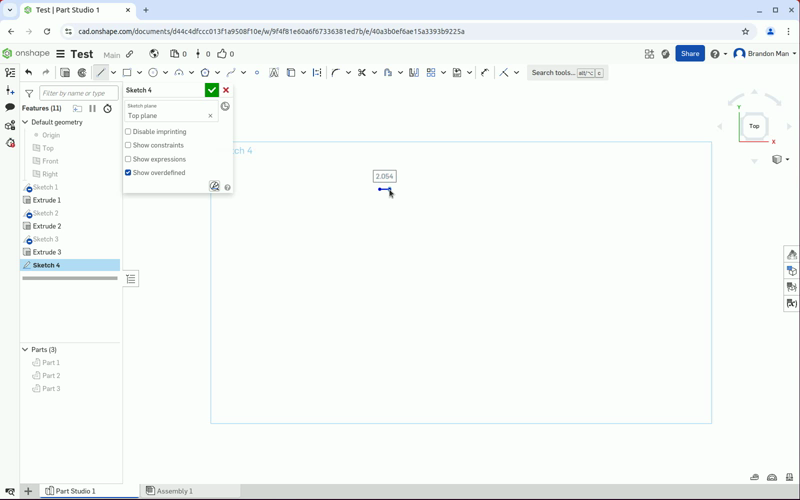
key(a)
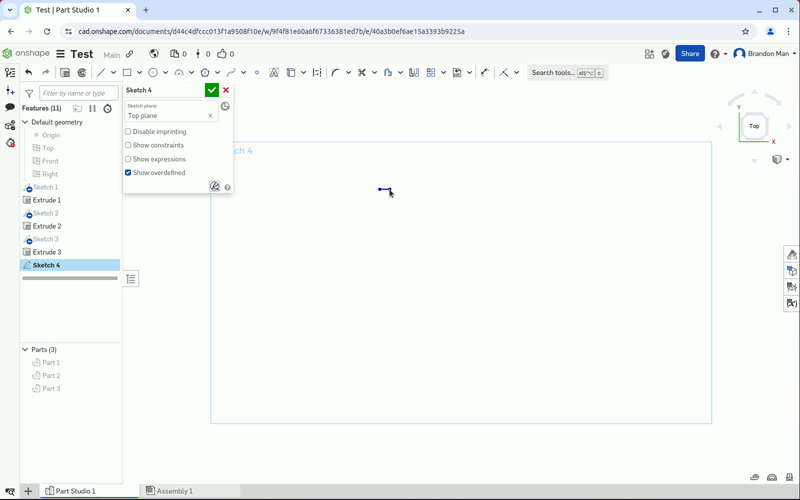
mouse_move(389, 189)
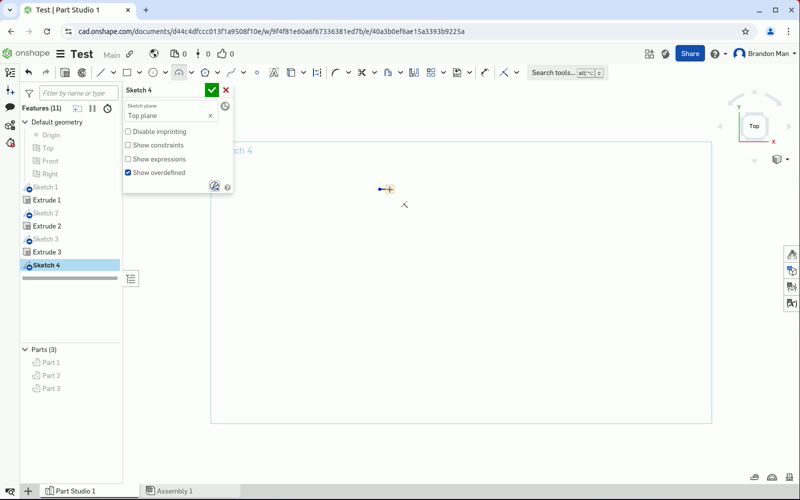
click(389, 189)
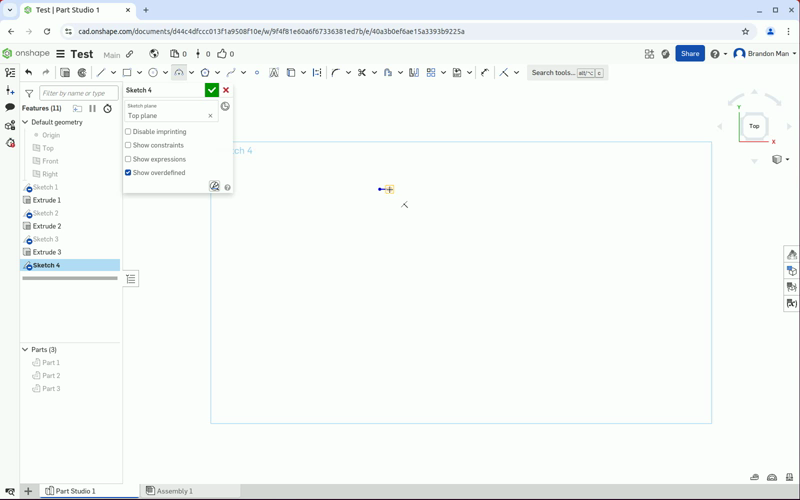
key_down(shift)
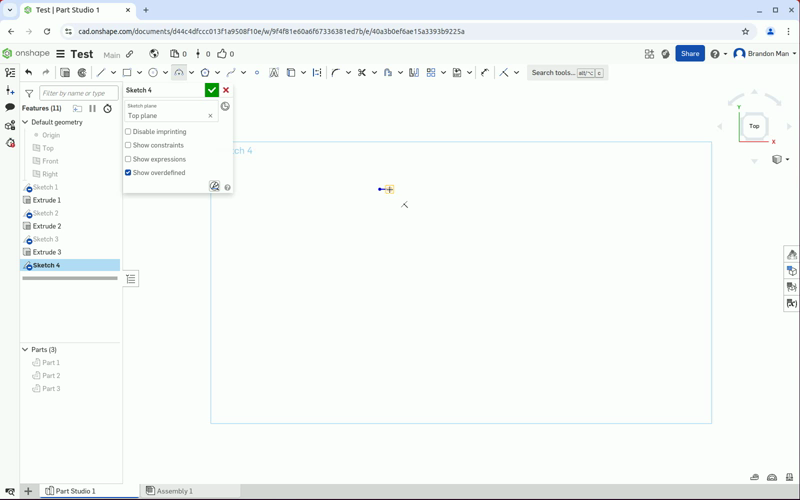
mouse_move(399, 179)
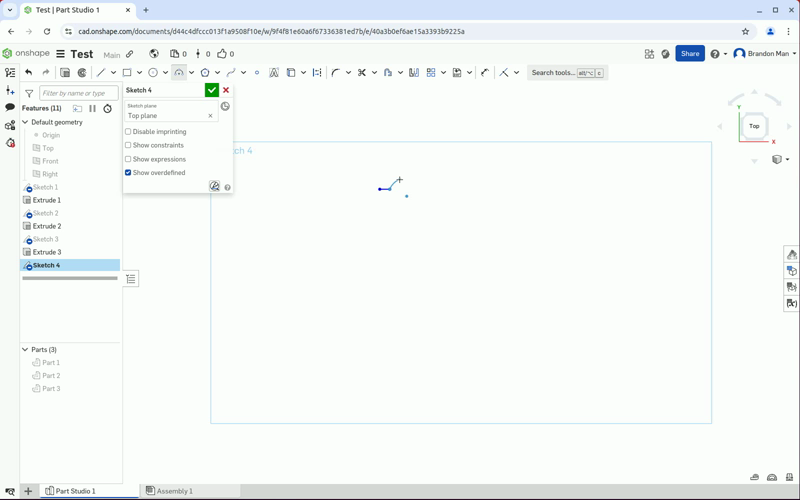
click(399, 179)
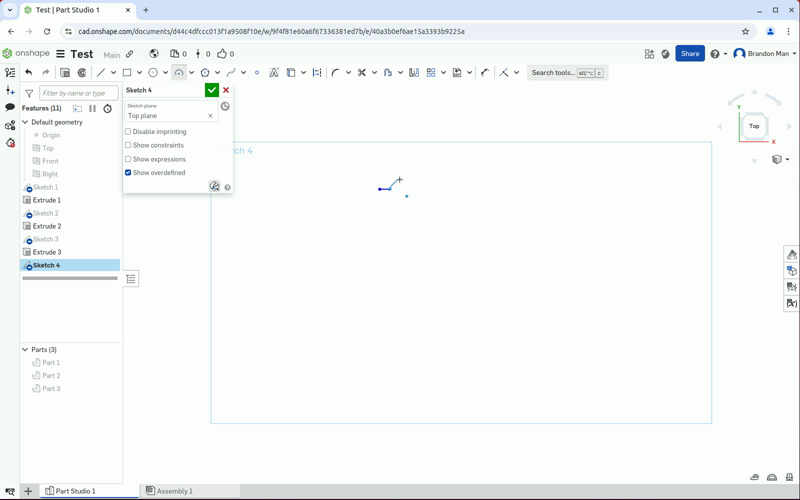
mouse_move(392, 182)
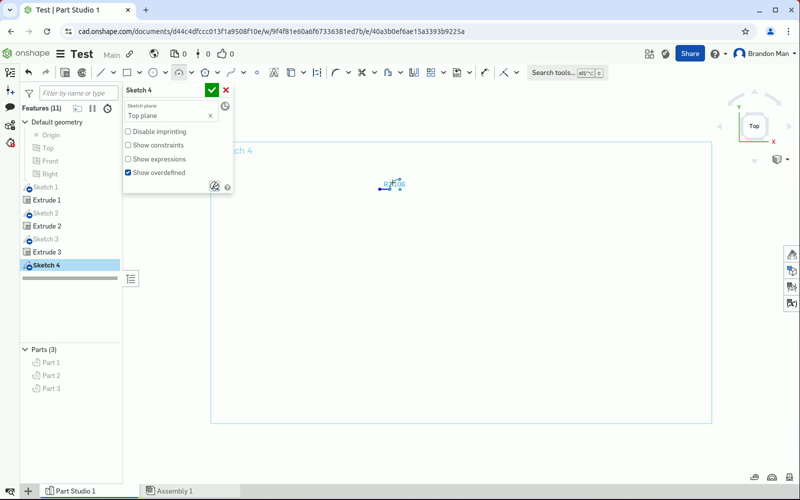
click(392, 182)
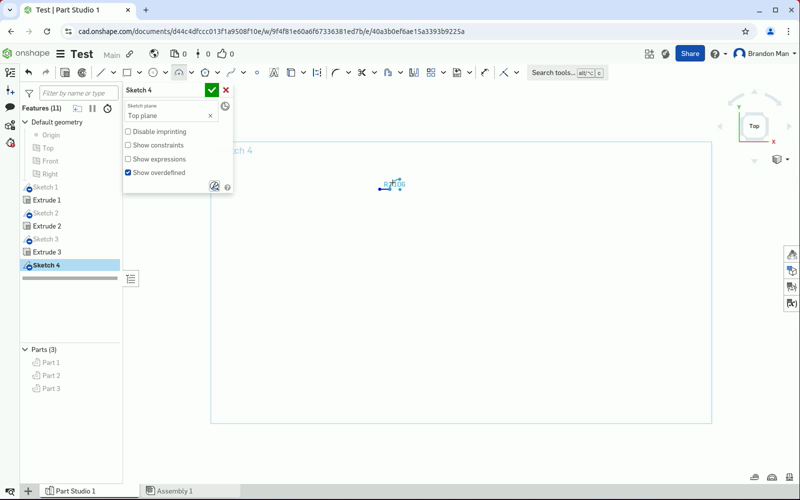
key_up(shift)
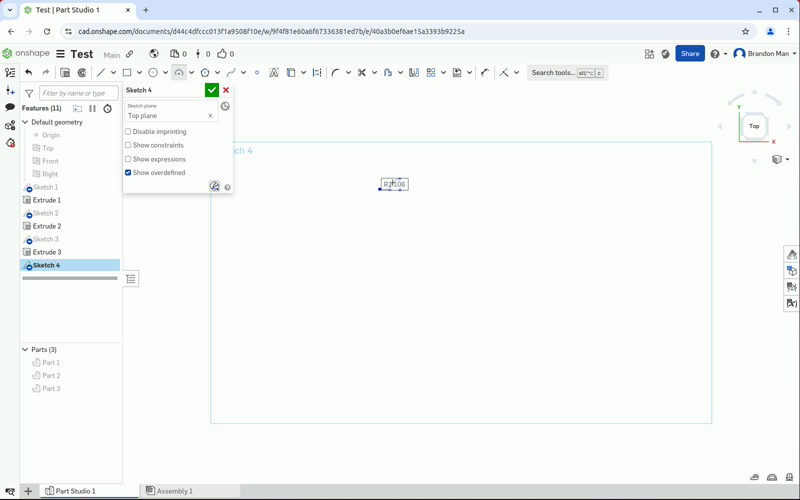
key(esc)
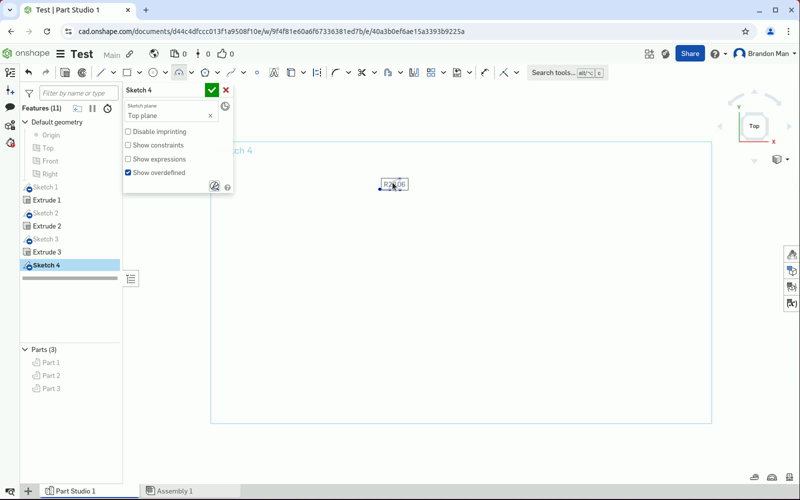
key(l)
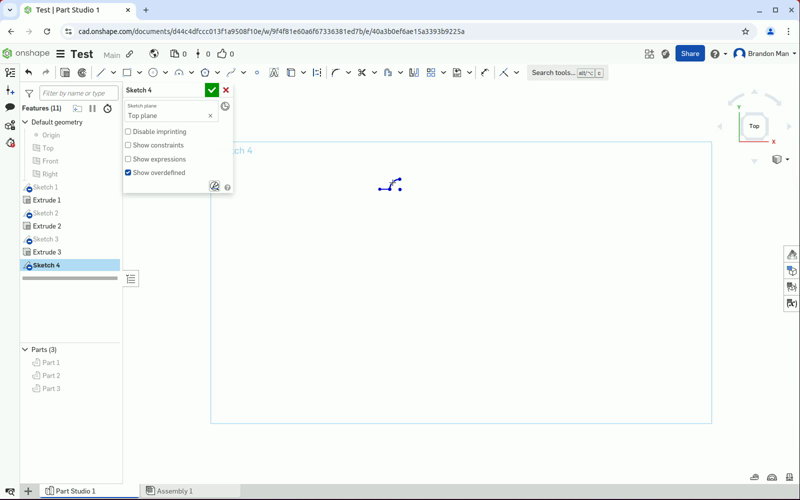
mouse_move(399, 179)
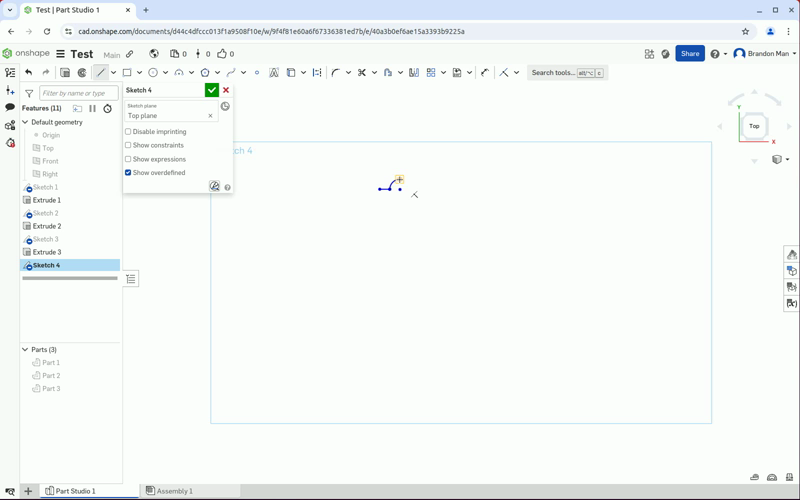
click(399, 179)
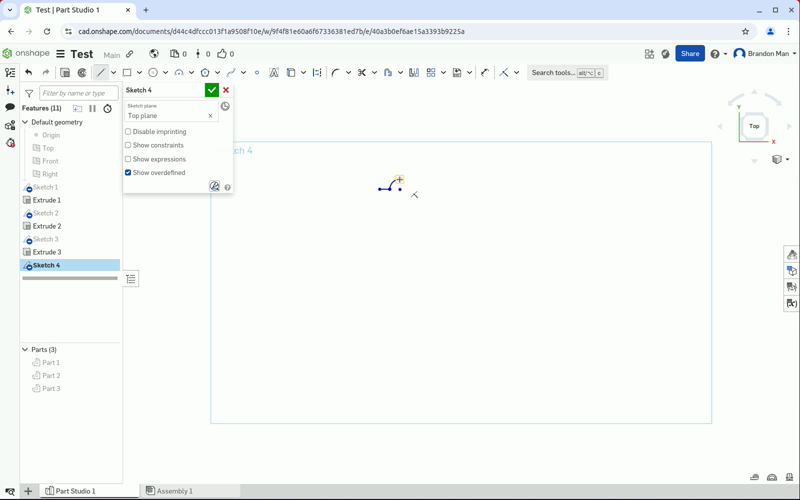
key_down(shift)
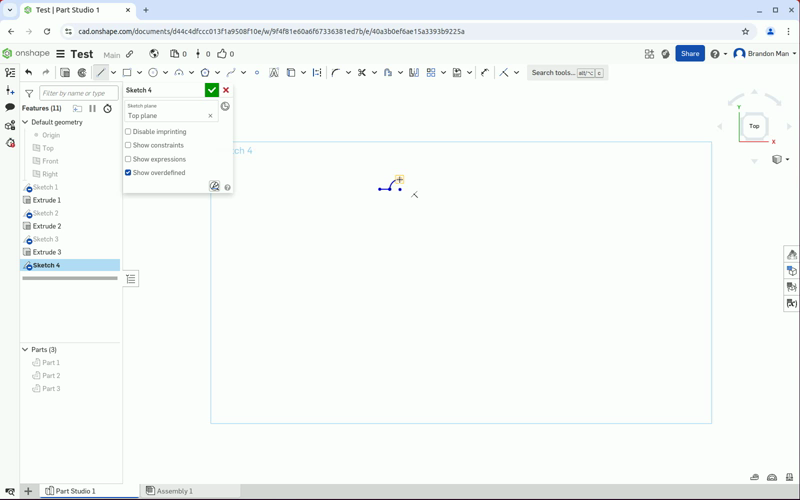
mouse_move(429, 179)
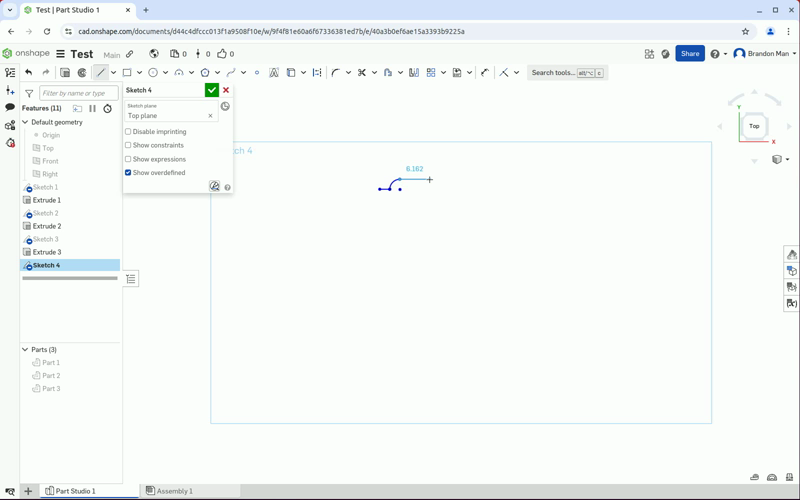
mouse_move(399, 169)
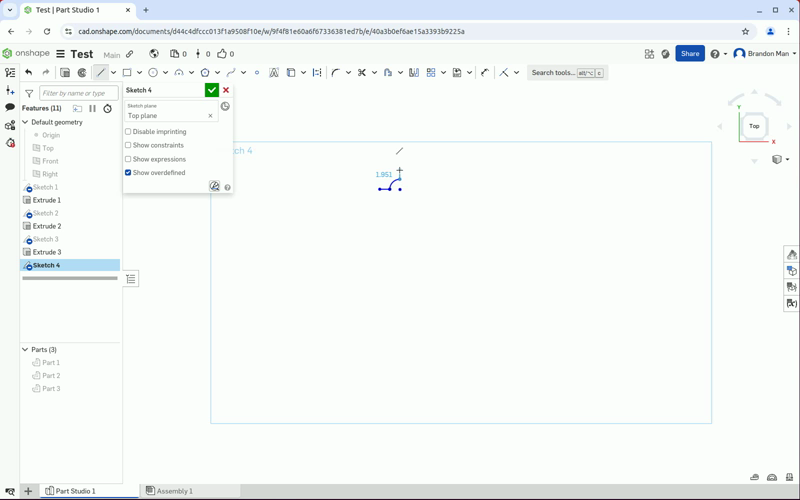
click(399, 169)
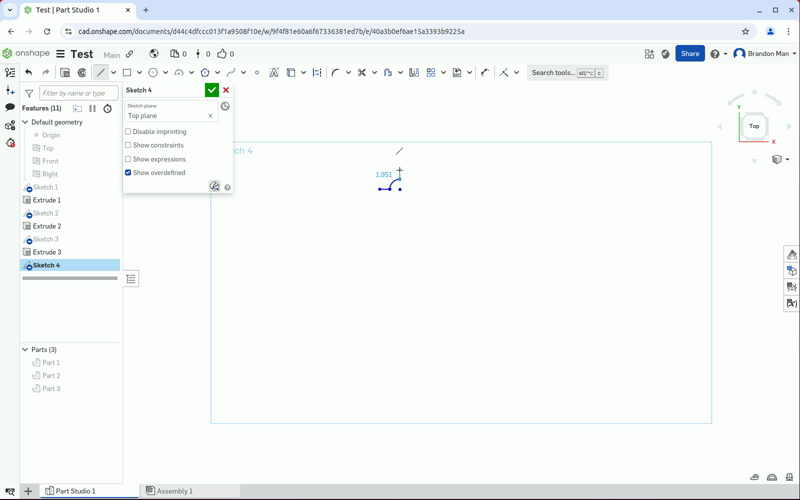
key_up(shift)
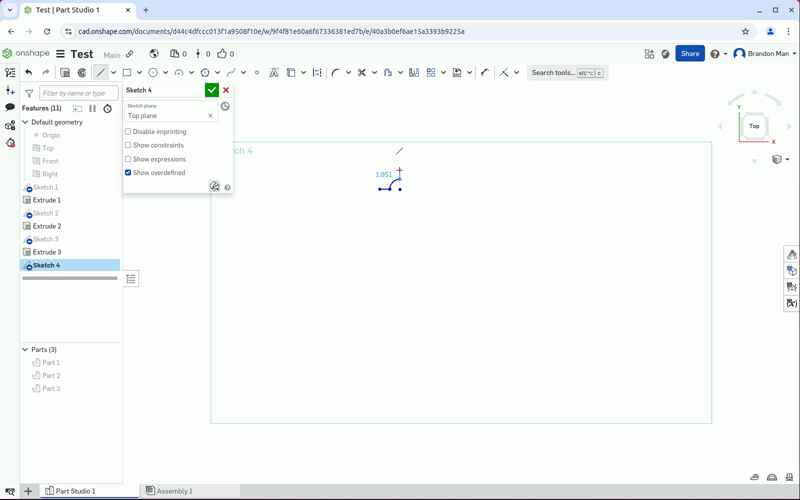
key_down(shift)
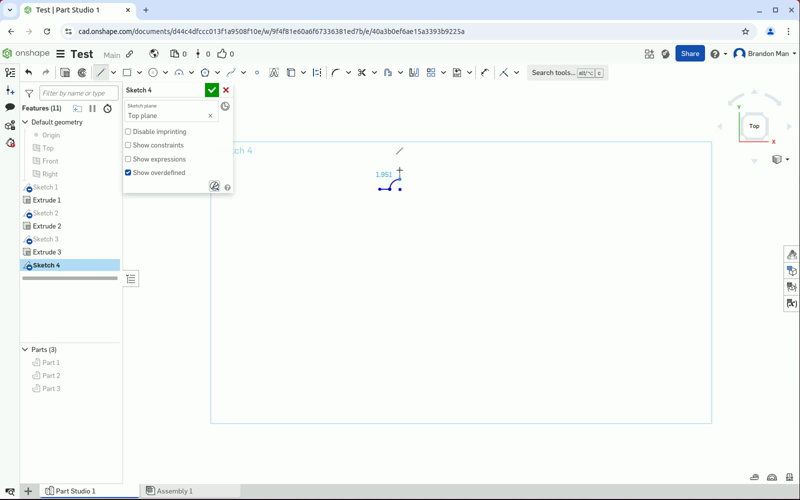
mouse_move(429, 169)
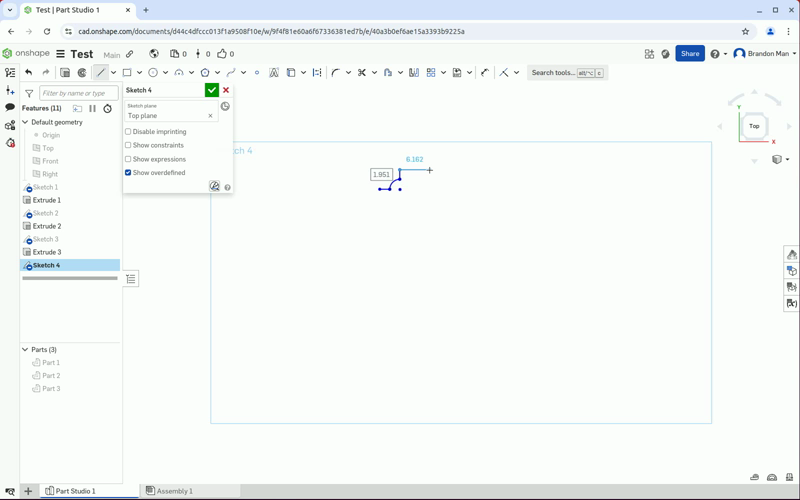
mouse_move(379, 169)
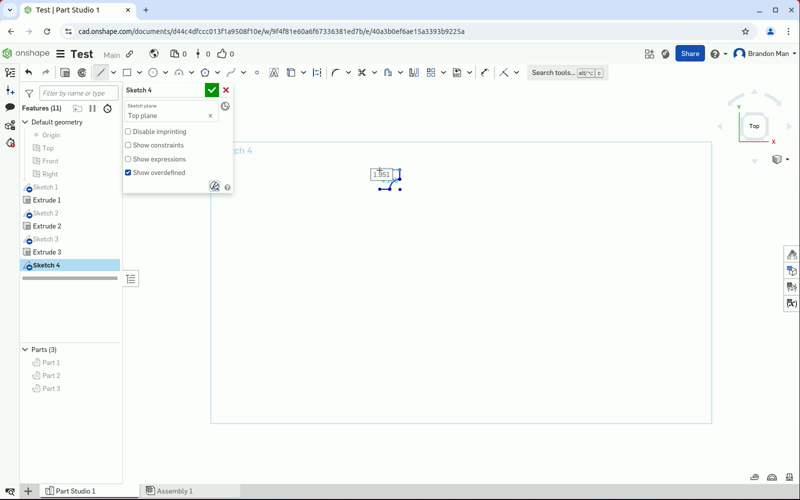
click(379, 169)
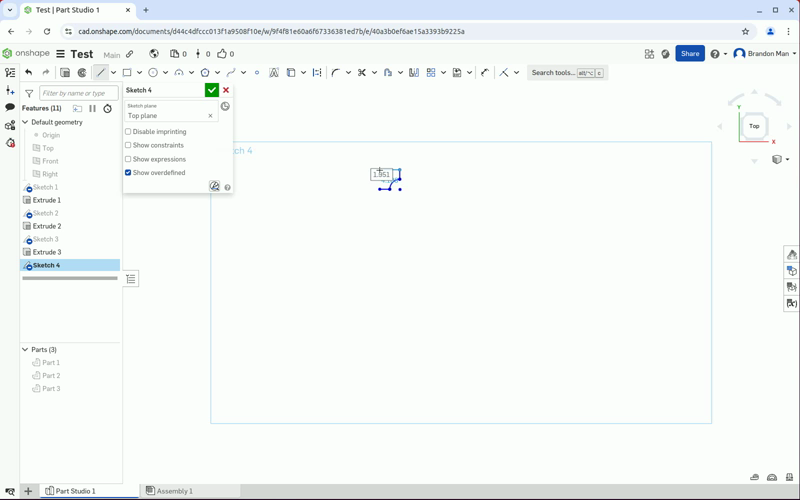
key_up(shift)
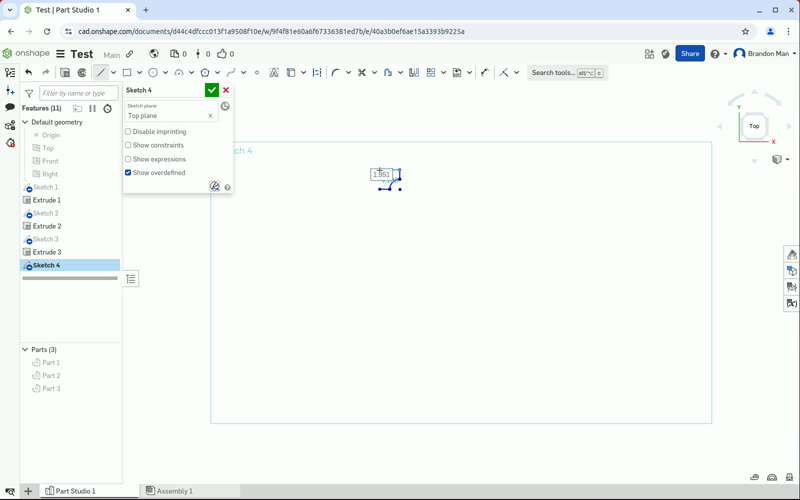
mouse_move(409, 169)
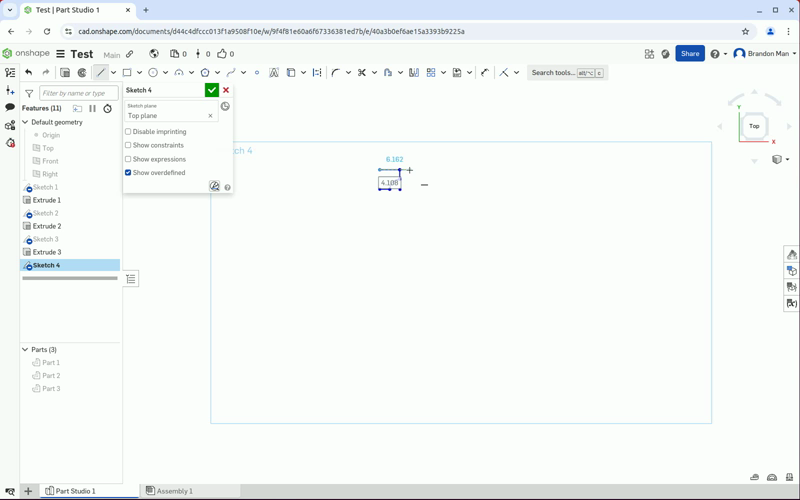
key_down(shift)
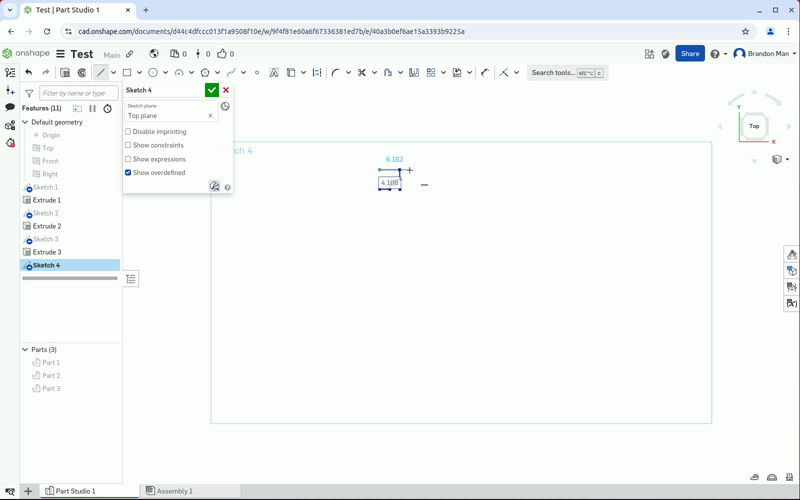
mouse_move(379, 189)
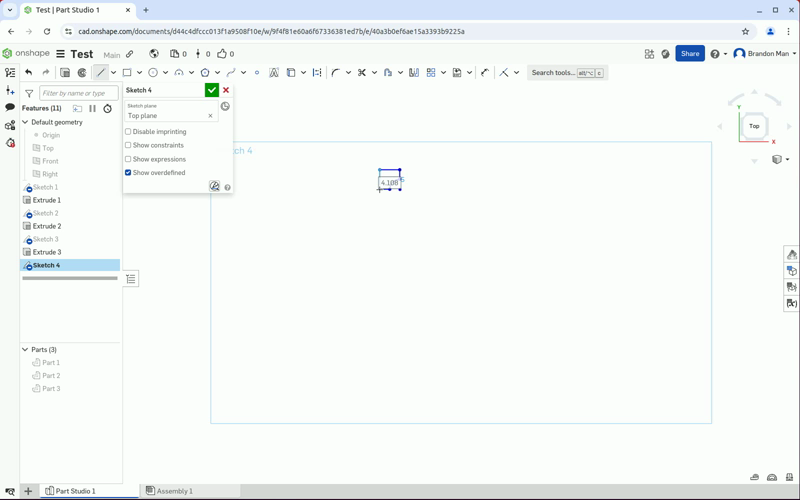
key_up(shift)
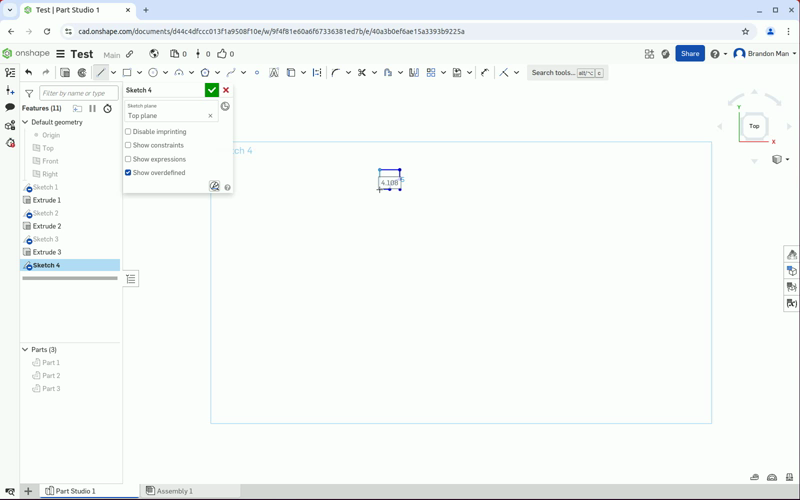
click(379, 189)
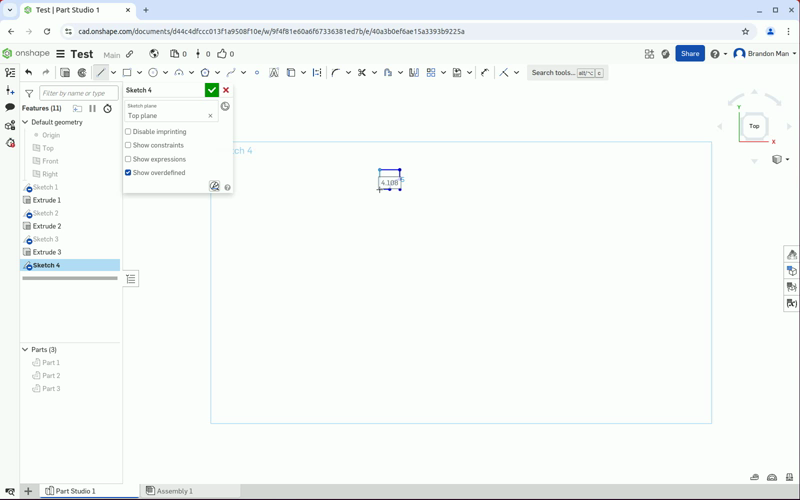
key(esc)
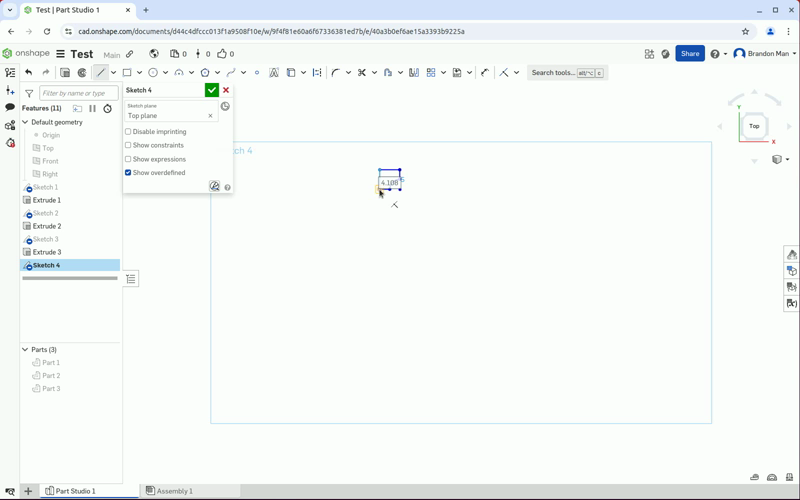
mouse_move(382, 171)
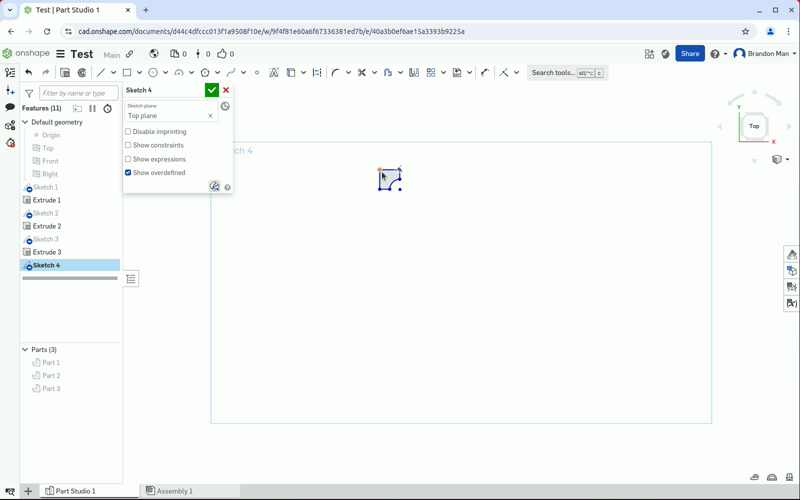
scroll(6)
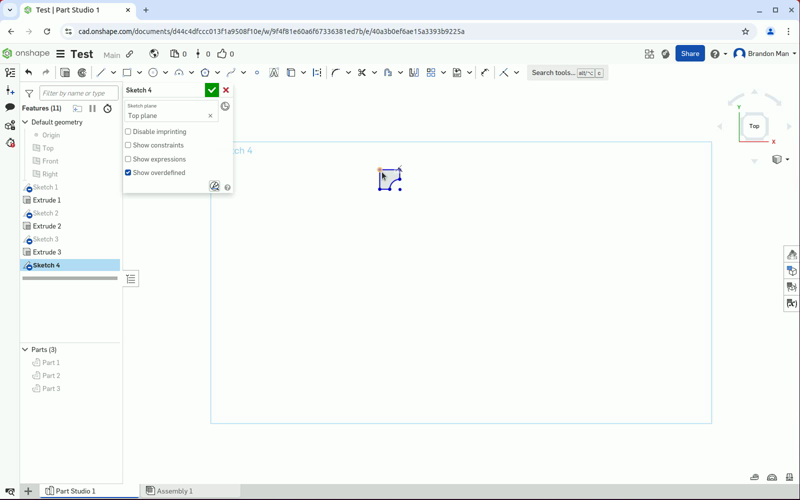
scroll(6)
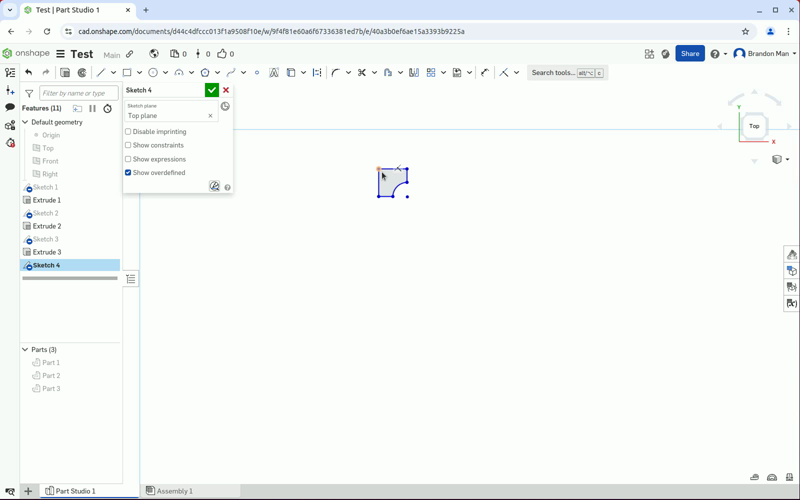
scroll(6)
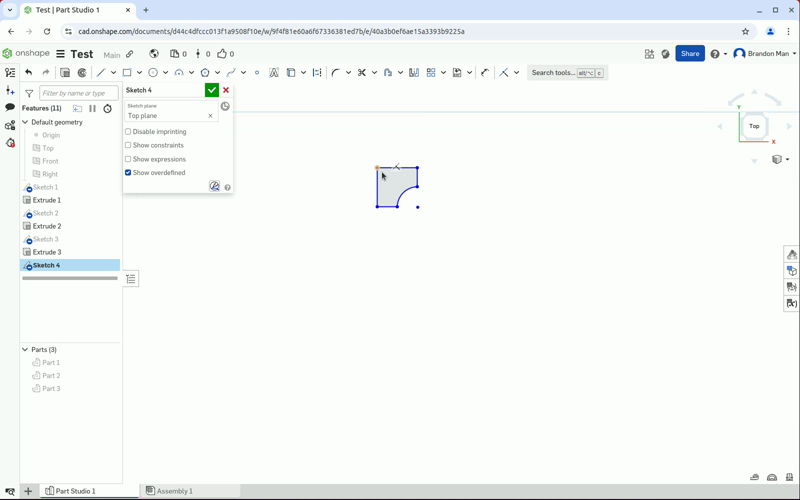
scroll(6)
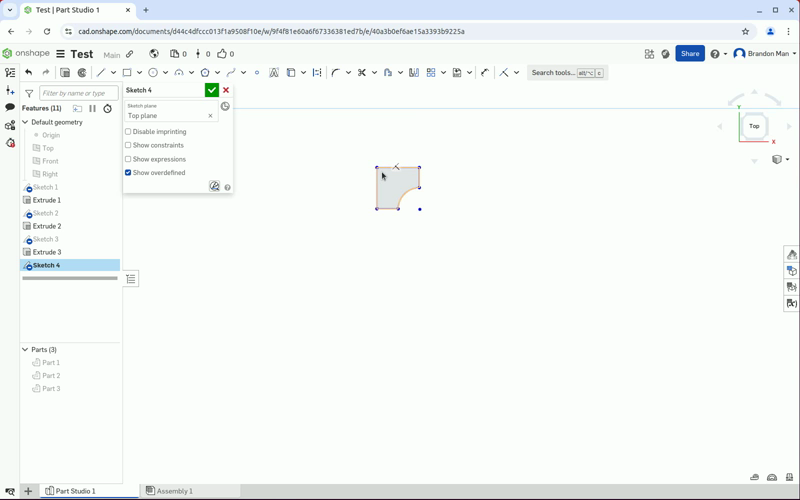
scroll(6)
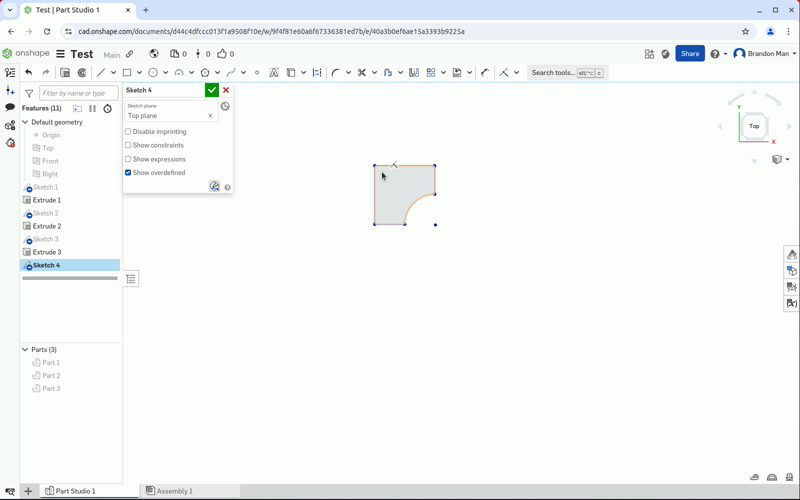
scroll(6)
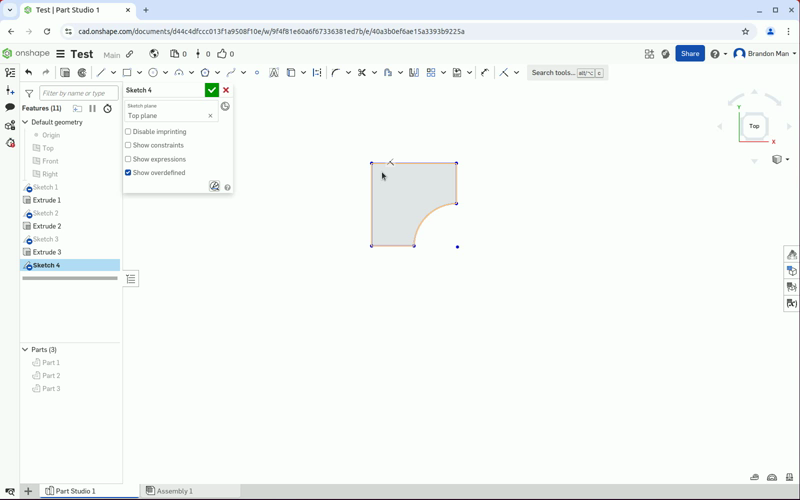
scroll(6)
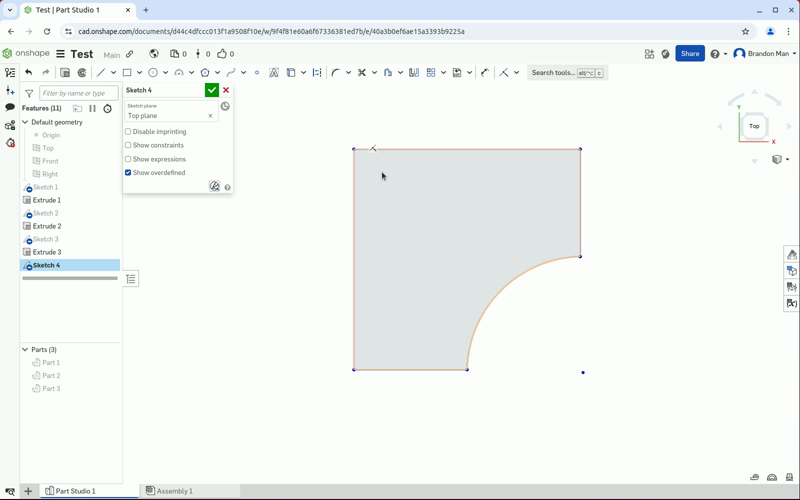
click(382, 171)
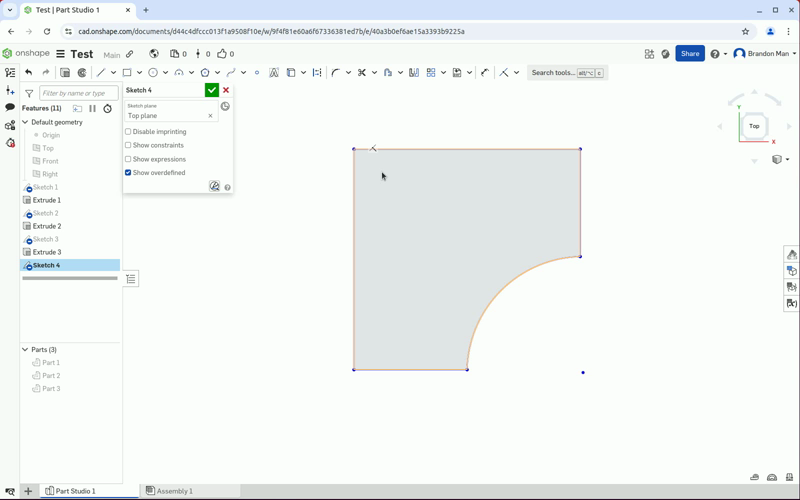
scroll(-6)
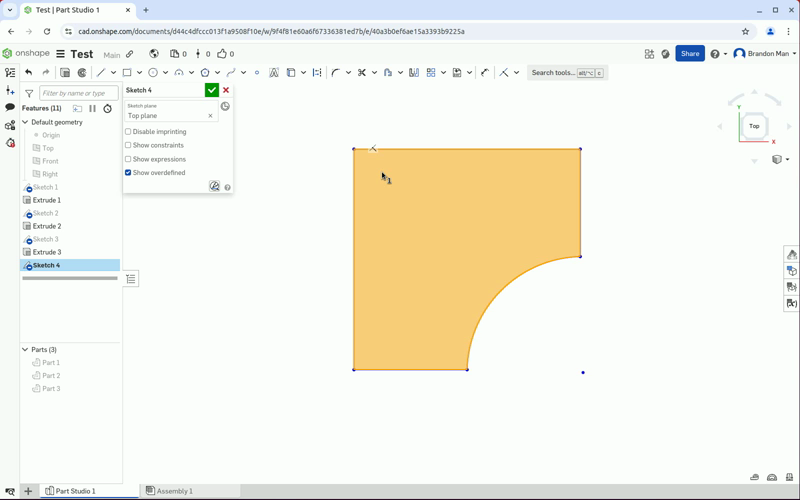
scroll(-6)
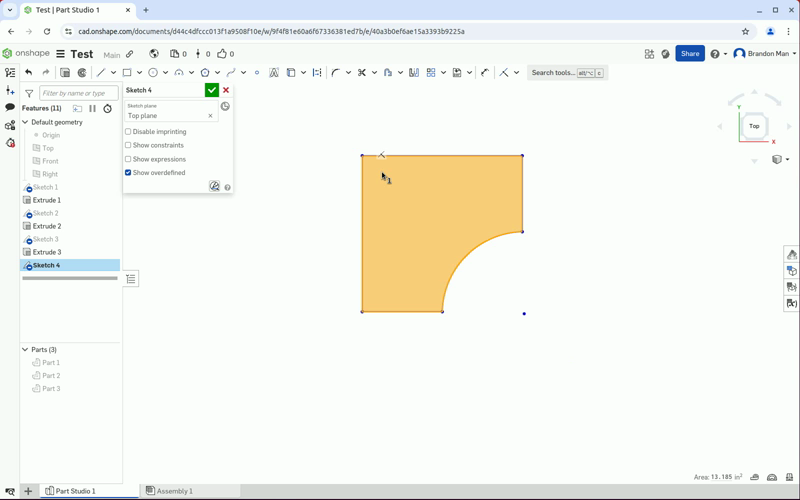
scroll(-6)
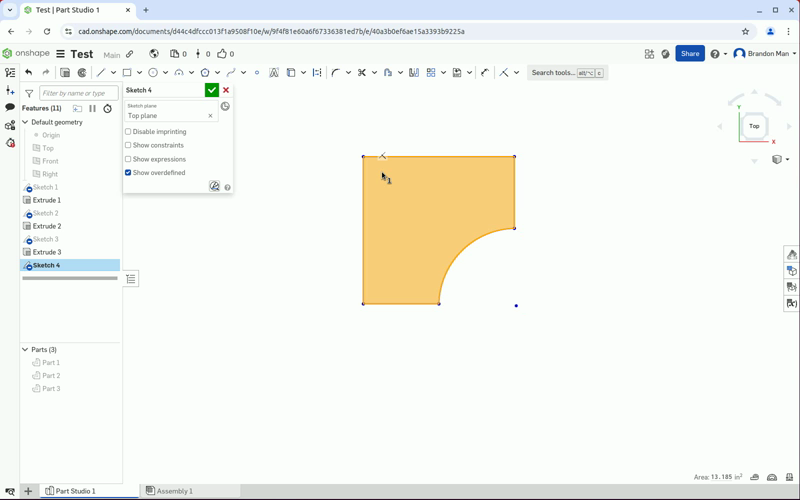
scroll(-6)
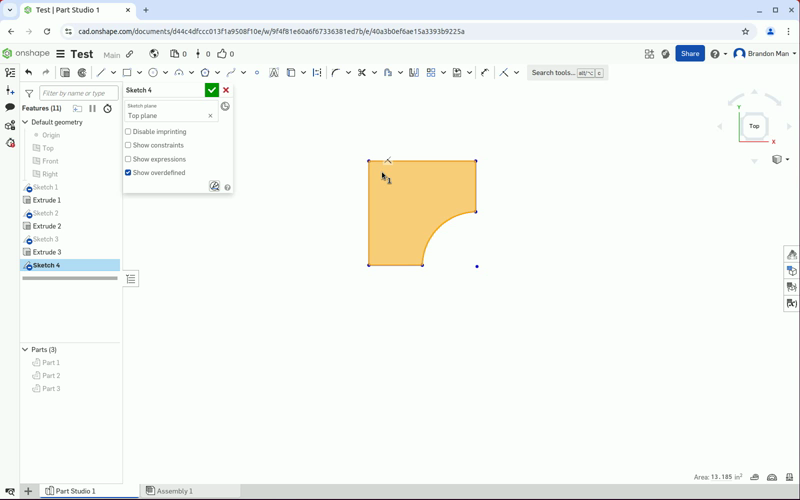
scroll(-6)
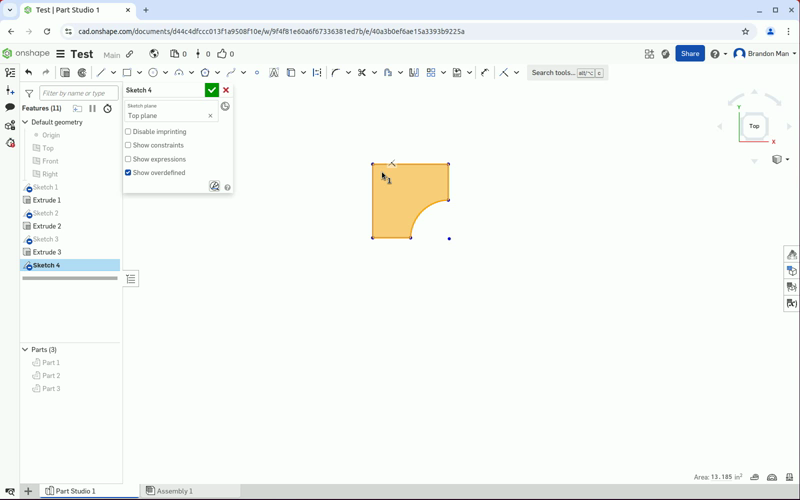
scroll(-6)
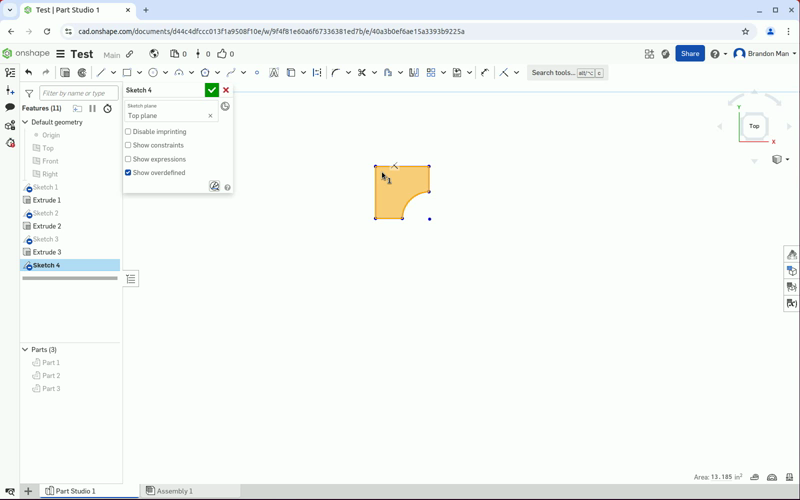
scroll(-6)
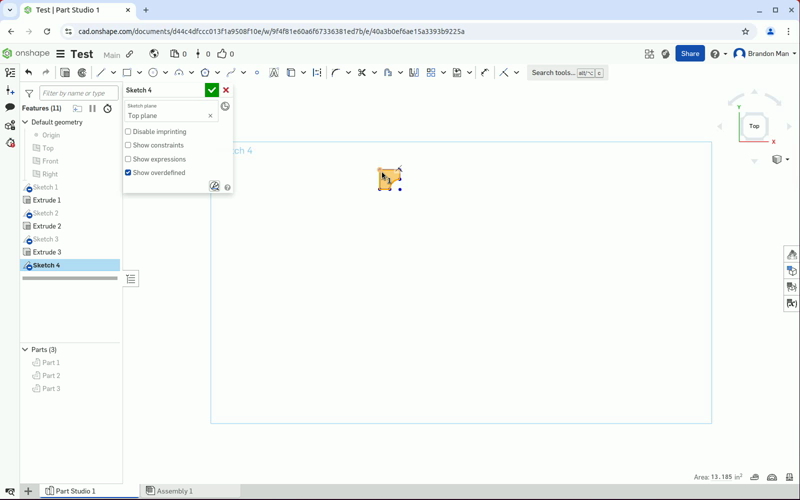
mouse_move(73, 352)
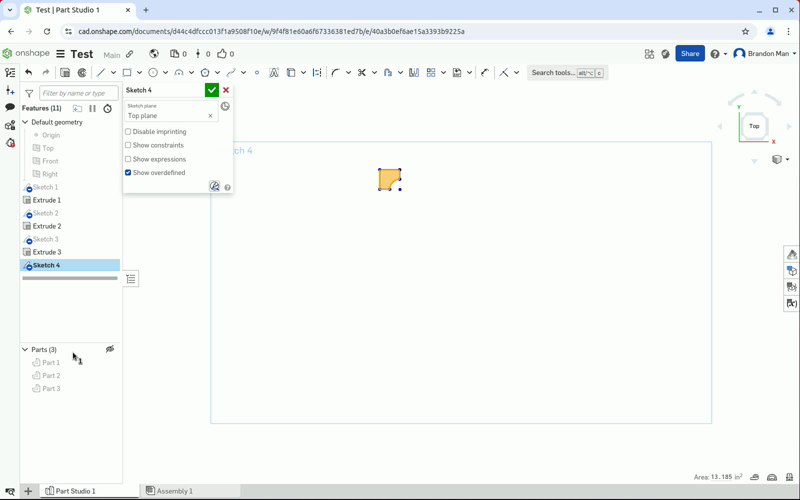
key(shift+y)
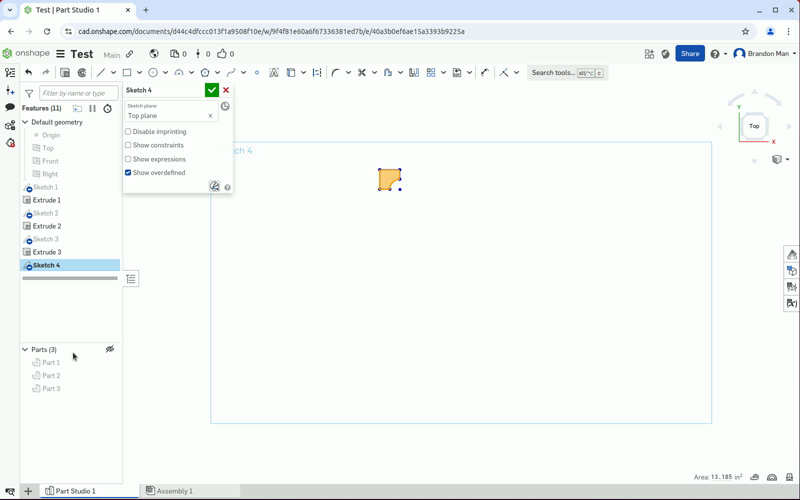
key(shift+e)
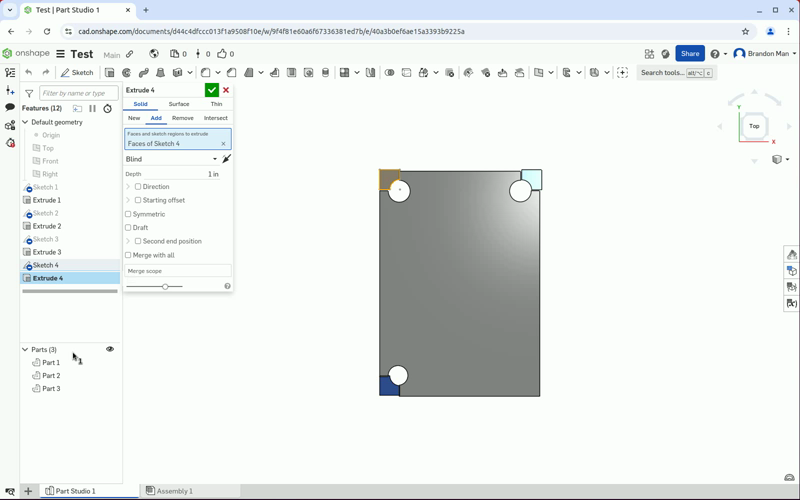
mouse_move(143, 106)
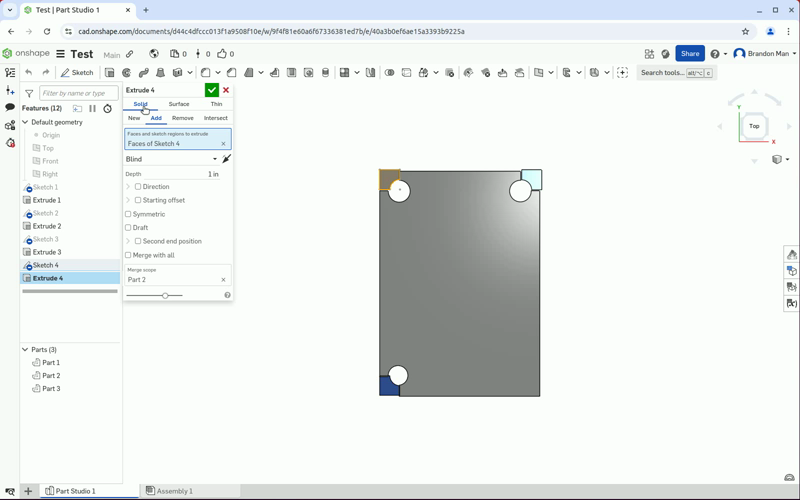
click(143, 106)
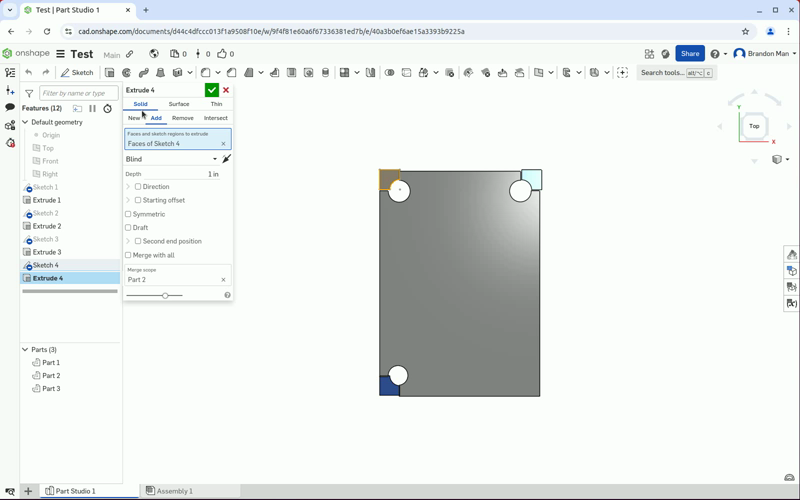
mouse_move(137, 120)
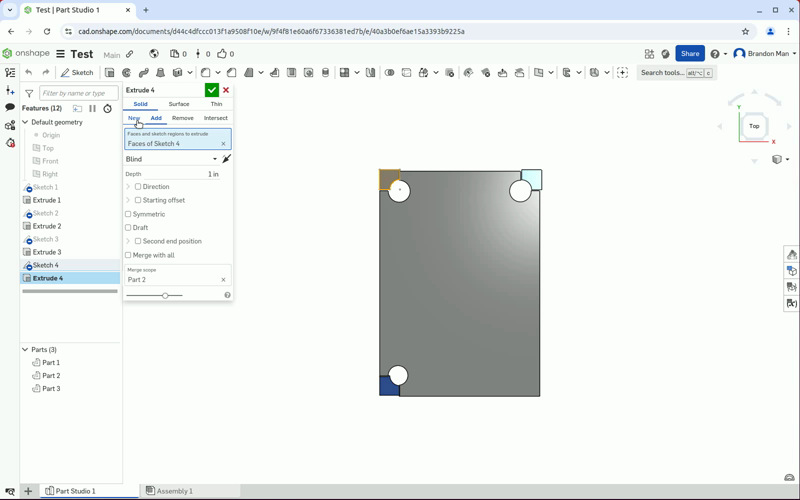
click(137, 120)
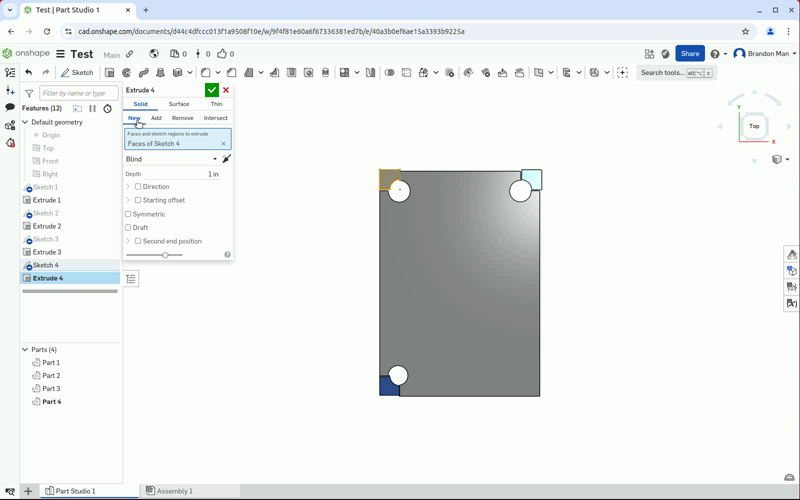
key(tab, 4)
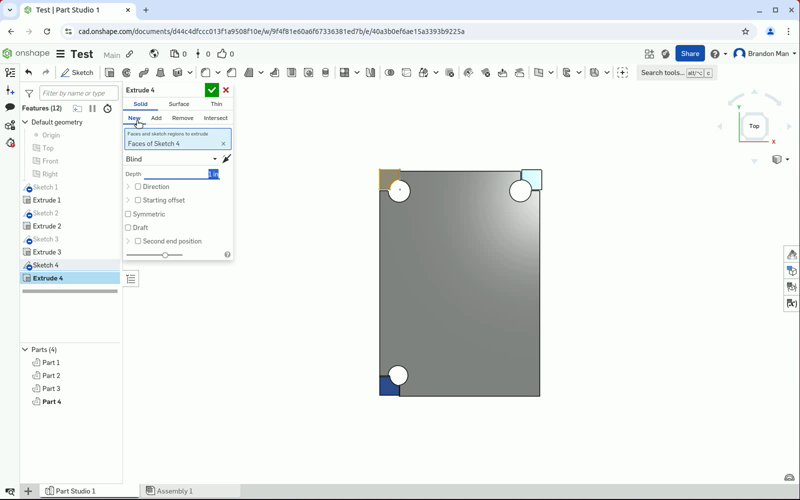
text(3.851)
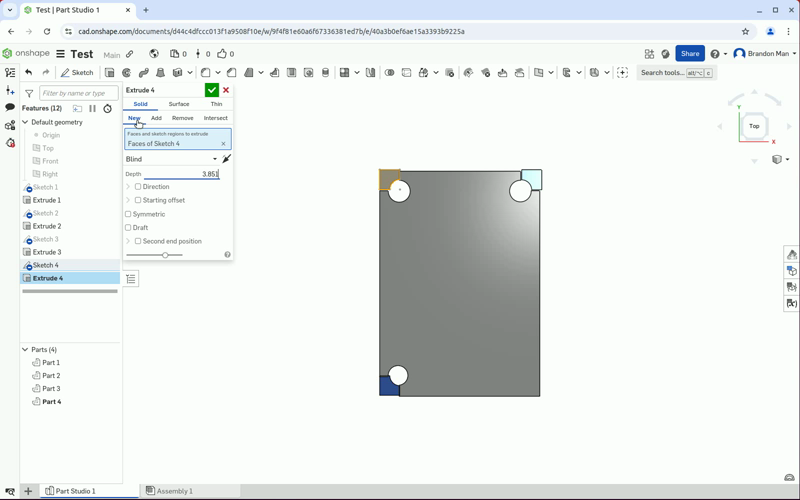
key(enter)
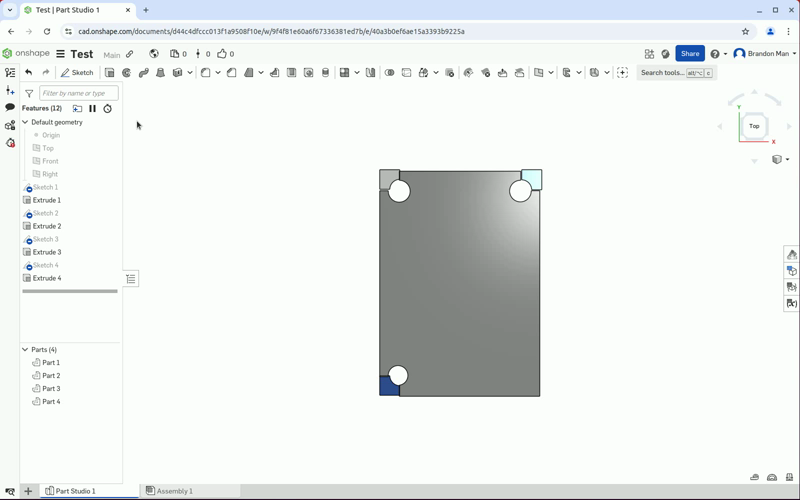
key(shift+h)
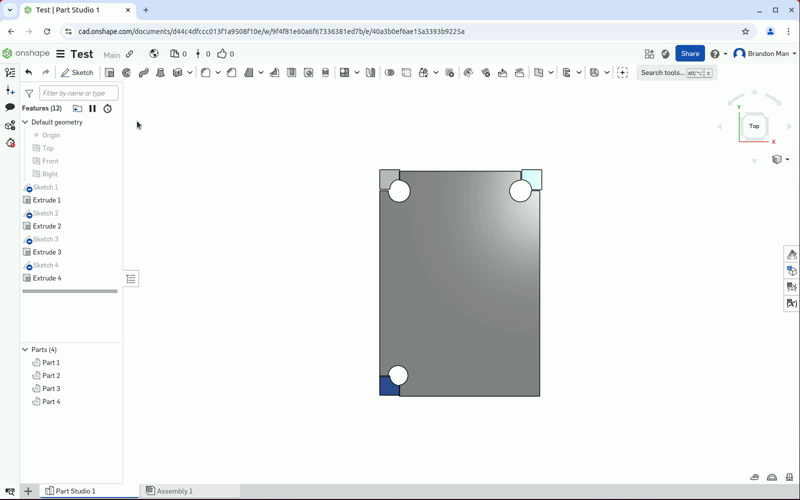
key(shift+h)
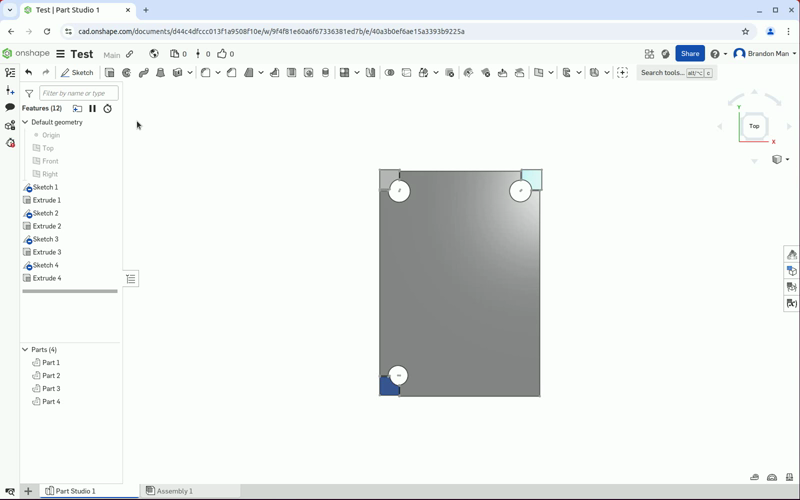
key(shift+7)
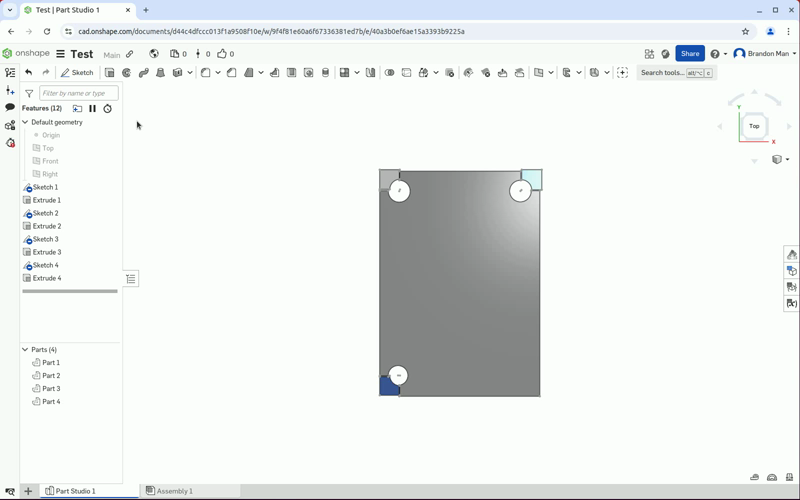
key(up, 3)
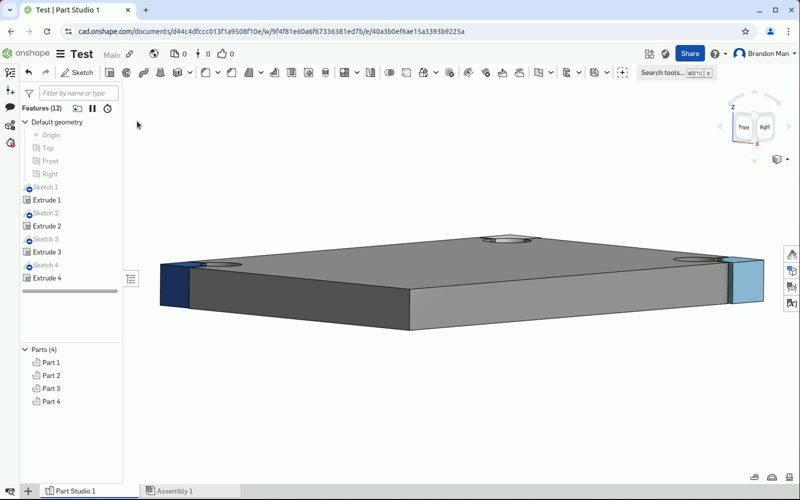
key(left, 3)
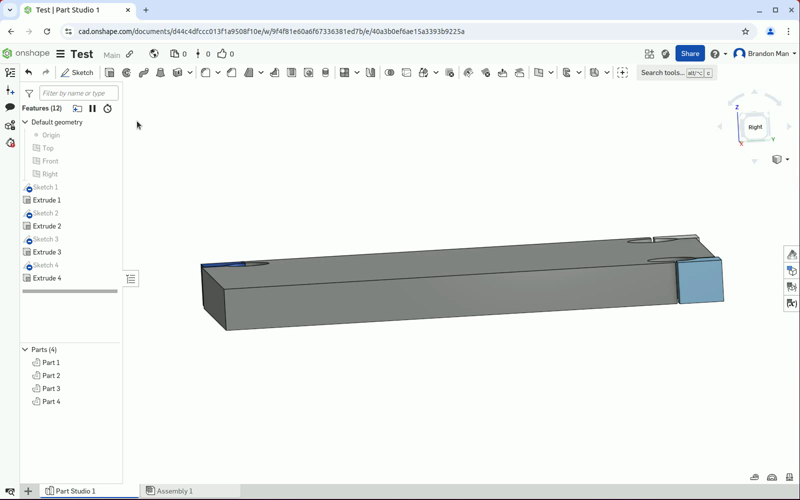
key(right, 3)
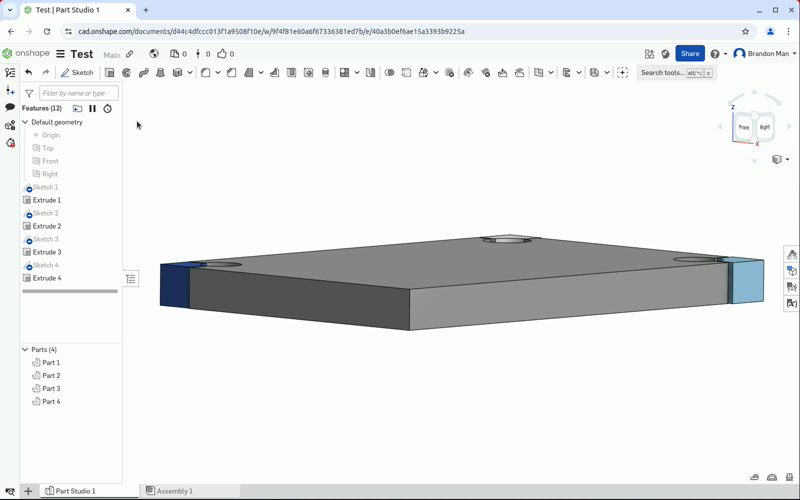
key(down, 3)
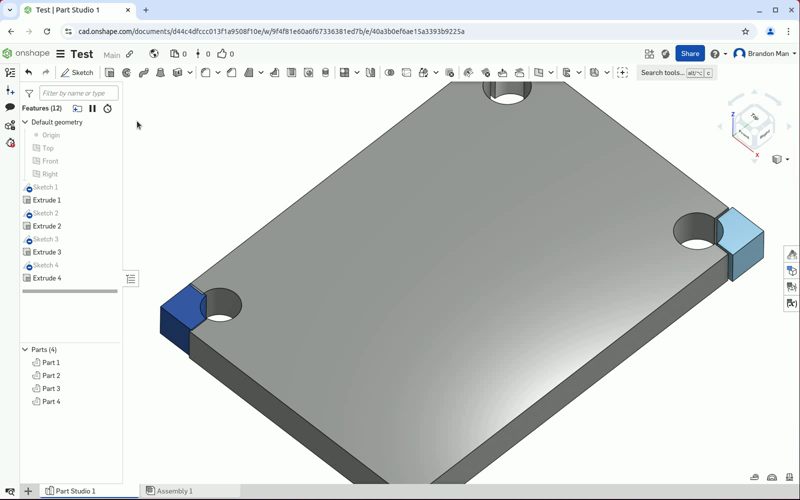
mouse_move(73, 189)
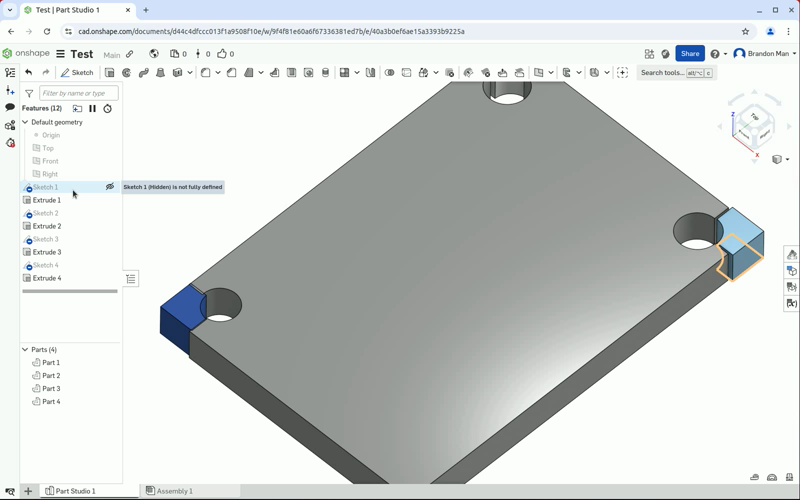
click(73, 189)